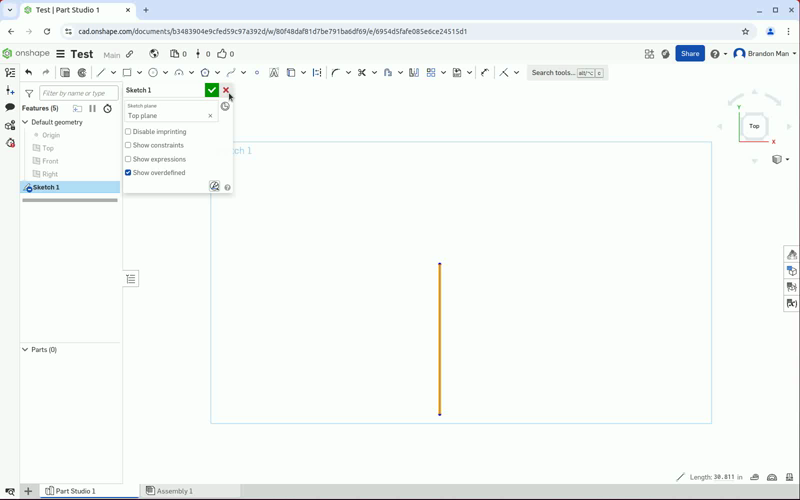
key(shift+h)
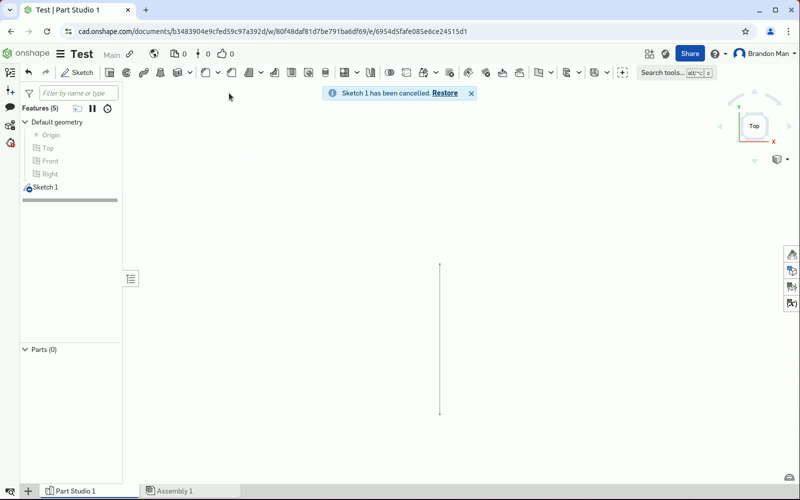
key(shift+s)
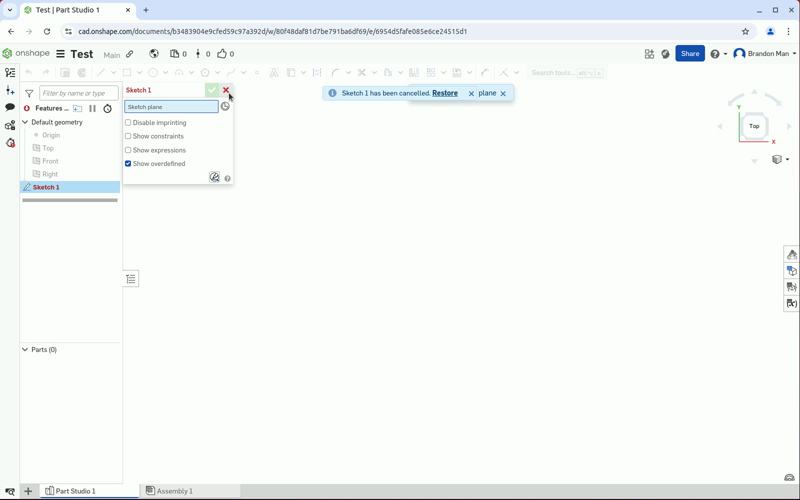
mouse_move(73, 150)
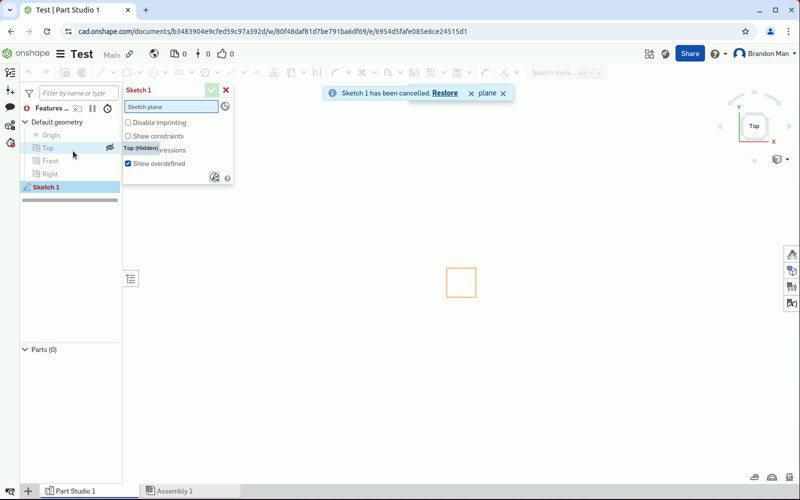
click(73, 150)
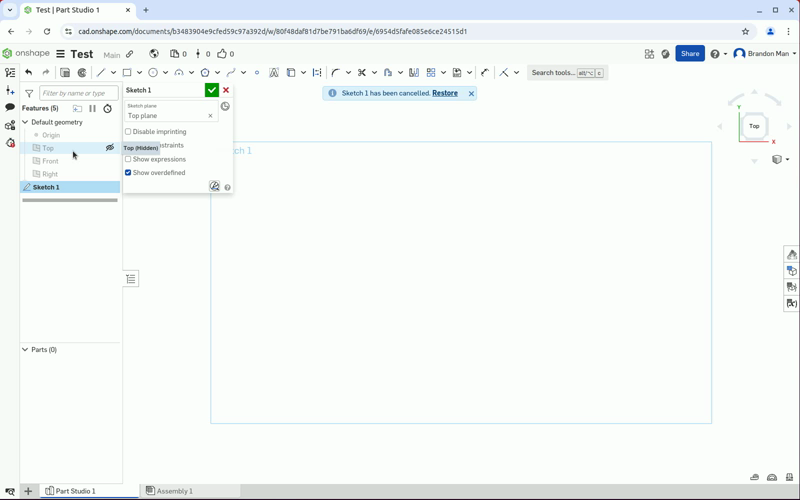
mouse_move(73, 352)
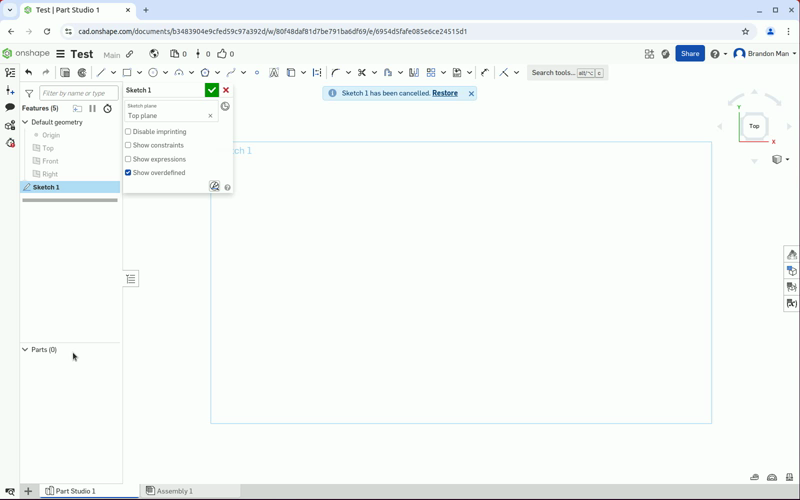
key(y)
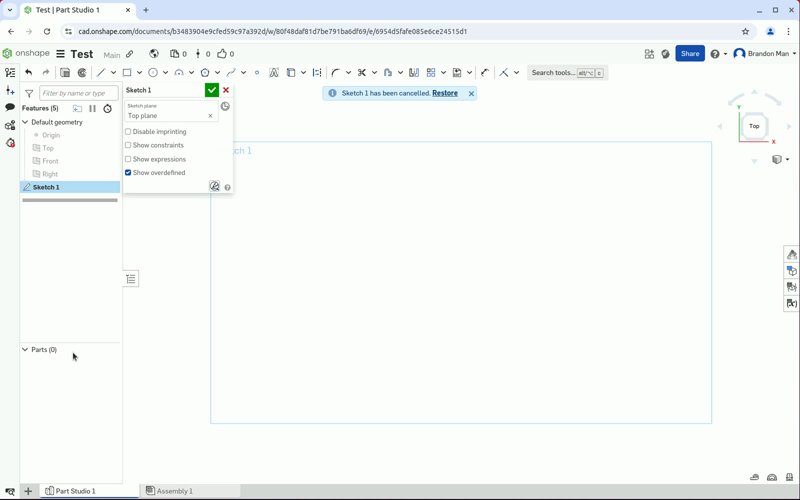
key(c)
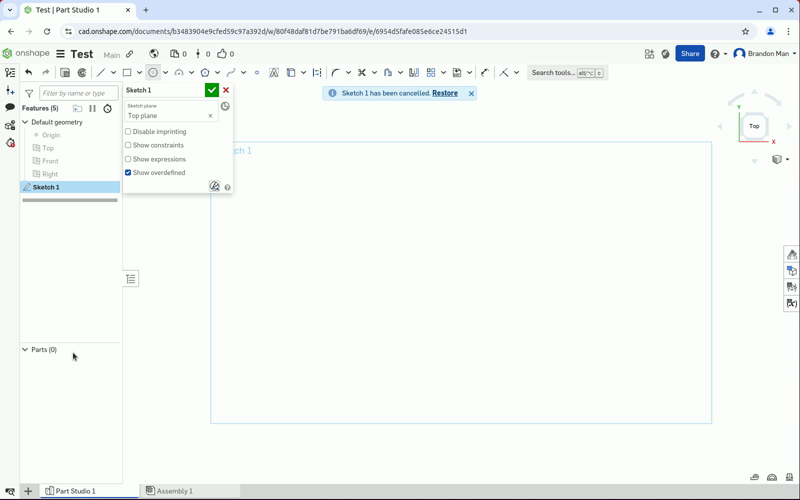
key_down(shift)
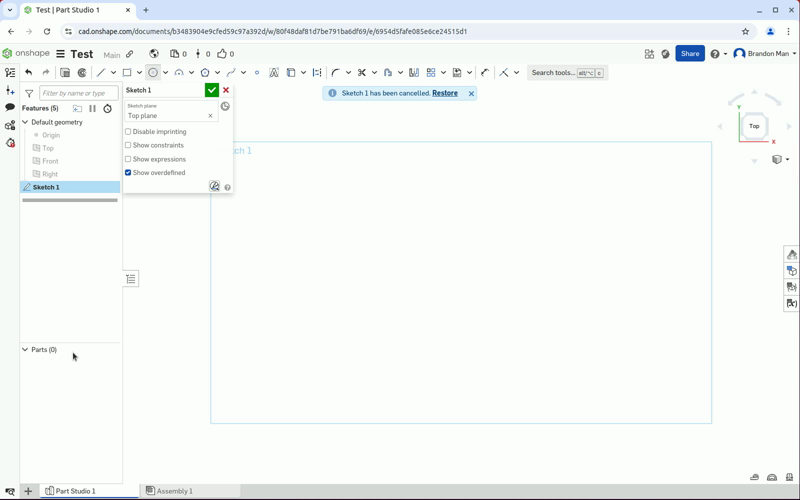
mouse_move(433, 260)
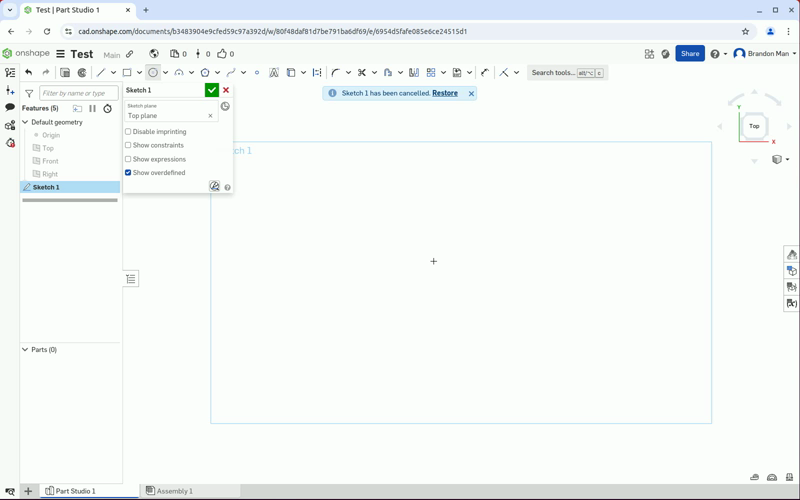
click(433, 260)
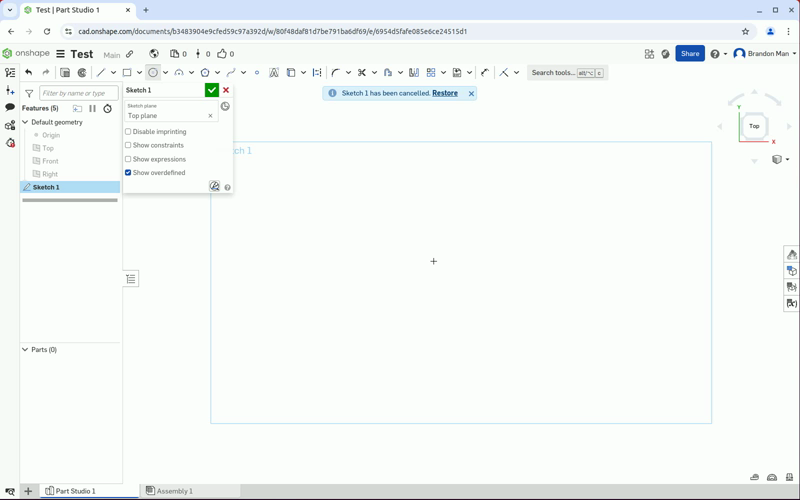
key_up(shift)
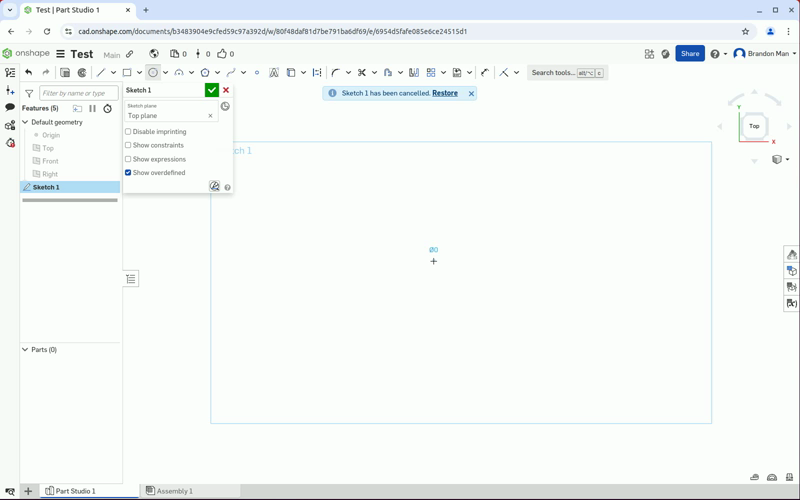
mouse_move(456, 260)
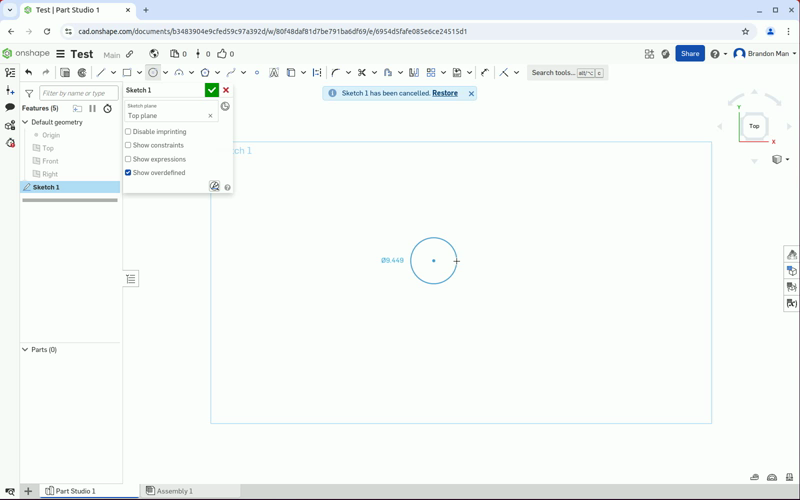
click(456, 260)
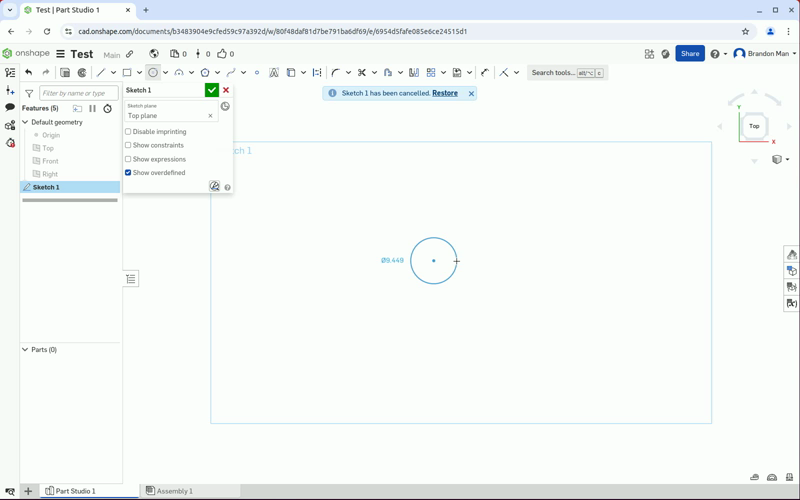
key(esc)
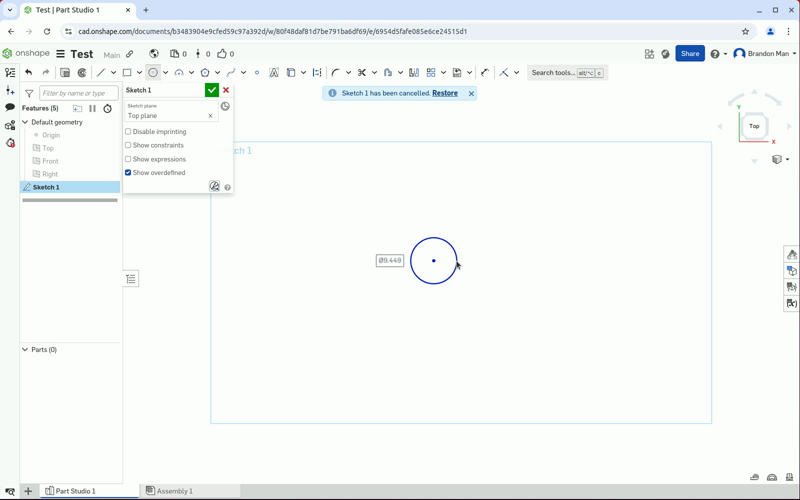
key(c)
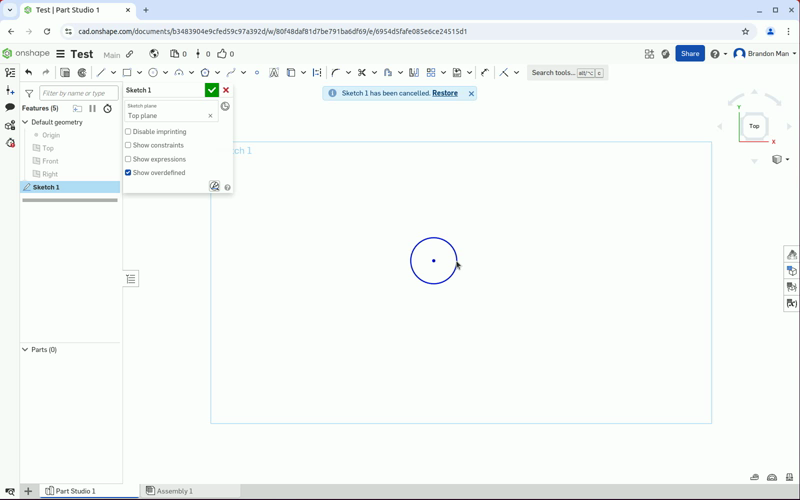
key_down(shift)
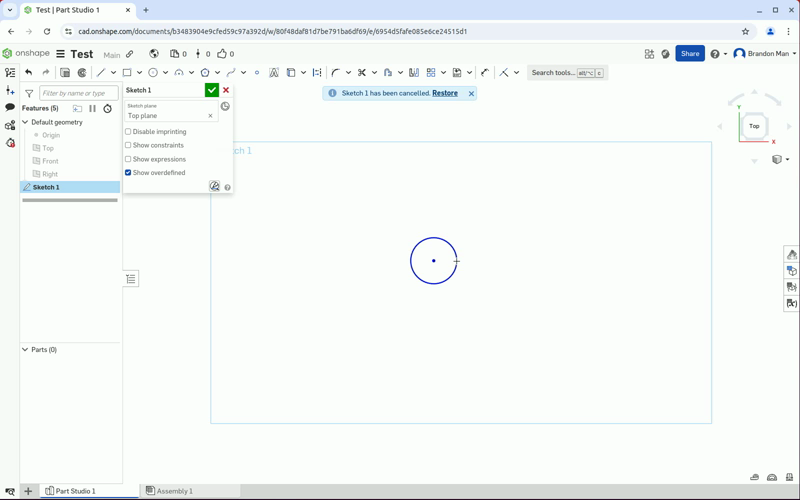
mouse_move(433, 260)
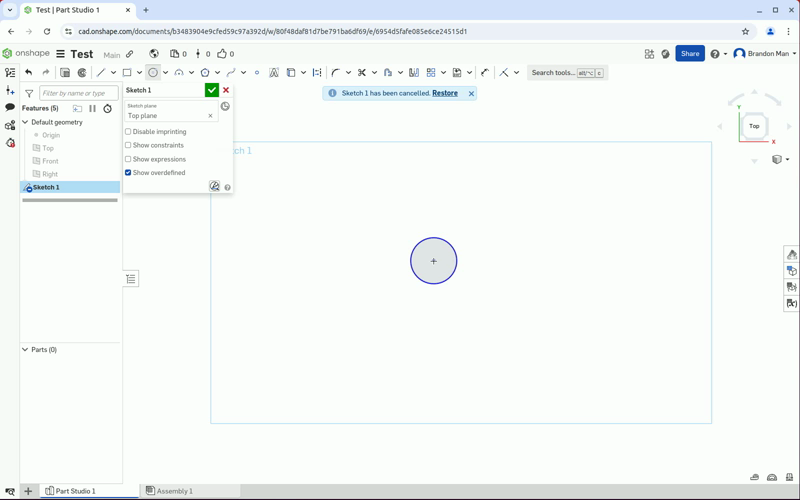
click(433, 260)
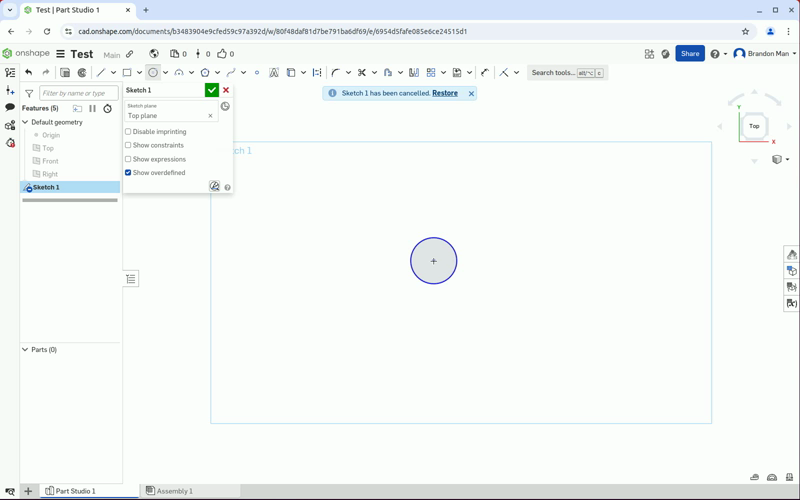
key_up(shift)
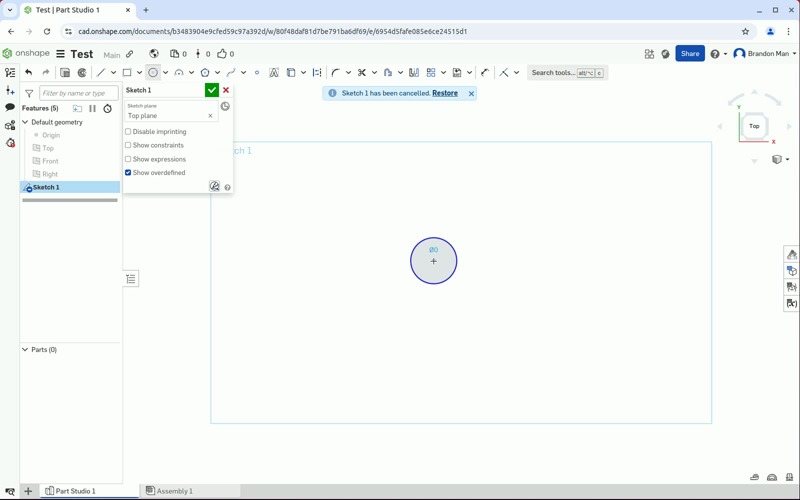
mouse_move(444, 260)
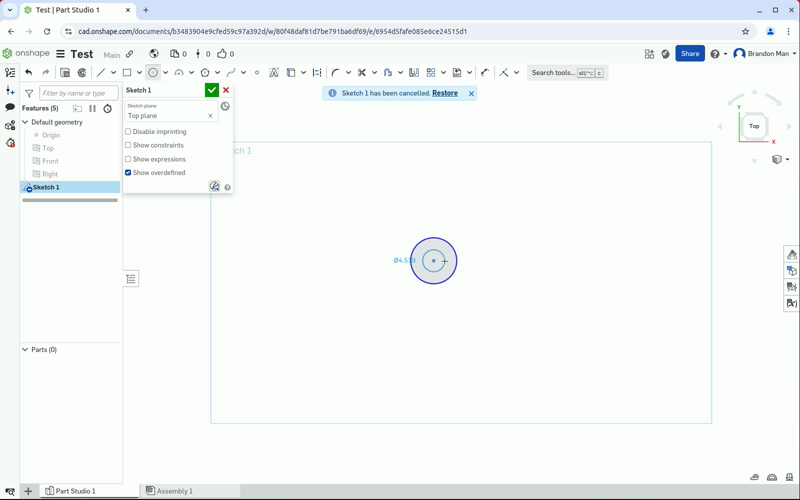
click(444, 260)
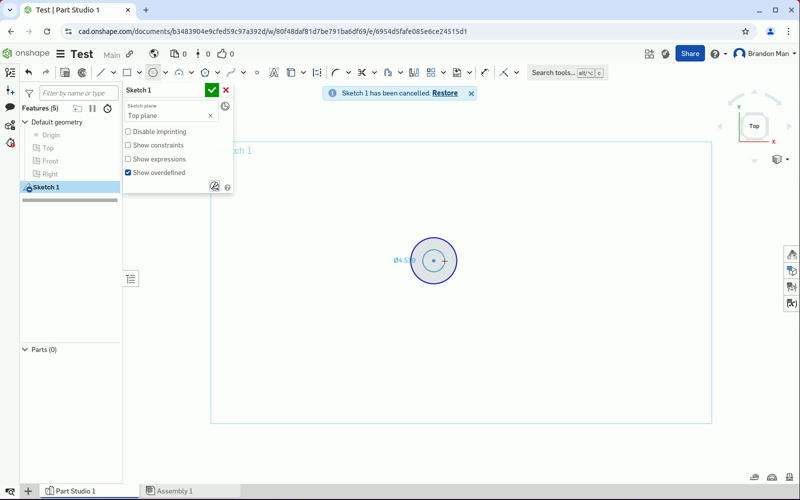
key(esc)
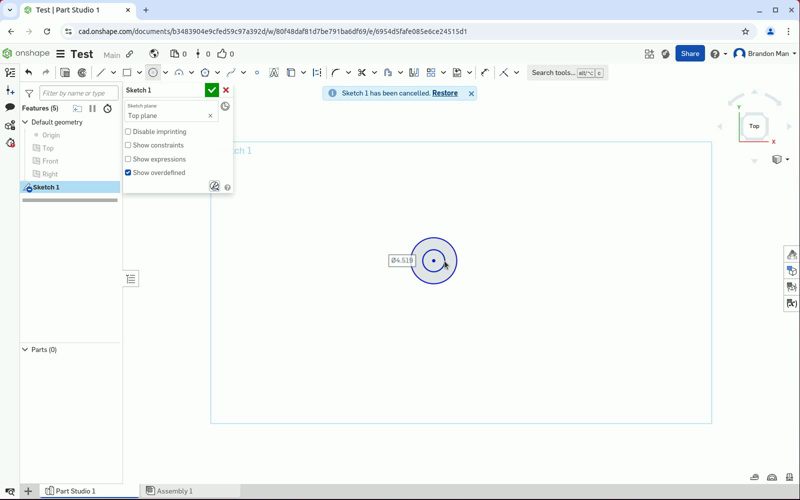
mouse_move(423, 251)
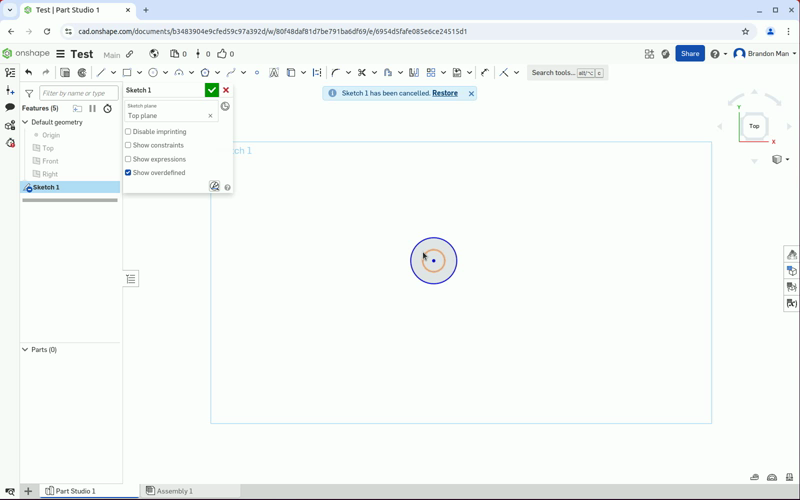
scroll(6)
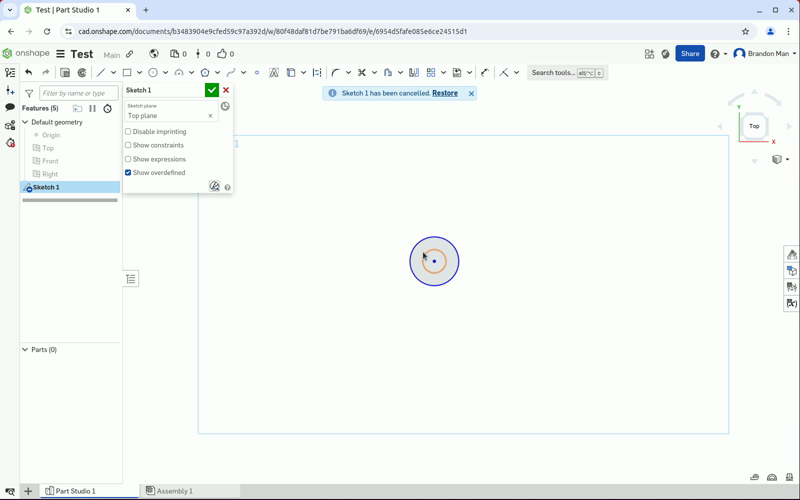
scroll(6)
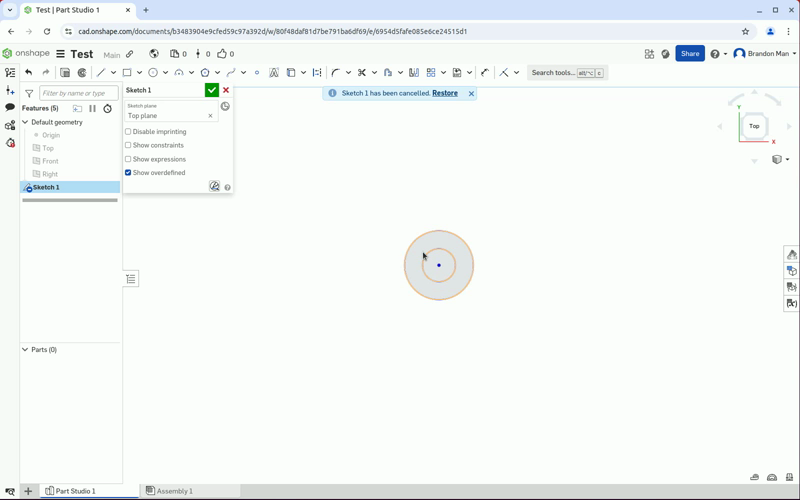
scroll(6)
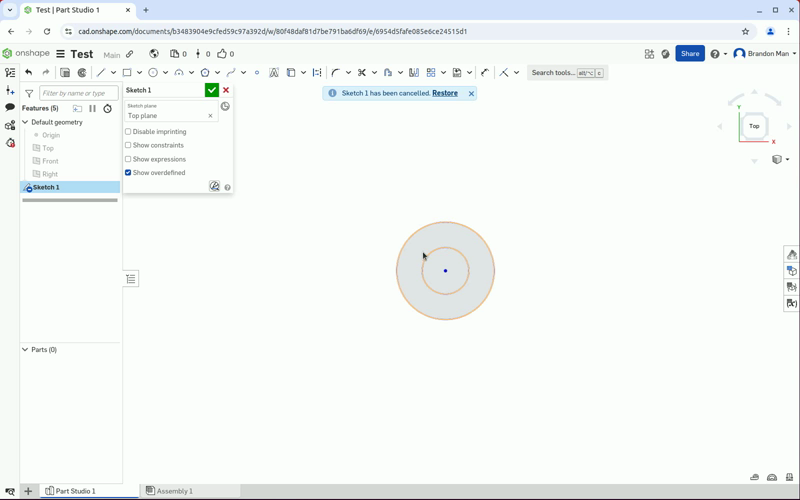
scroll(6)
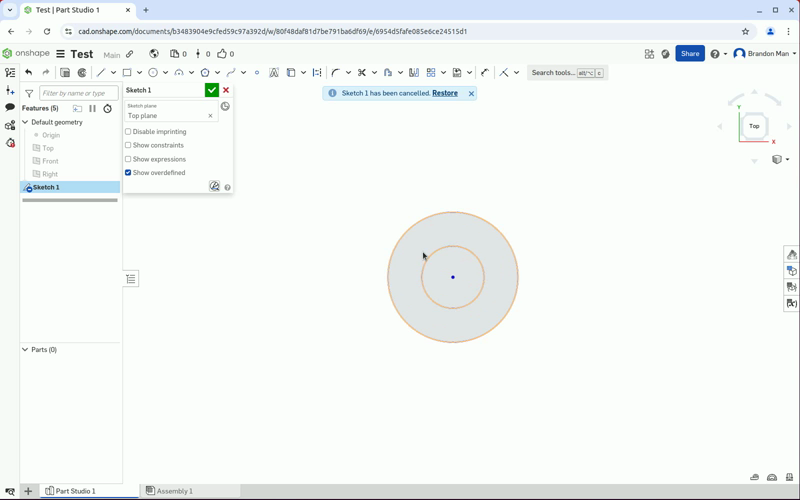
scroll(6)
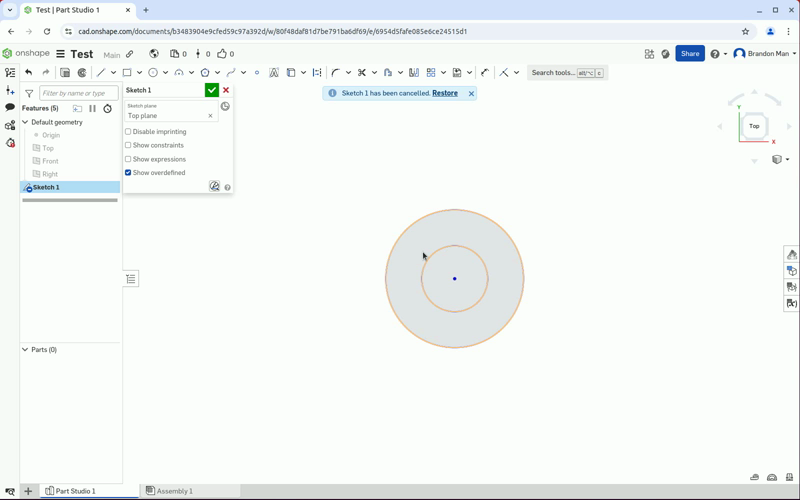
scroll(6)
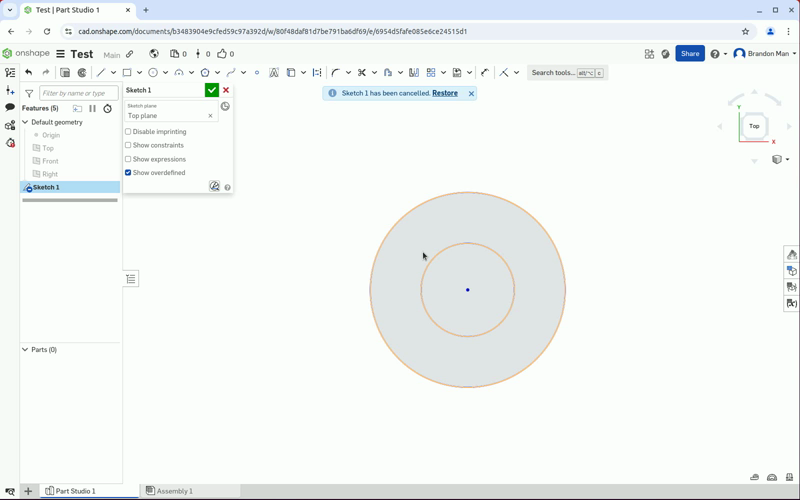
scroll(6)
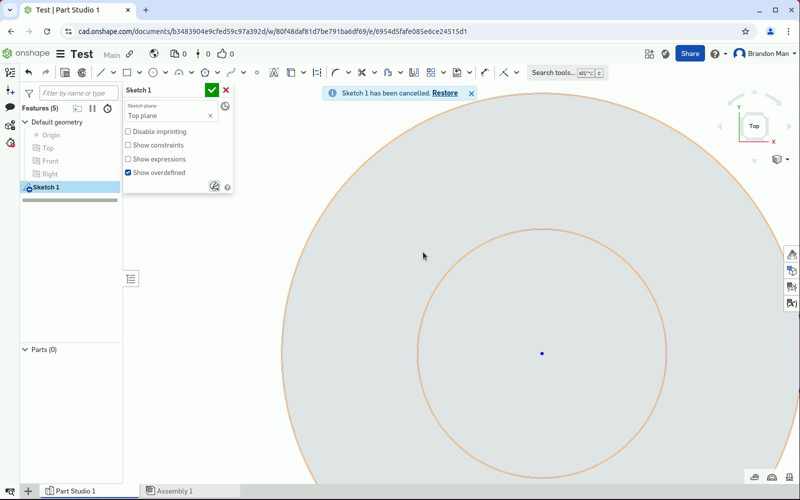
click(423, 251)
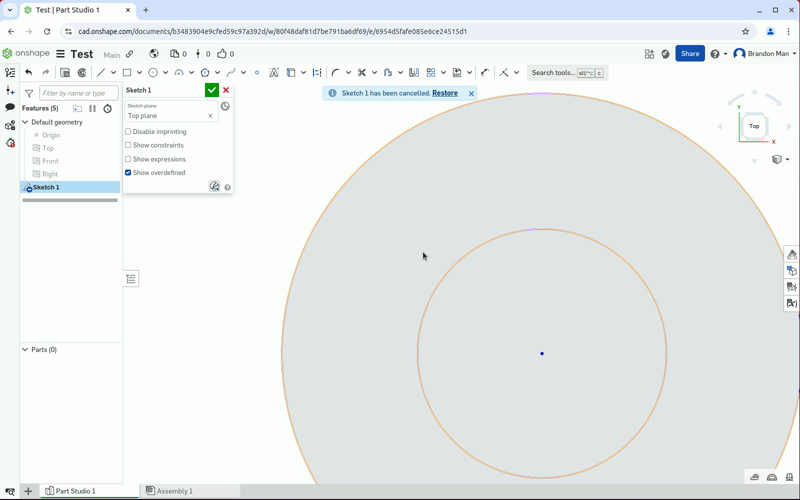
scroll(-6)
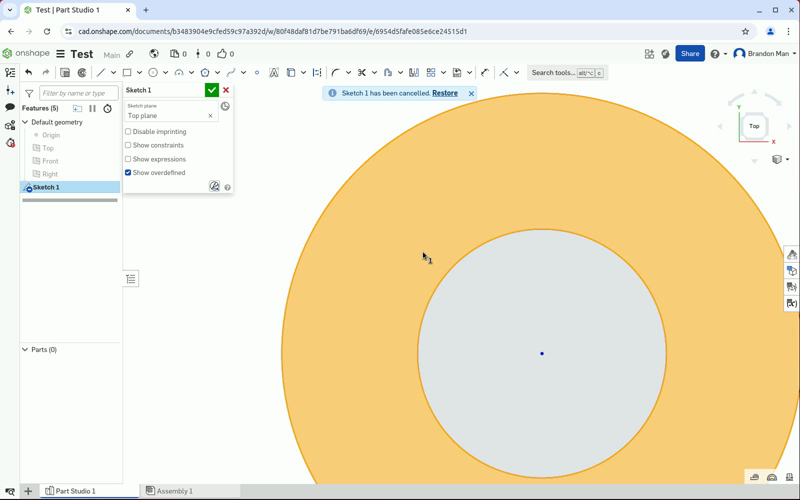
scroll(-6)
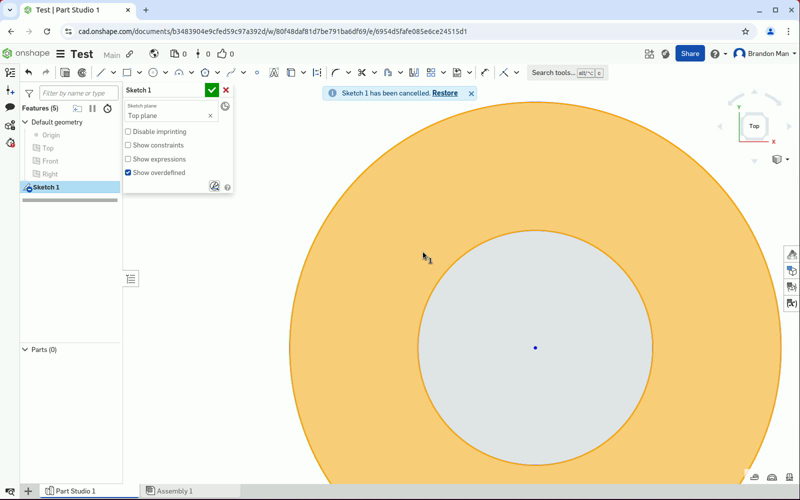
scroll(-6)
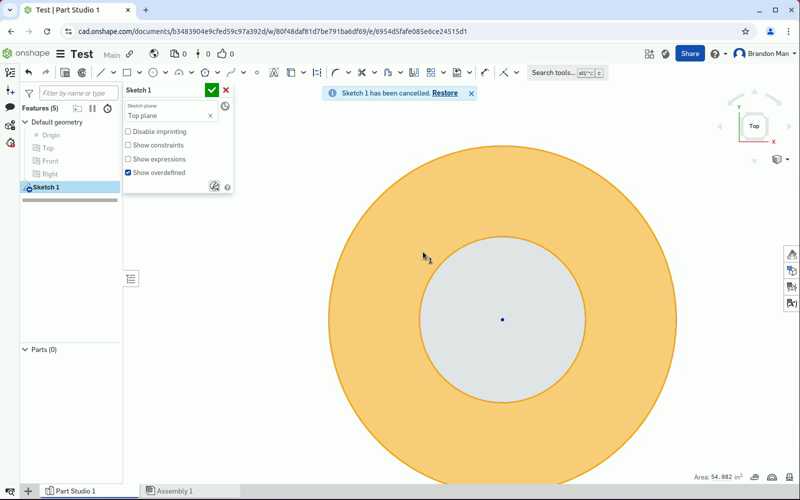
scroll(-6)
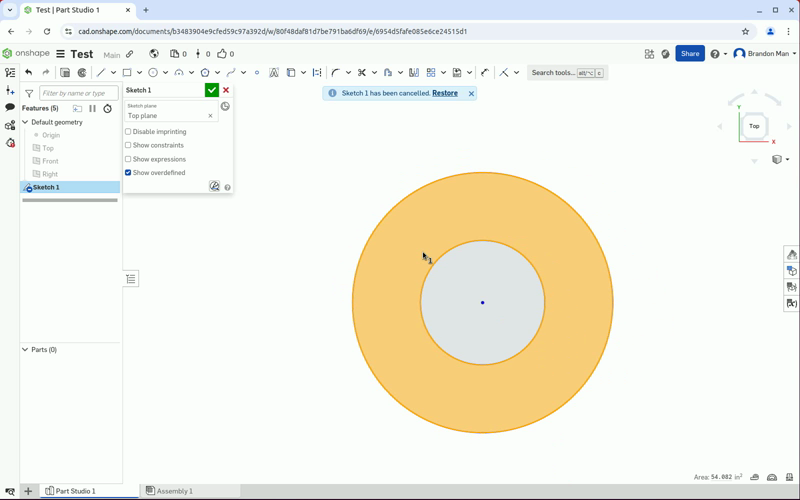
scroll(-6)
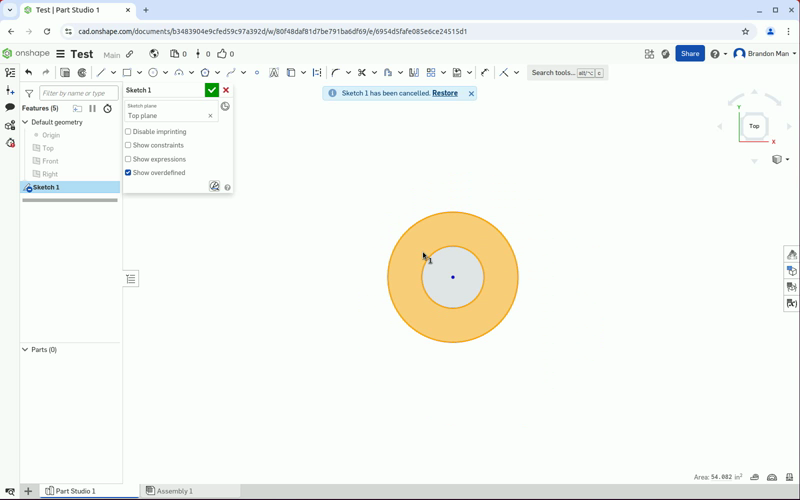
scroll(-6)
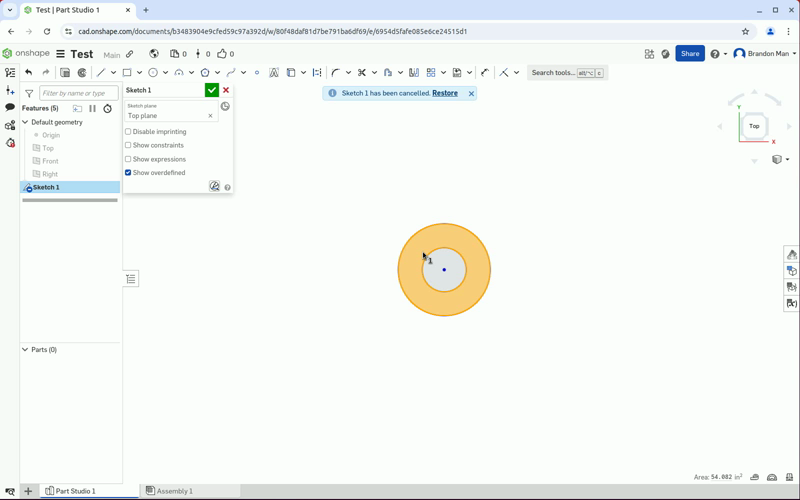
scroll(-6)
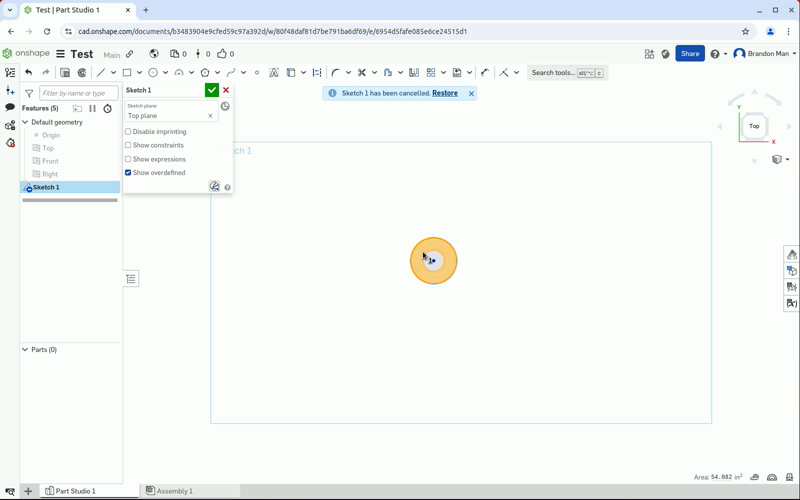
mouse_move(73, 352)
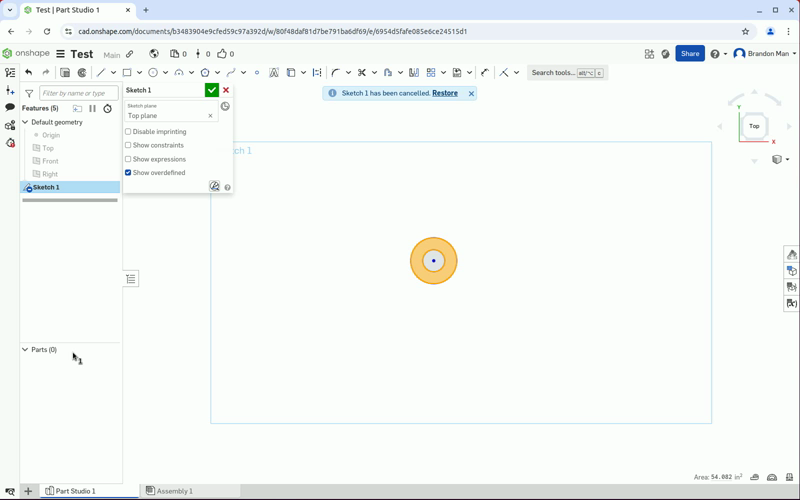
key(shift+y)
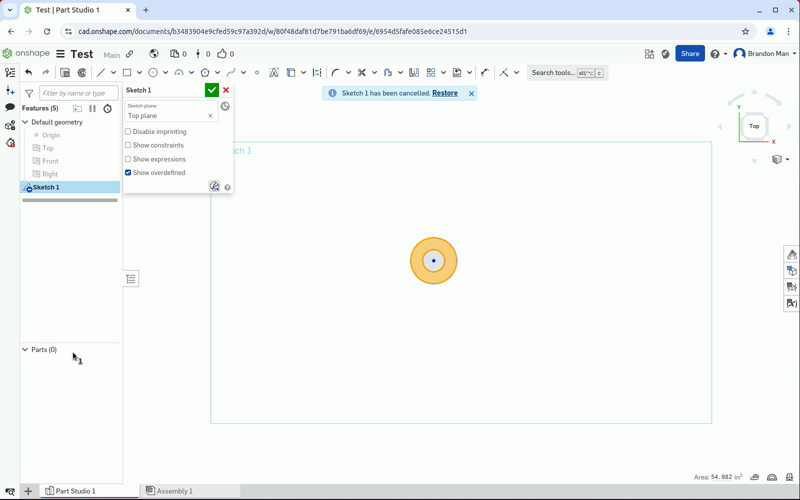
key(shift+e)
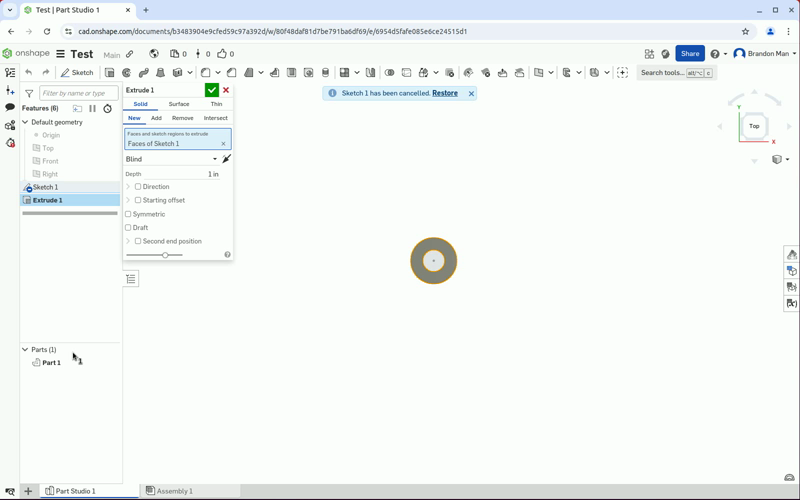
mouse_move(143, 106)
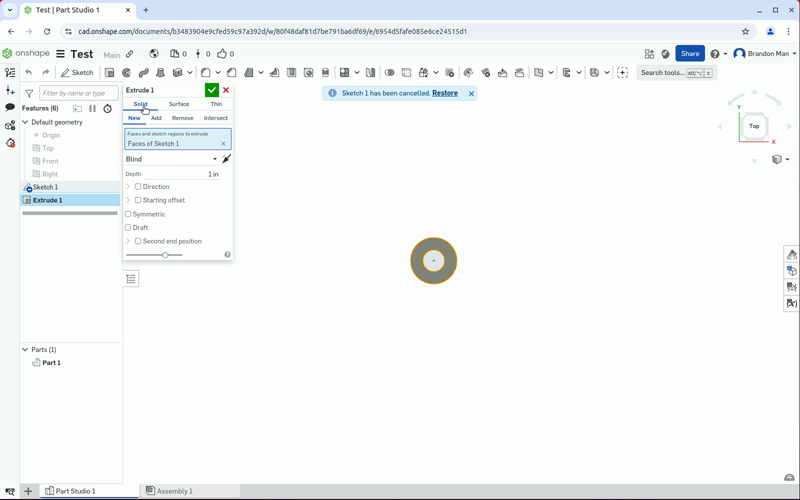
click(143, 106)
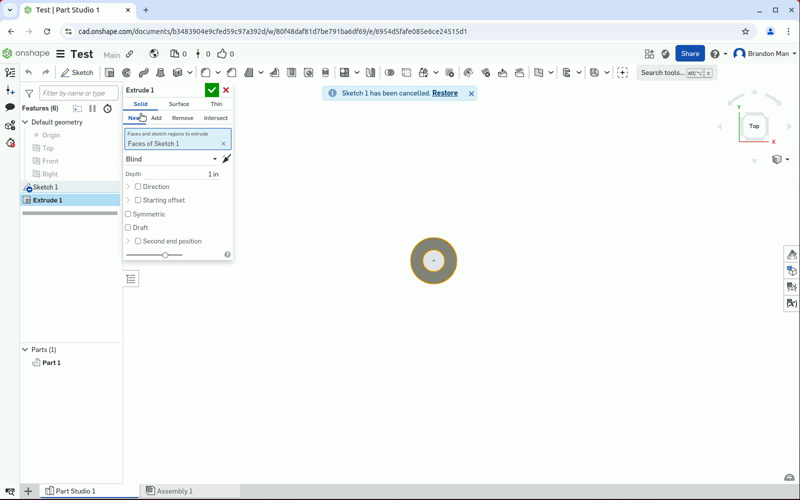
mouse_move(137, 120)
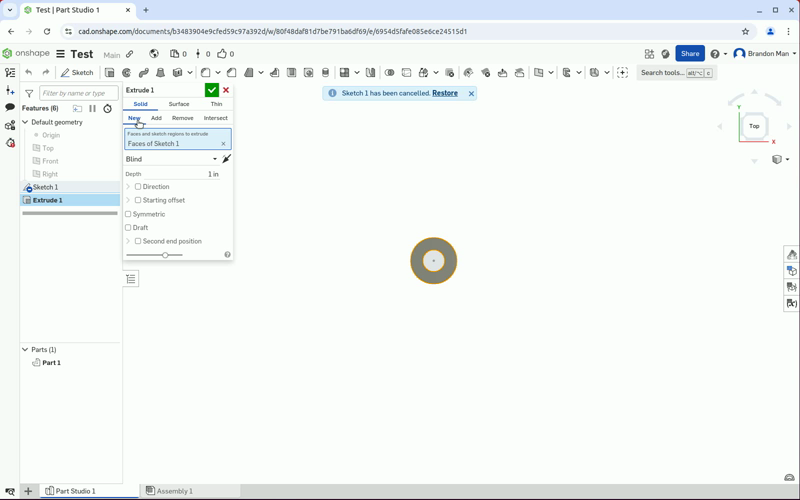
click(137, 120)
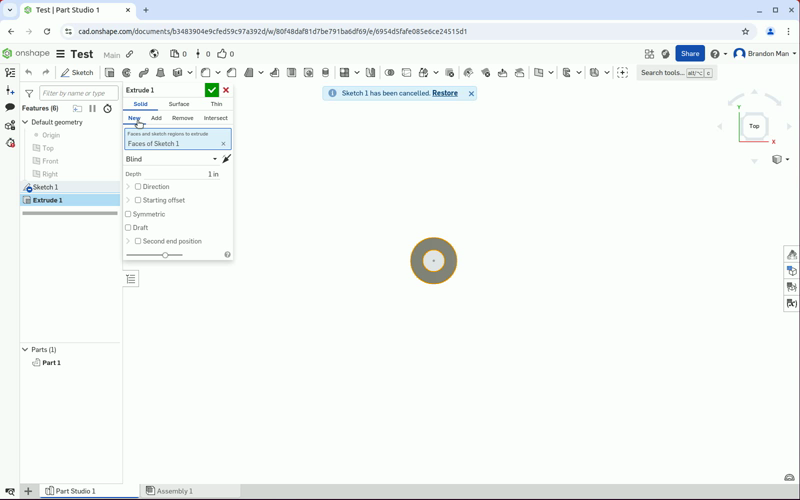
key(tab, 4)
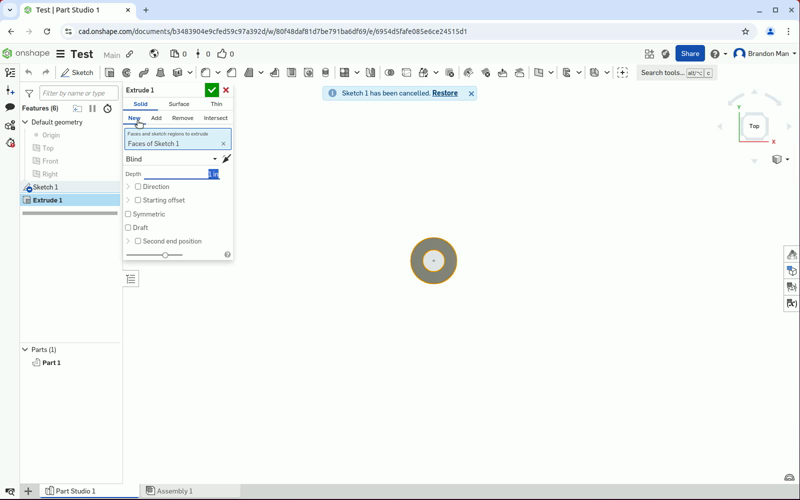
text(23.108)
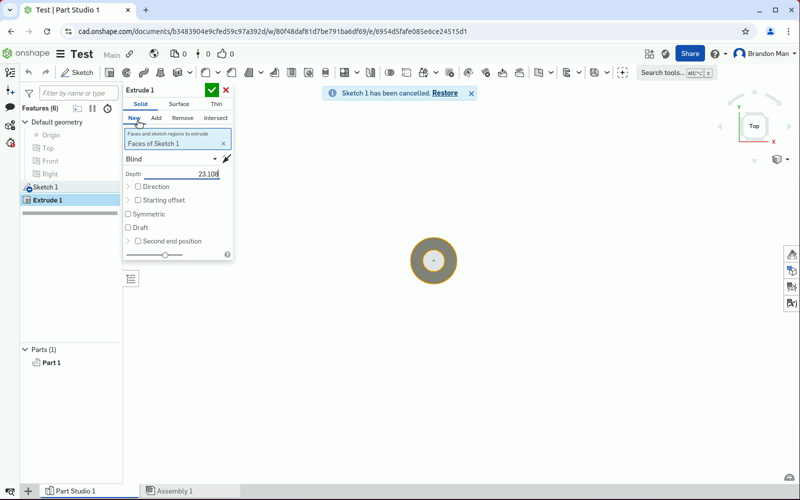
key(enter)
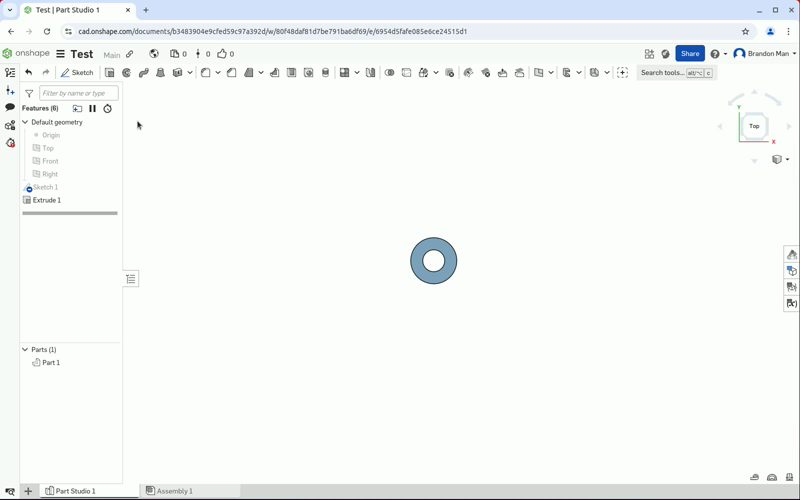
key(shift+h)
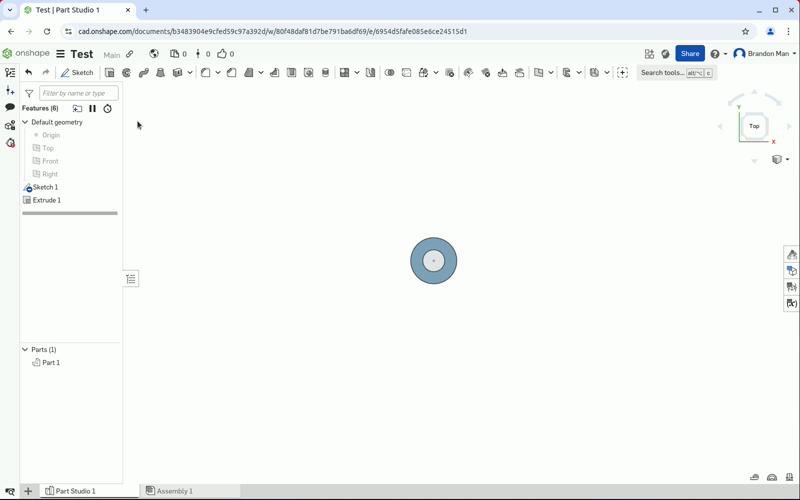
key(shift+h)
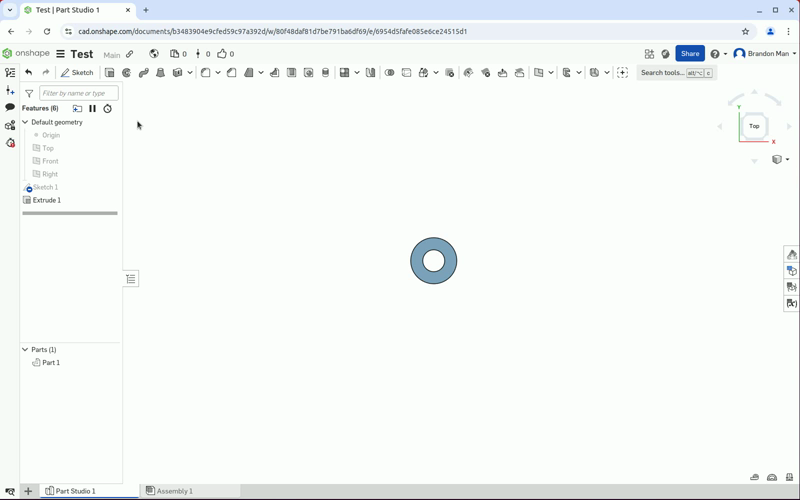
mouse_move(73, 189)
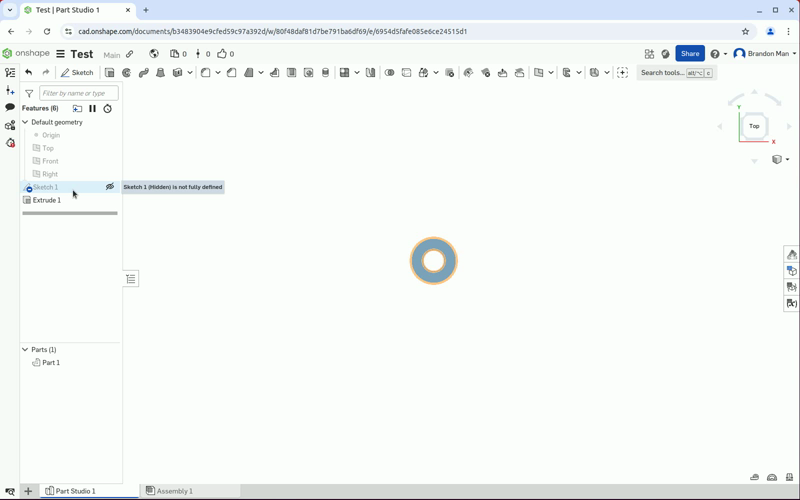
click(73, 189)
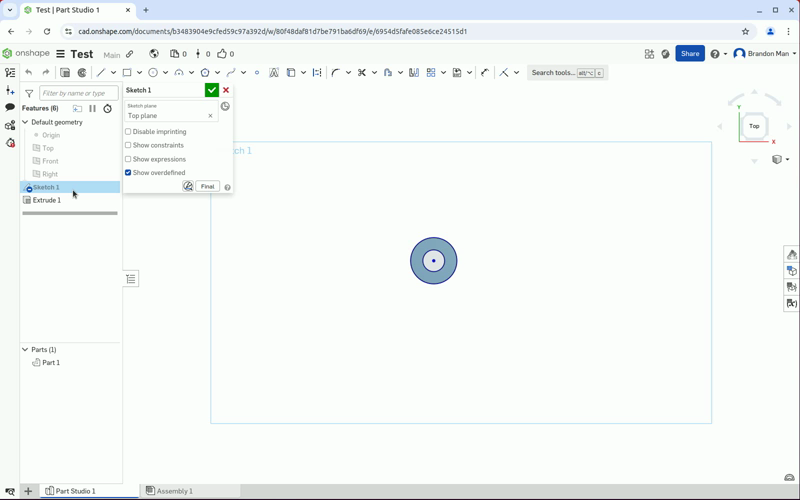
mouse_move(229, 92)
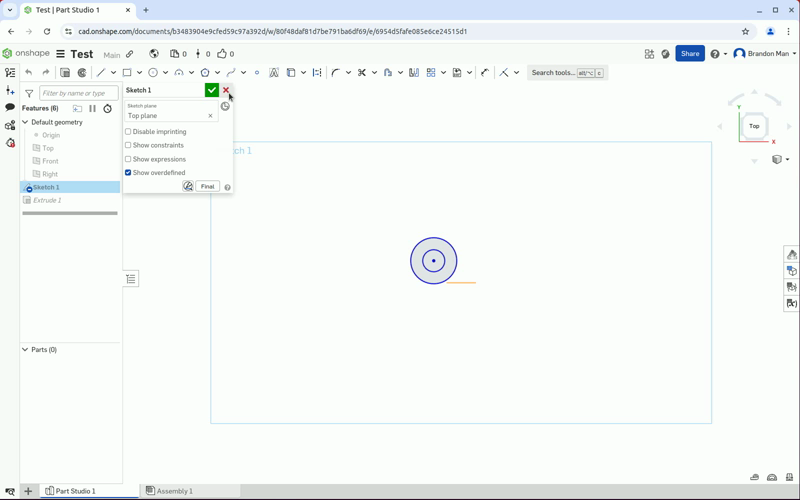
click(229, 92)
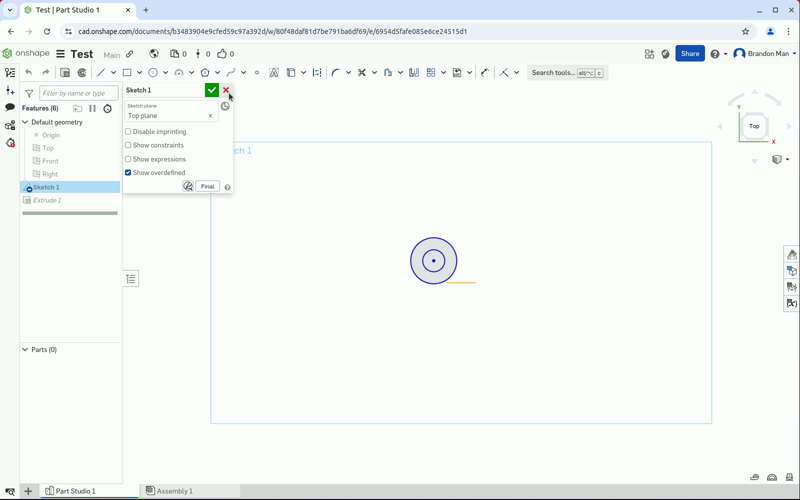
key(shift+s)
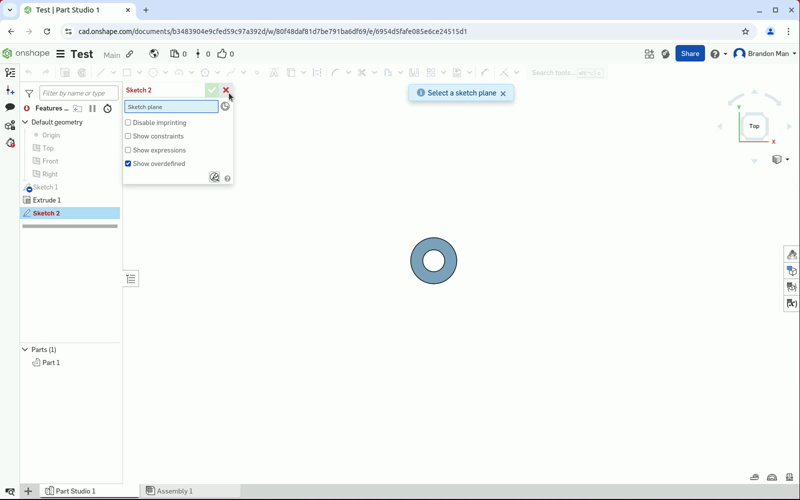
mouse_move(73, 150)
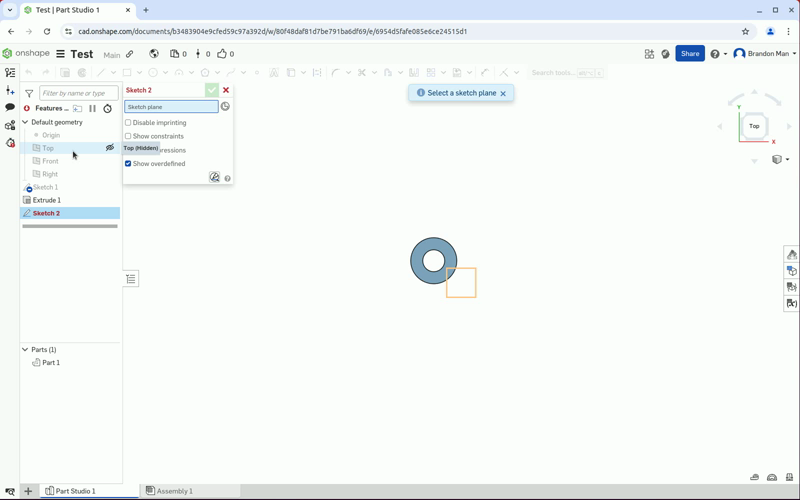
click(73, 150)
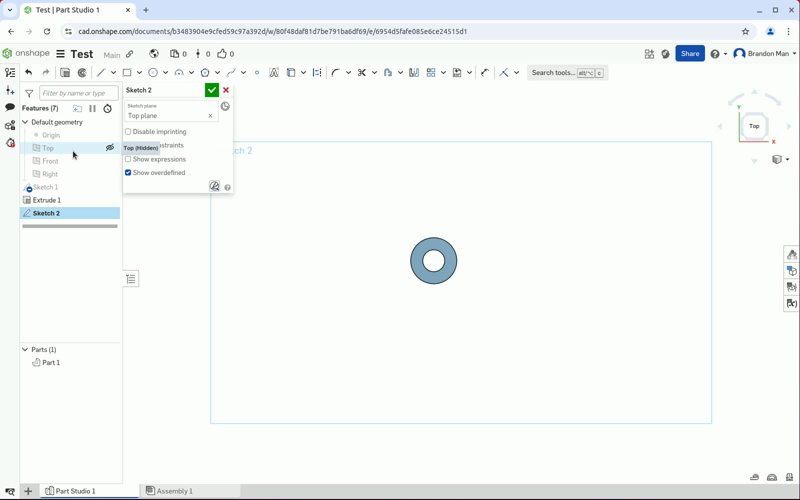
mouse_move(73, 352)
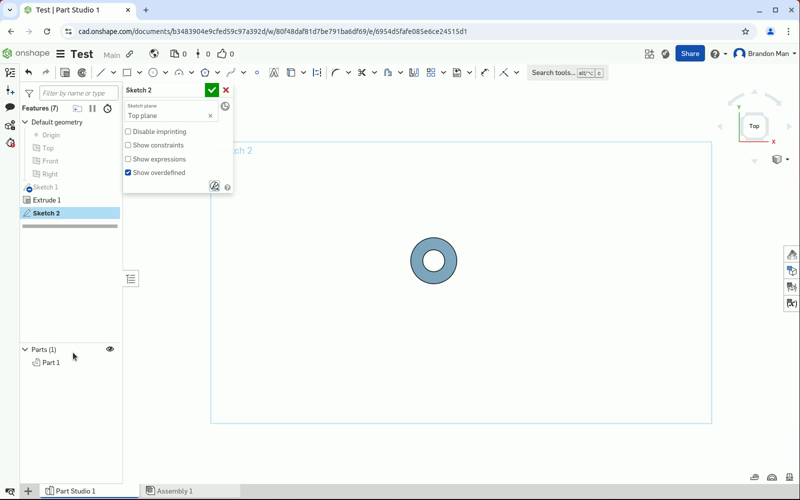
key(y)
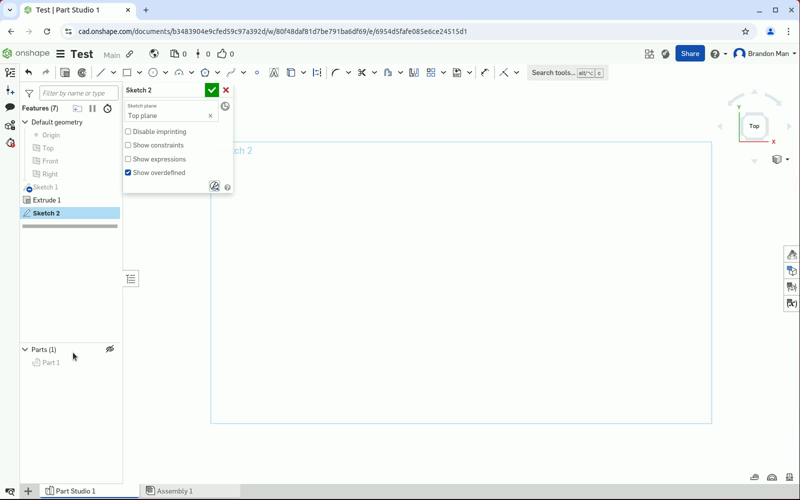
key(c)
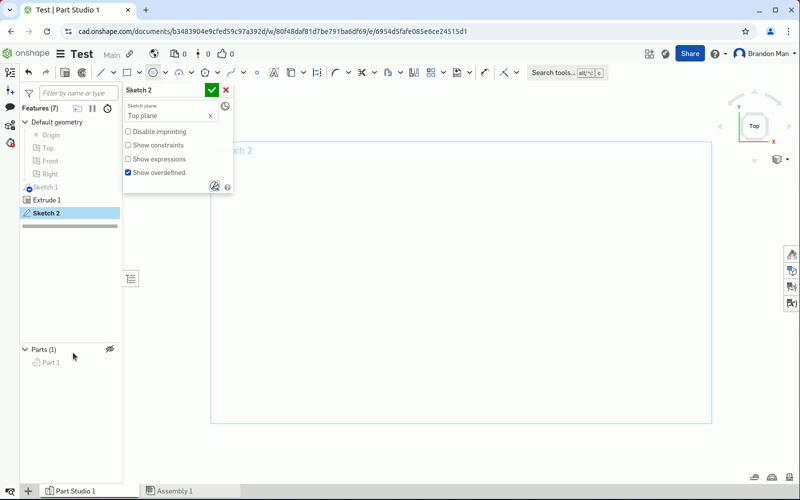
key_down(shift)
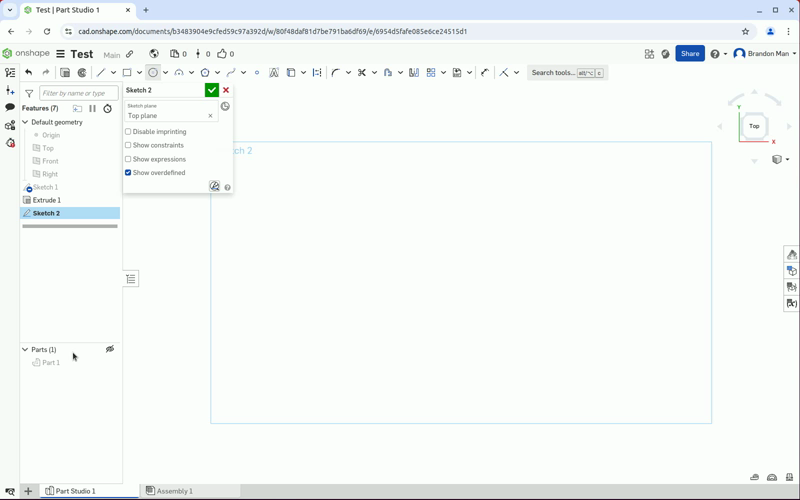
mouse_move(491, 259)
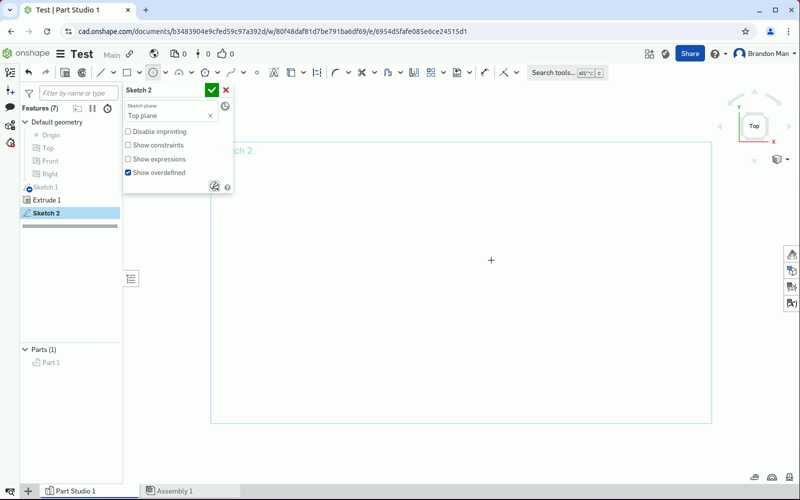
click(491, 259)
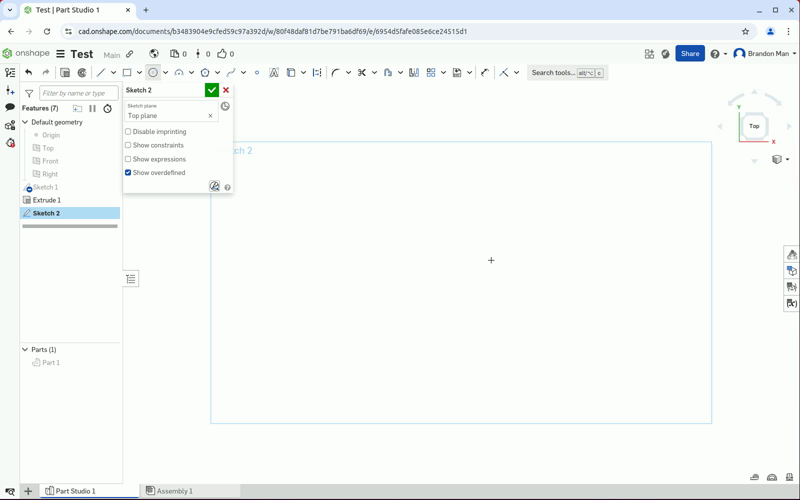
key_up(shift)
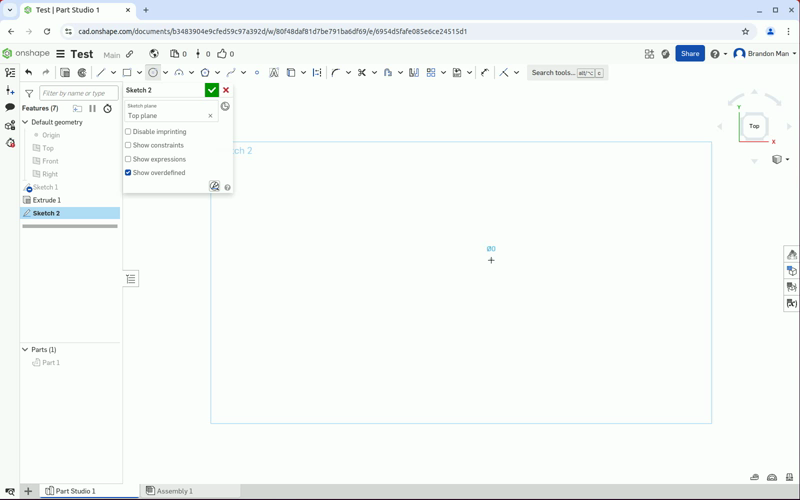
mouse_move(514, 259)
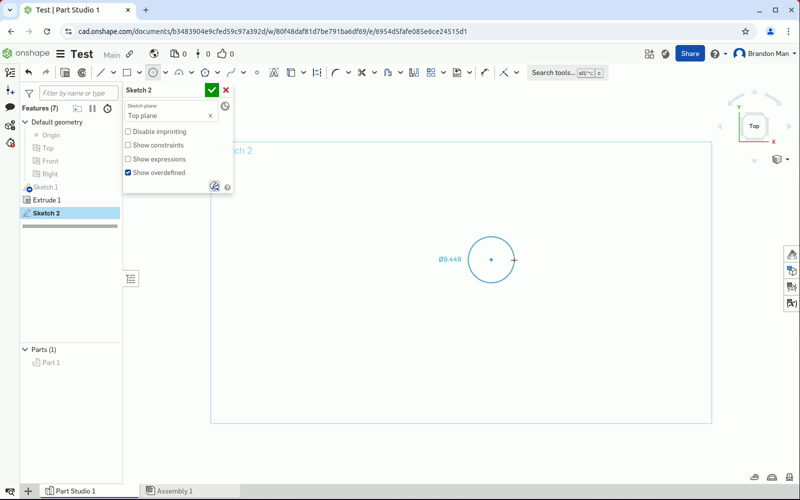
click(514, 259)
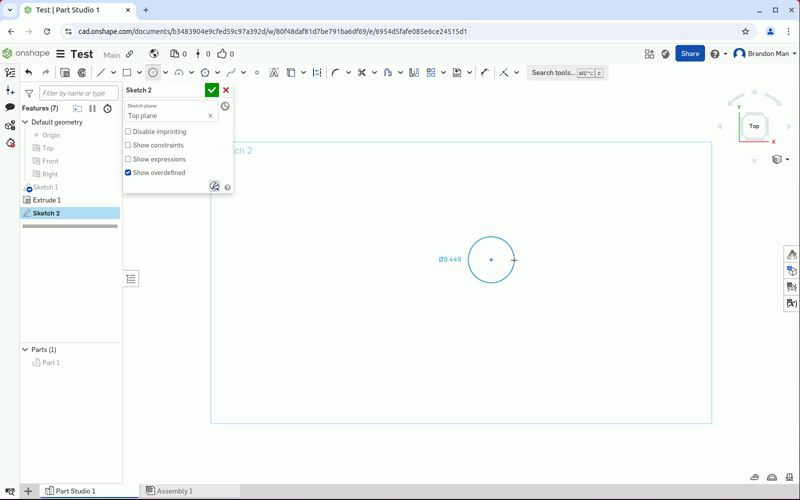
key(esc)
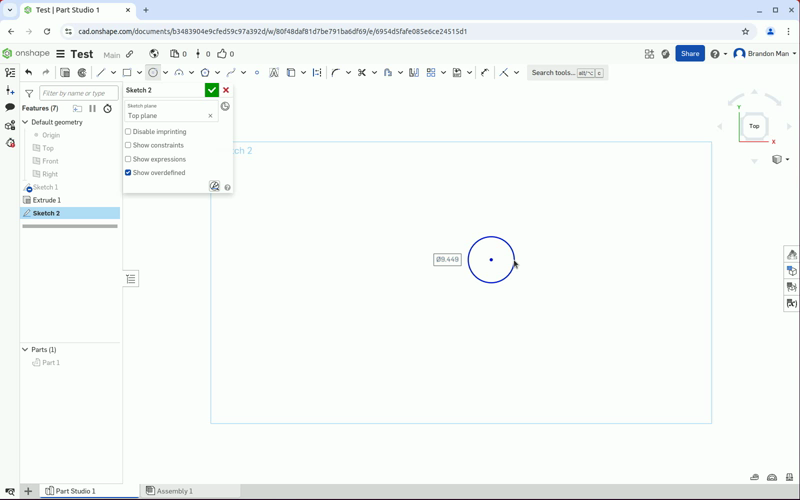
key(c)
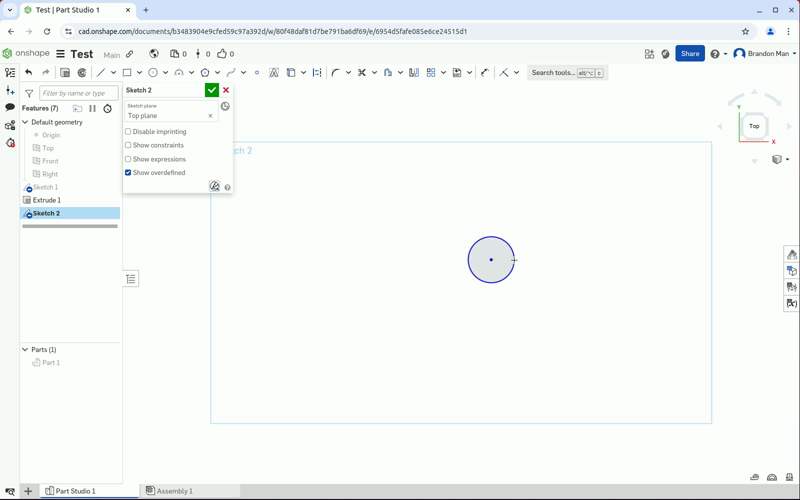
key_down(shift)
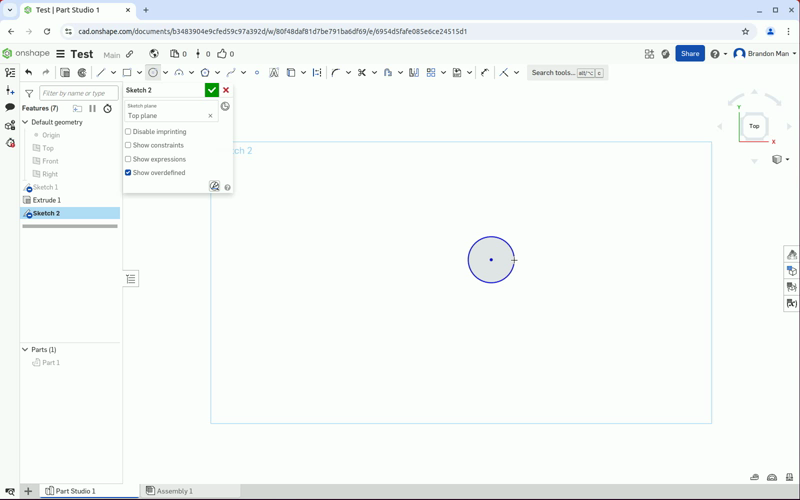
mouse_move(491, 260)
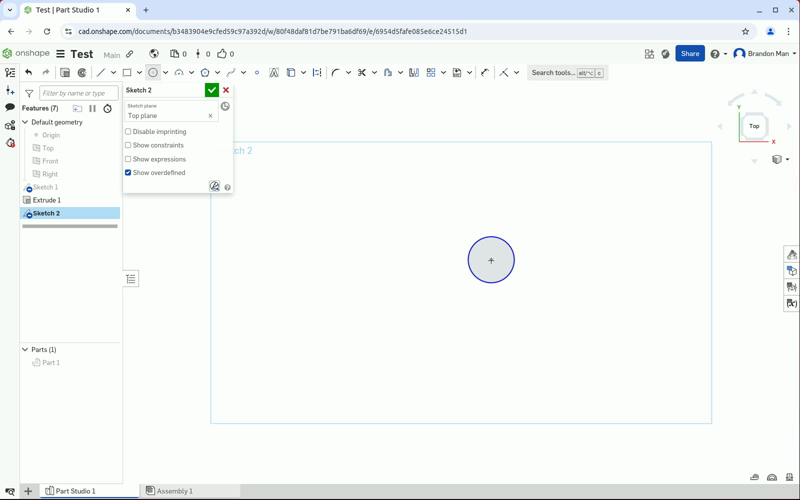
scroll(6)
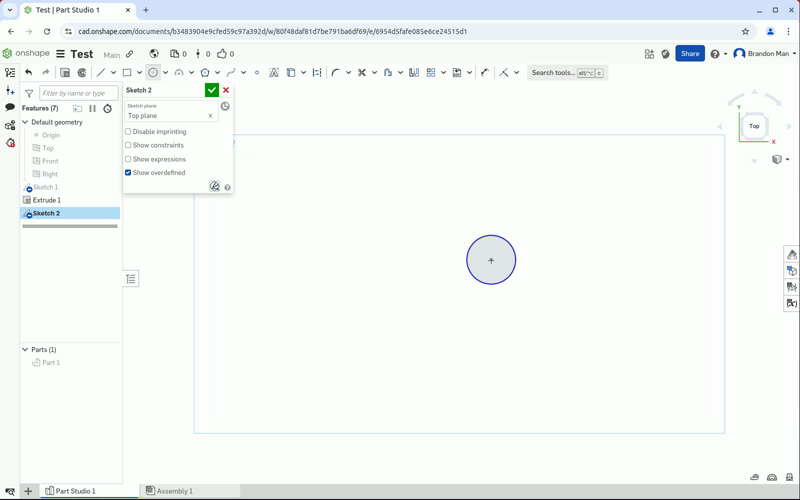
scroll(6)
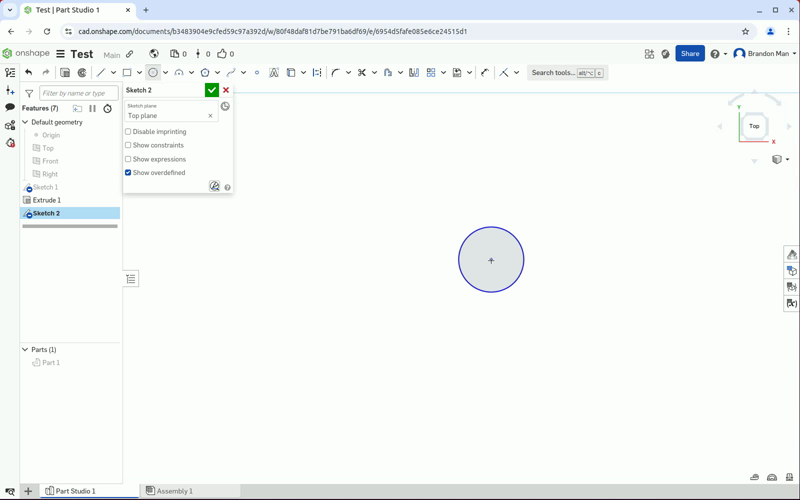
scroll(6)
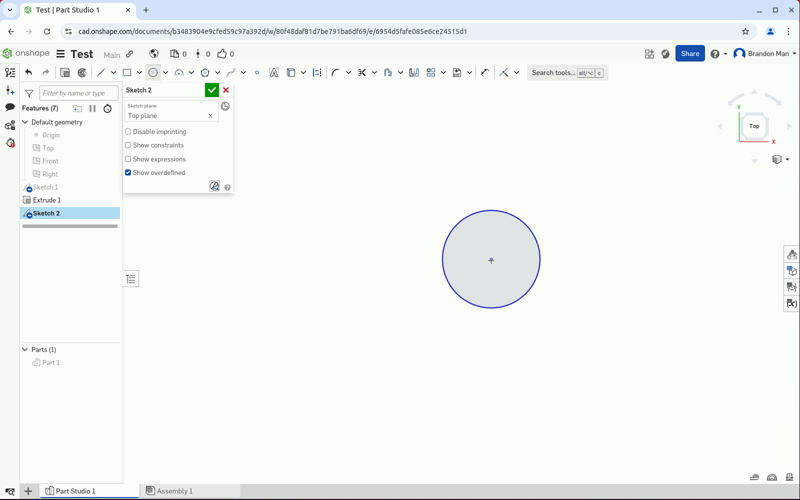
scroll(6)
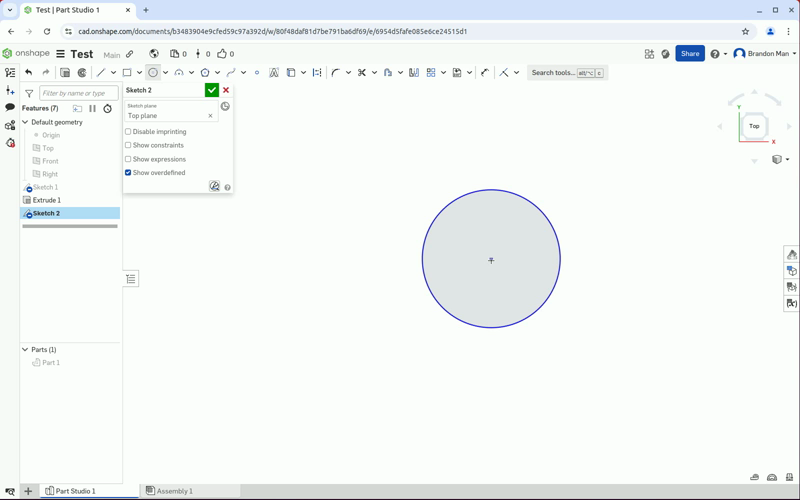
scroll(6)
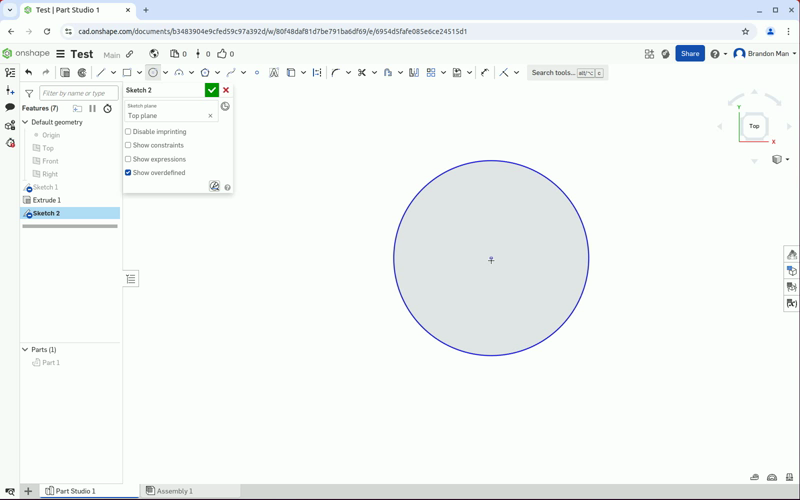
scroll(6)
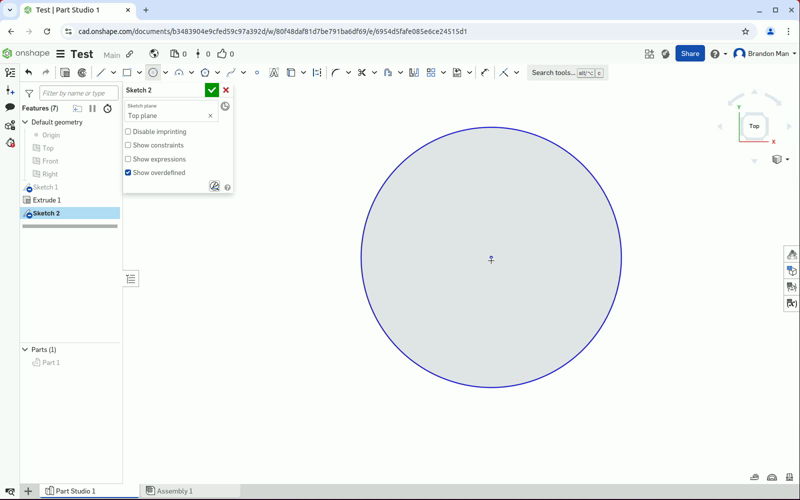
scroll(6)
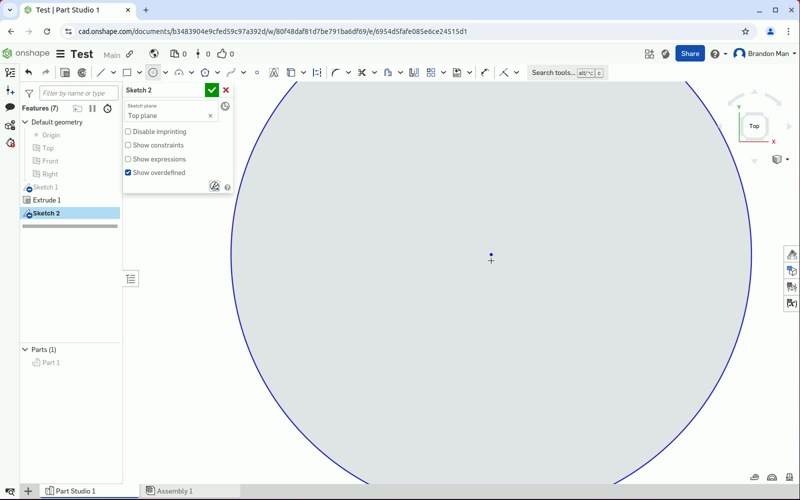
click(491, 260)
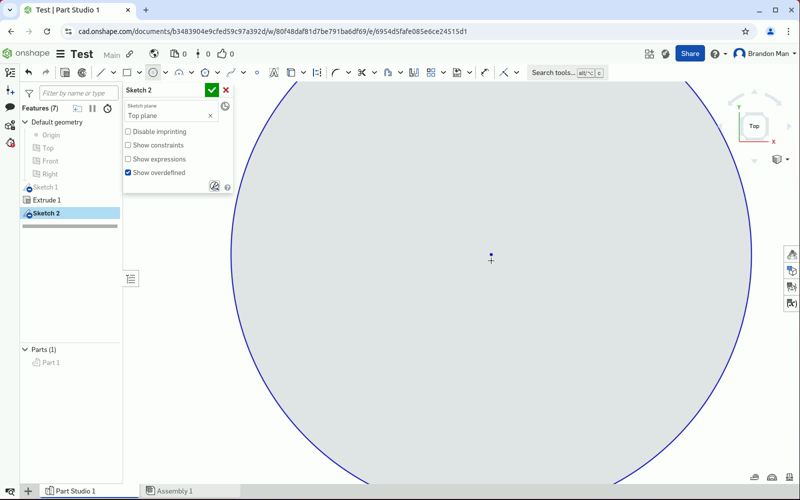
scroll(-6)
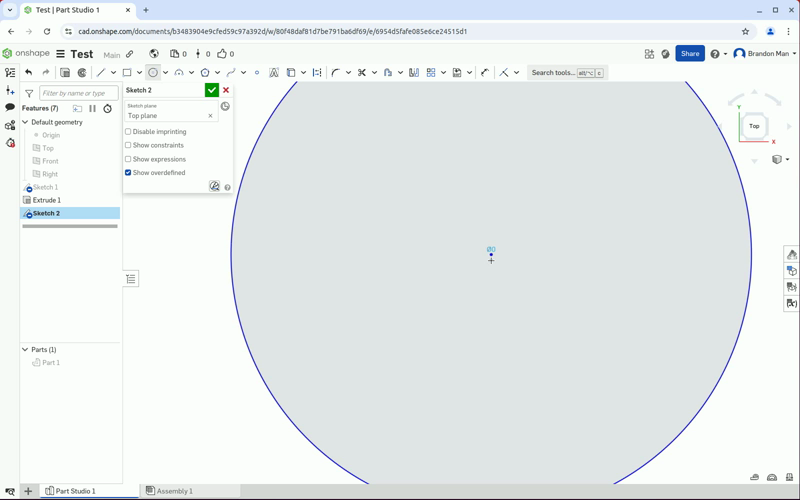
scroll(-6)
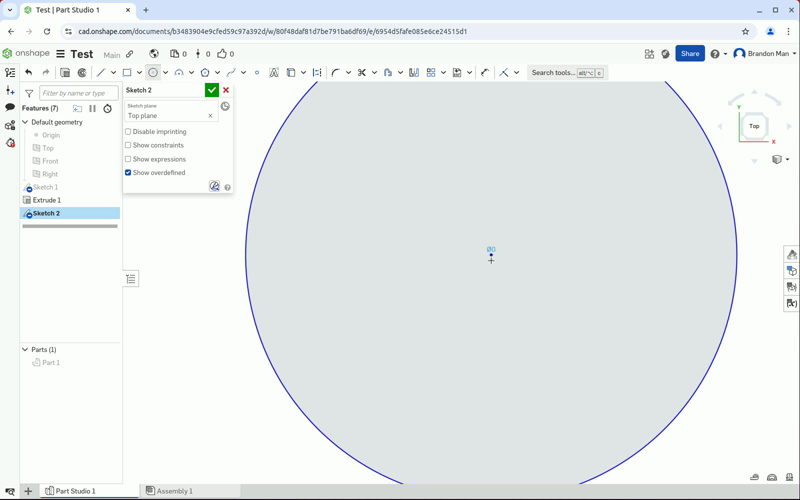
scroll(-6)
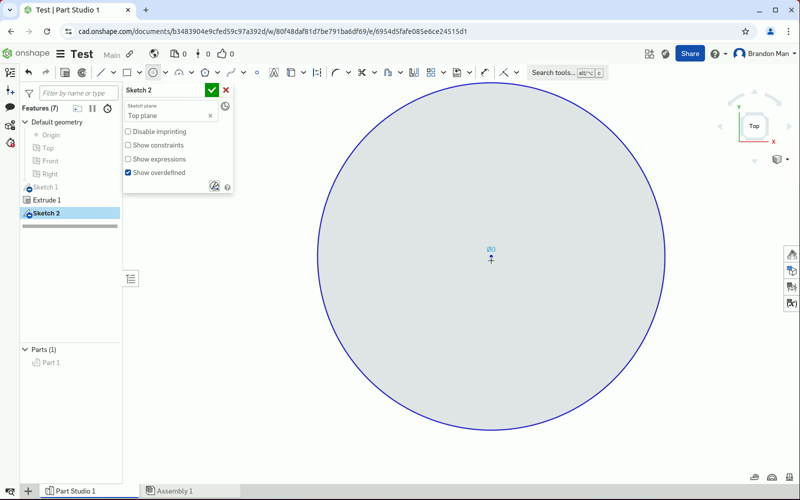
scroll(-6)
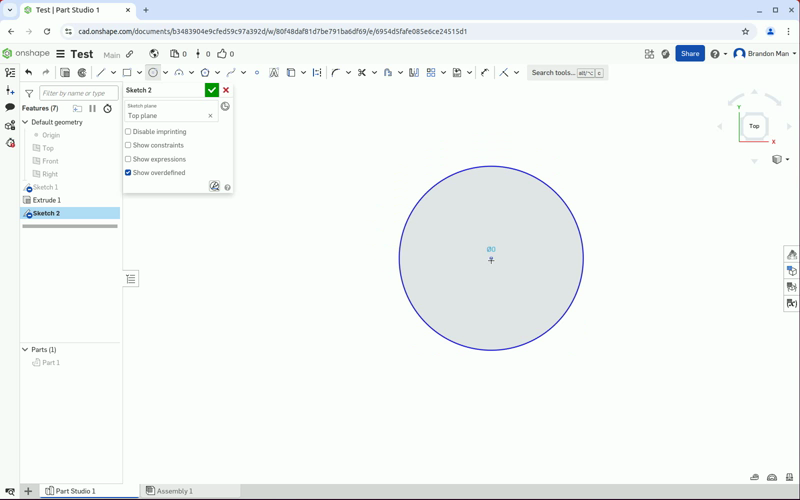
scroll(-6)
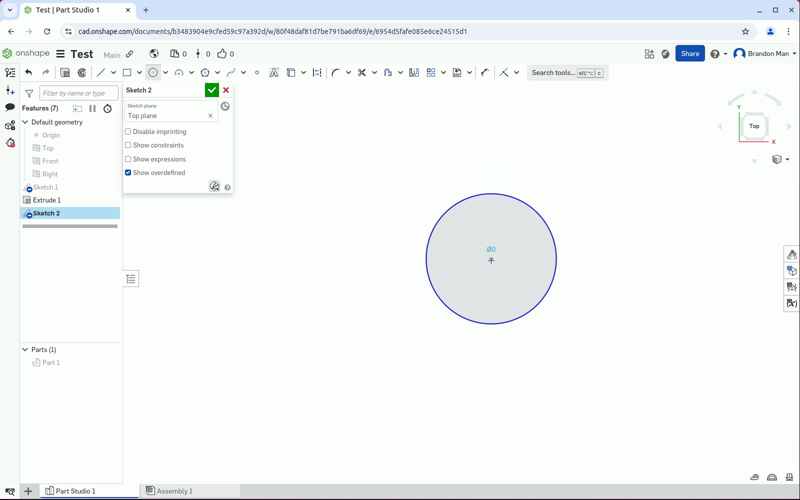
scroll(-6)
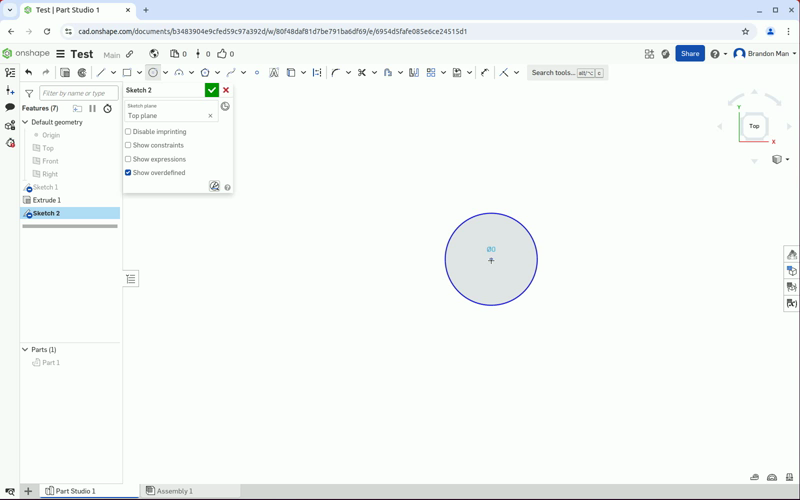
scroll(-6)
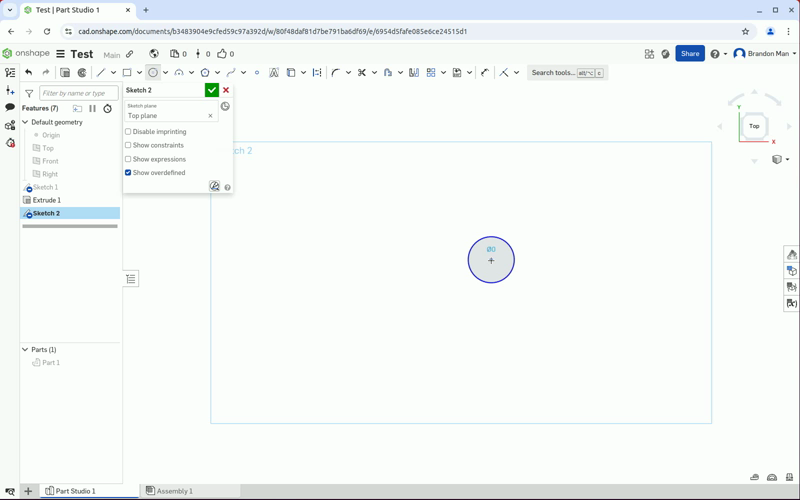
key_up(shift)
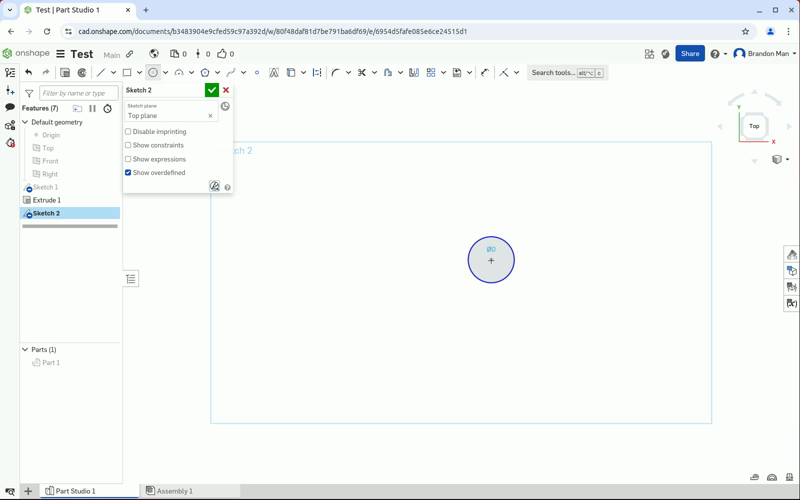
mouse_move(502, 260)
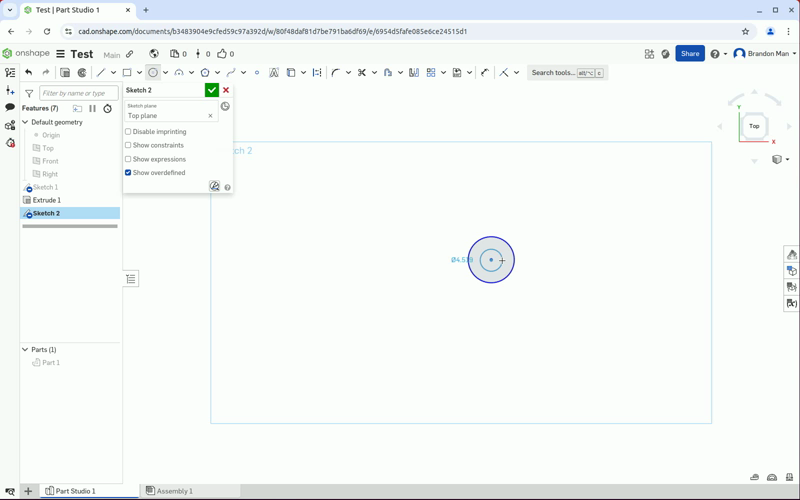
click(502, 260)
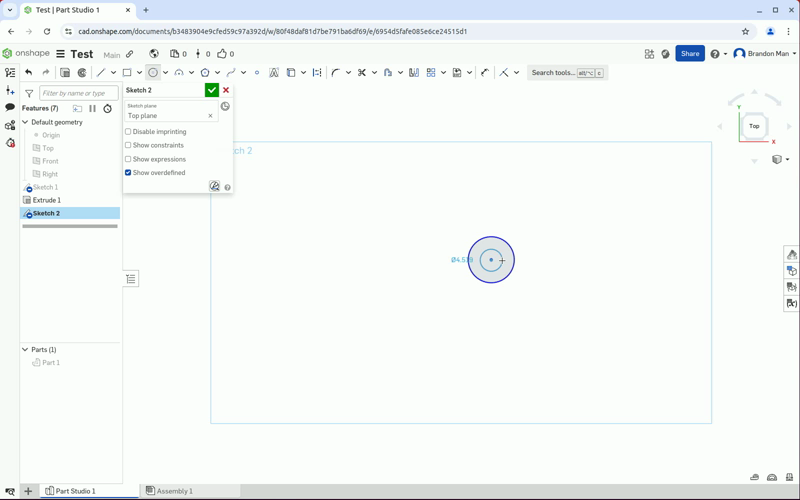
key(esc)
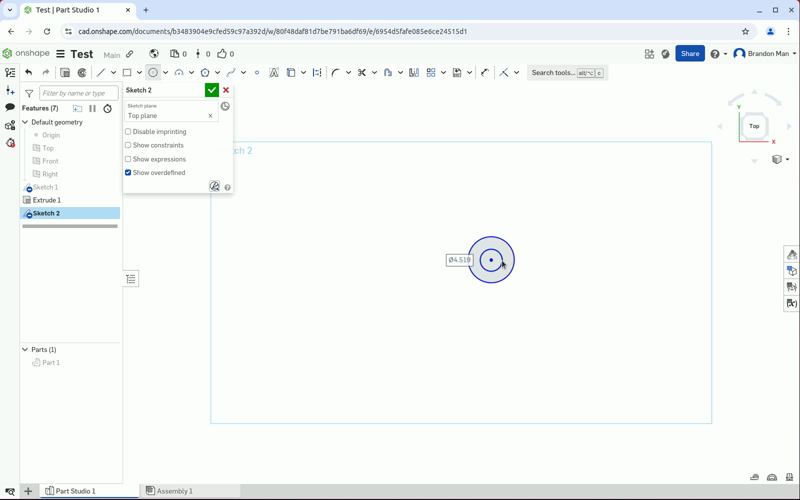
mouse_move(471, 251)
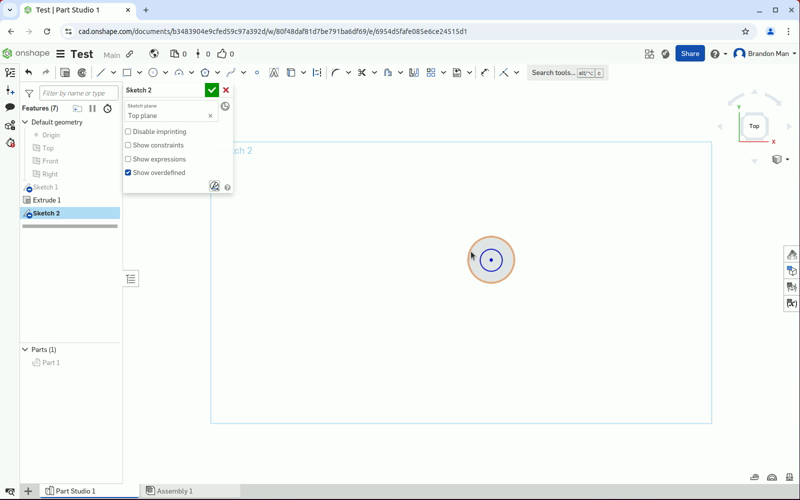
scroll(6)
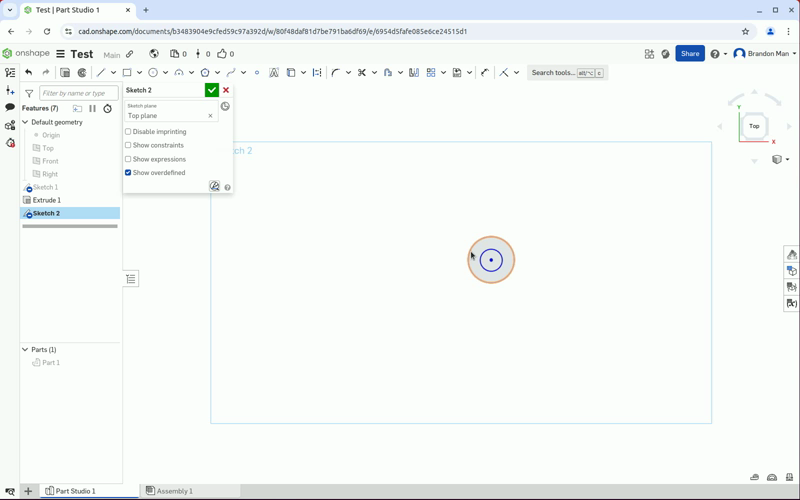
scroll(6)
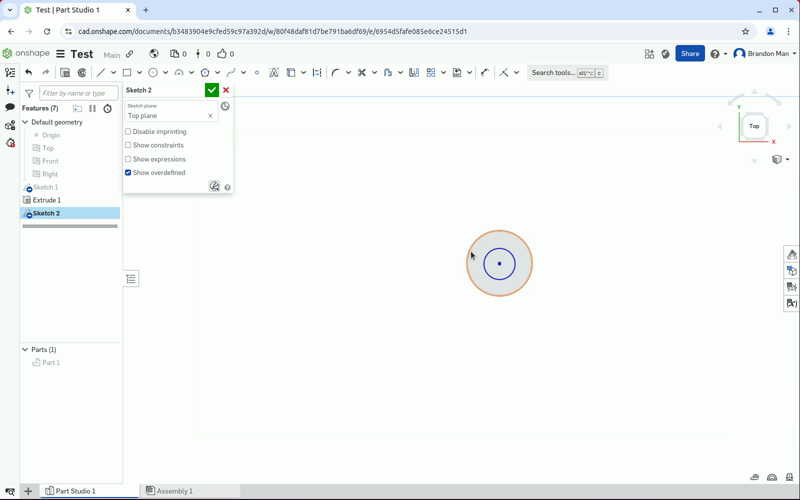
scroll(6)
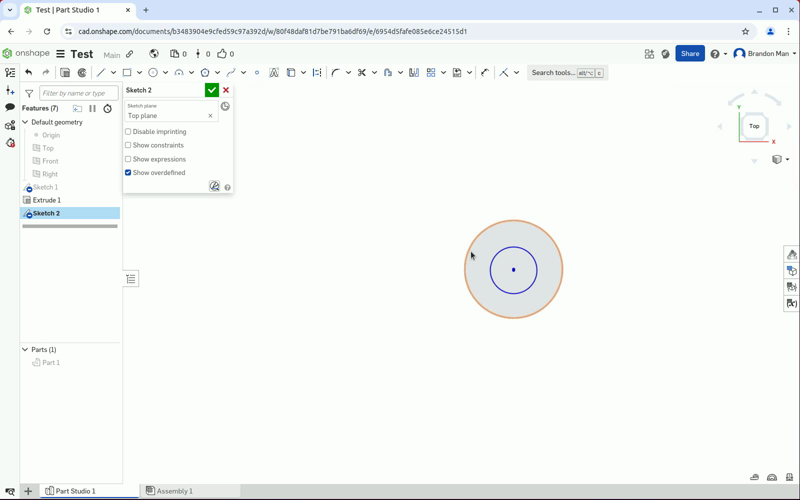
scroll(6)
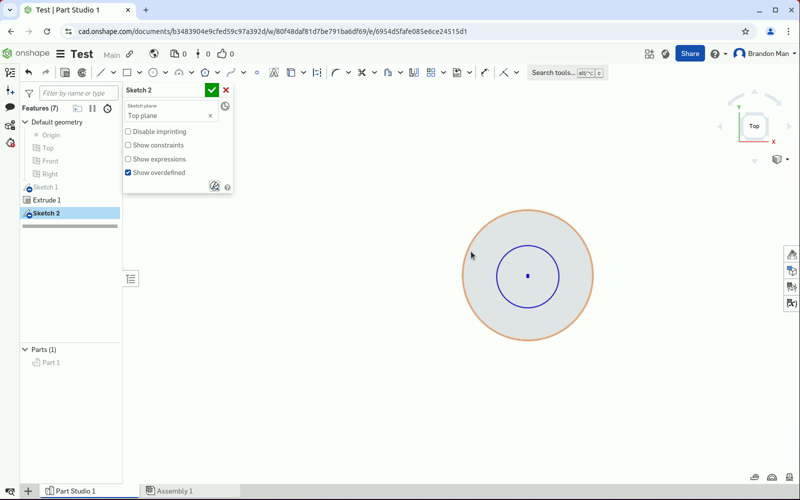
scroll(6)
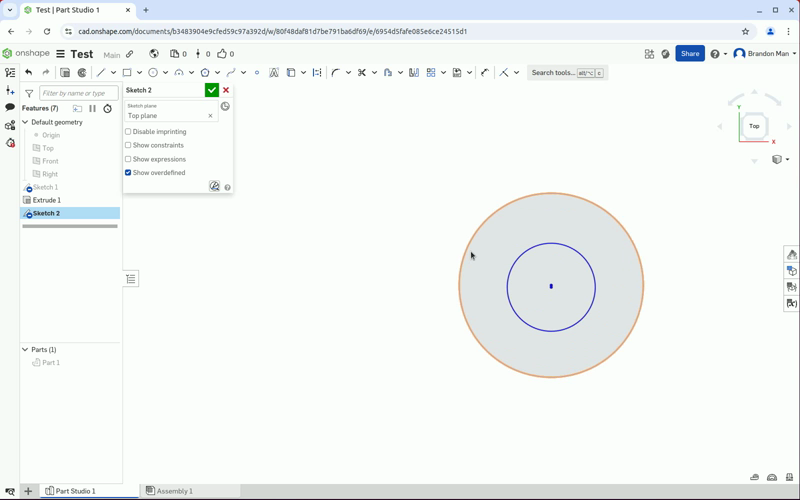
scroll(6)
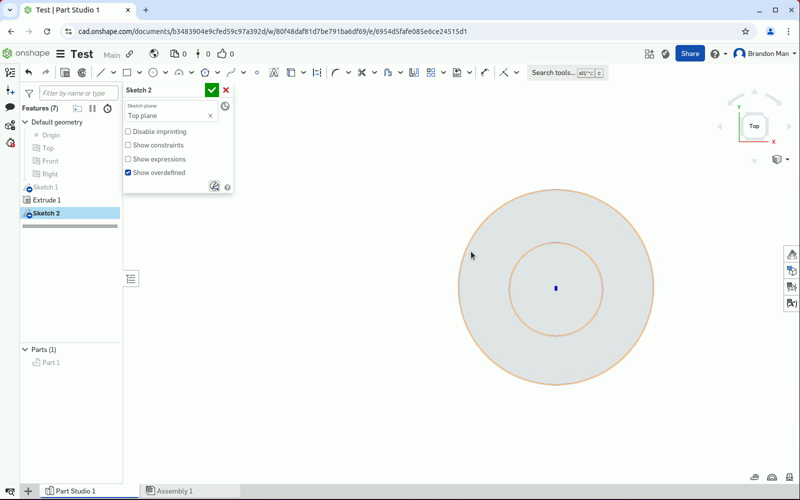
scroll(6)
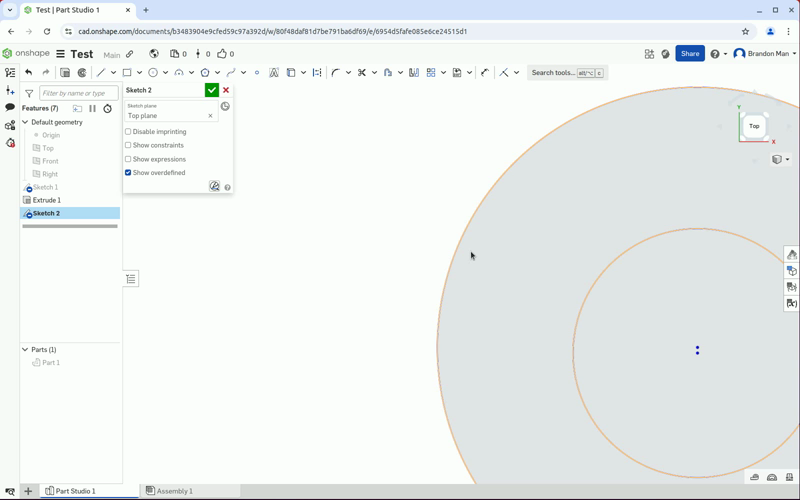
click(471, 251)
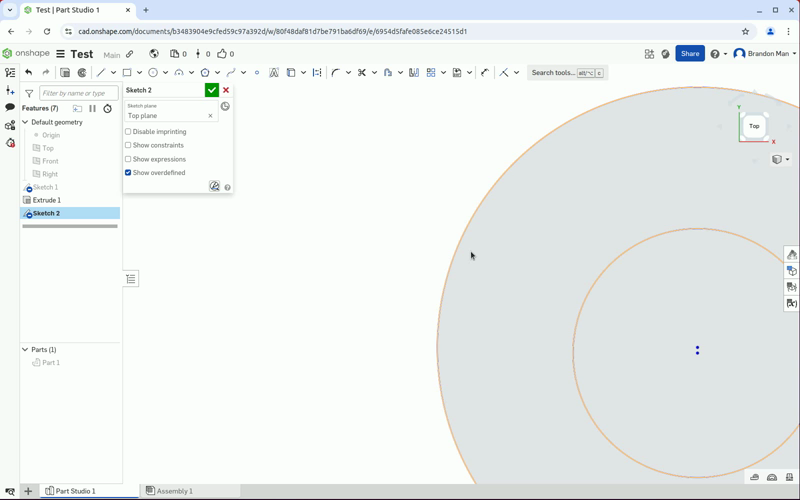
scroll(-6)
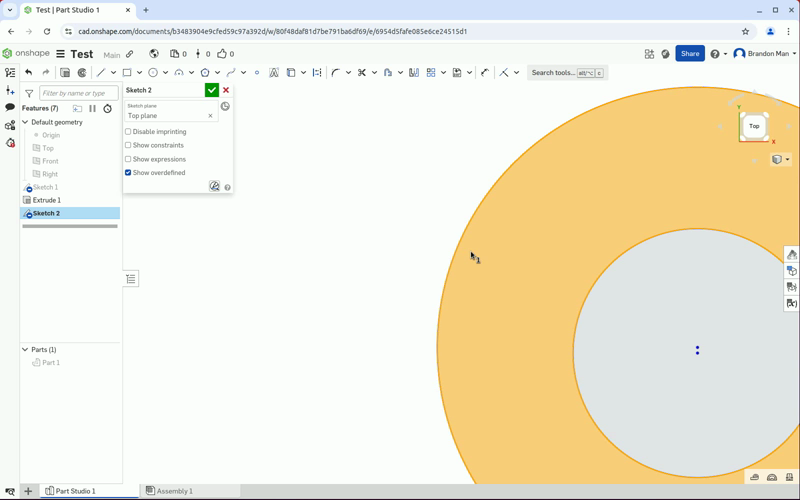
scroll(-6)
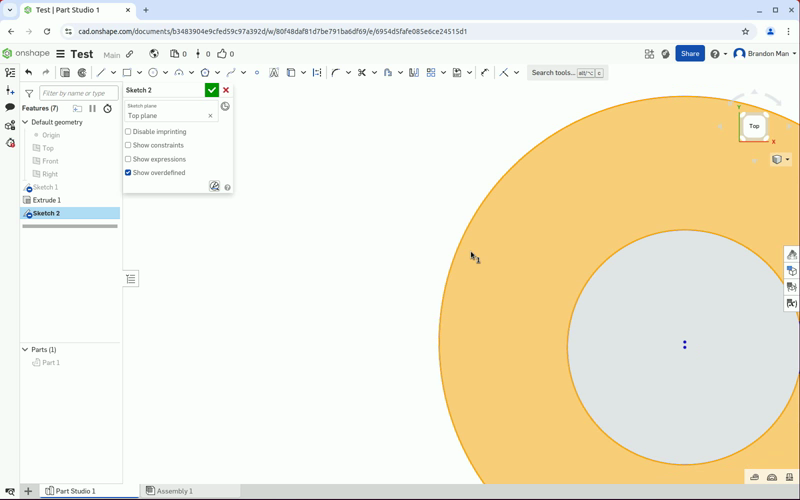
scroll(-6)
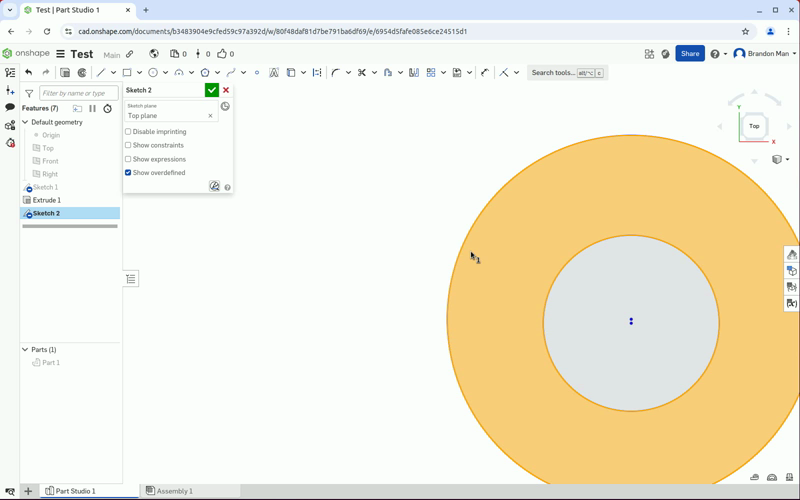
scroll(-6)
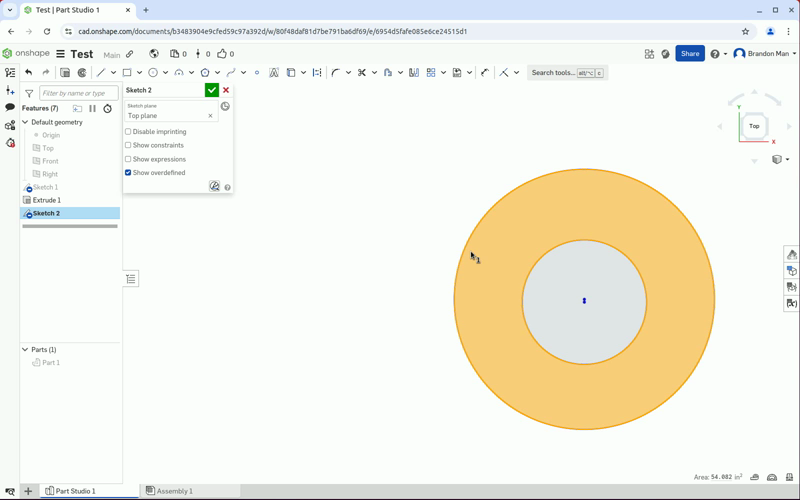
scroll(-6)
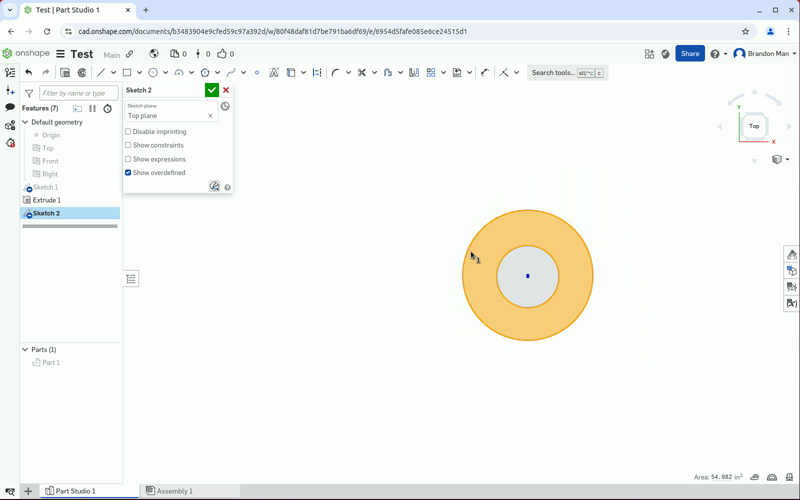
scroll(-6)
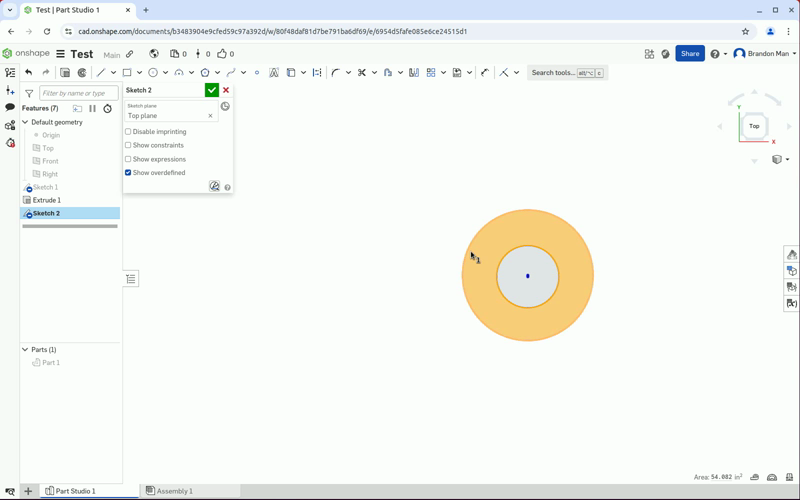
scroll(-6)
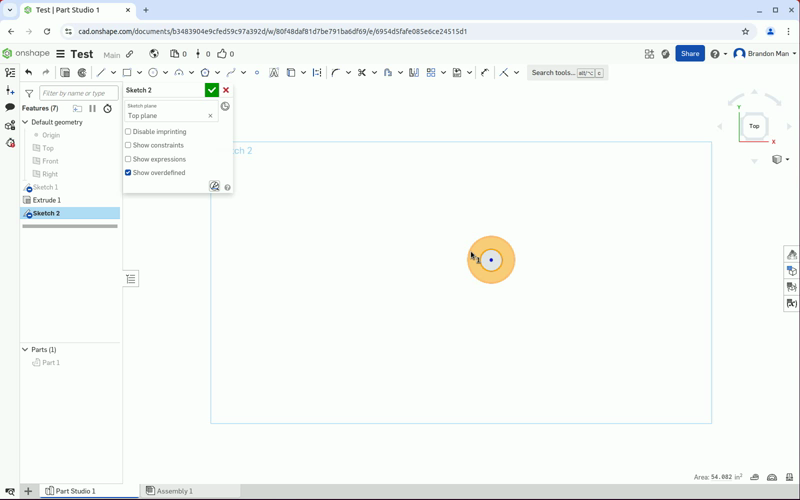
mouse_move(73, 352)
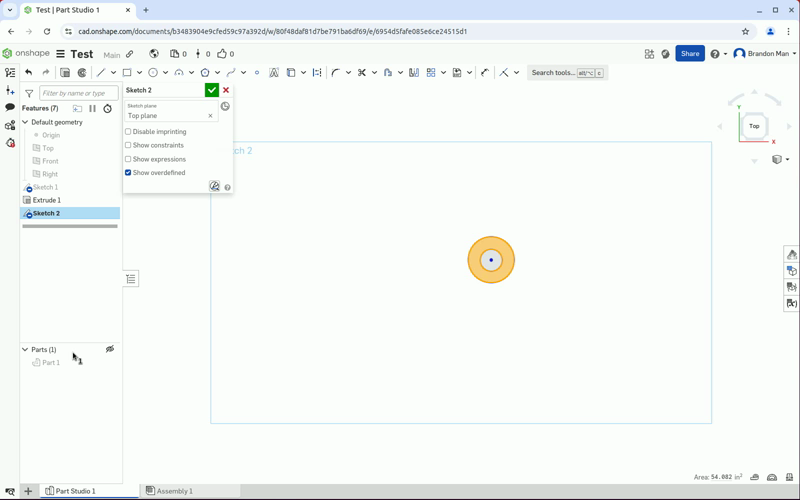
key(shift+y)
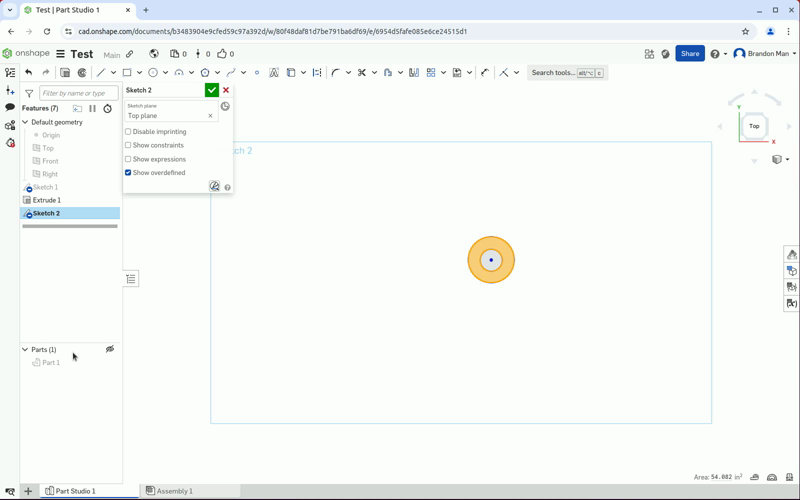
key(shift+e)
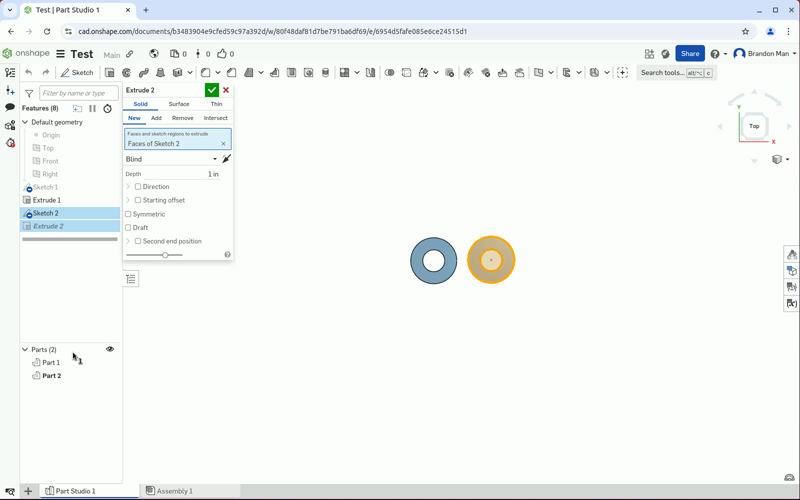
mouse_move(143, 106)
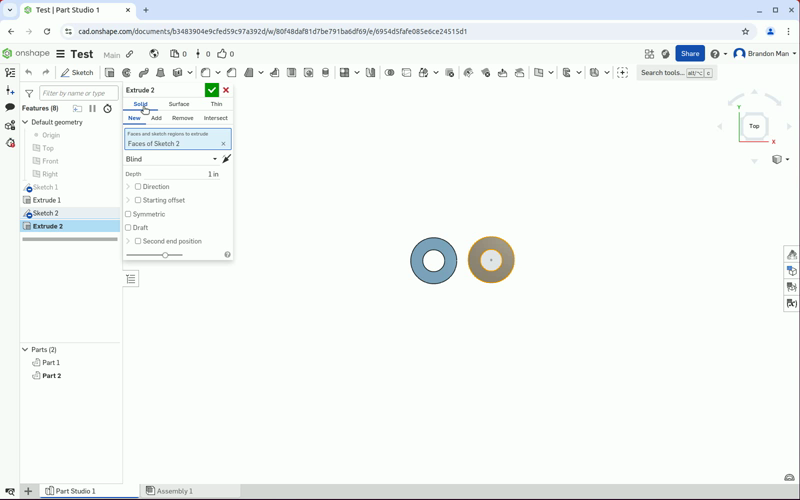
click(143, 106)
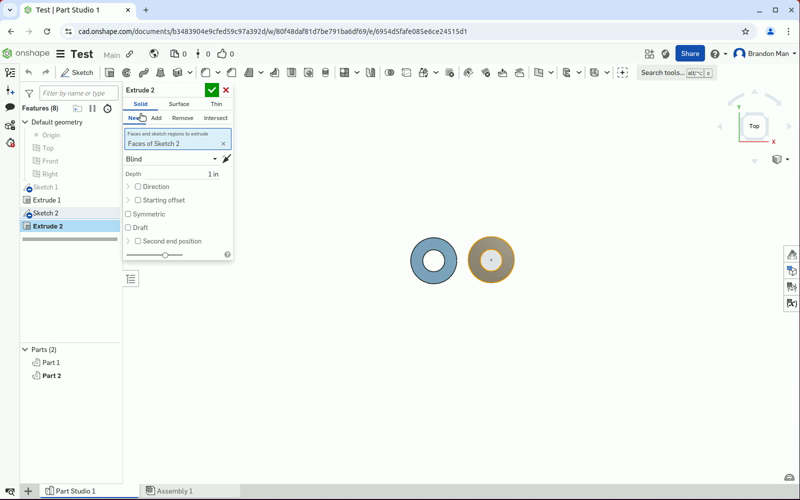
mouse_move(137, 120)
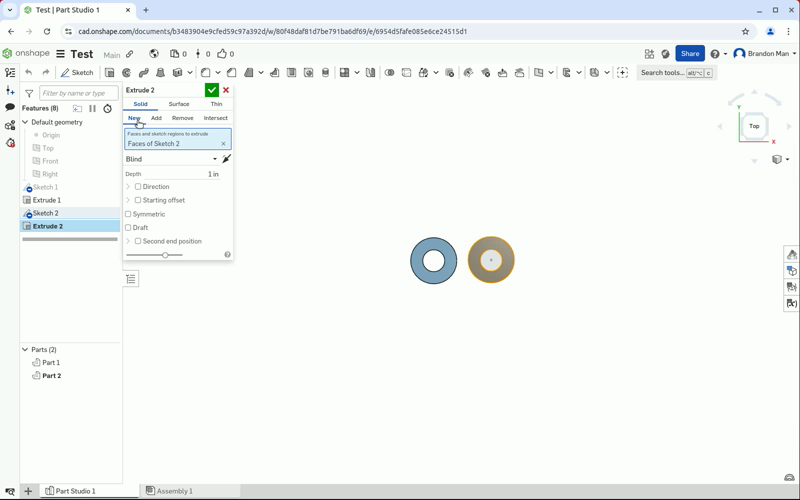
click(137, 120)
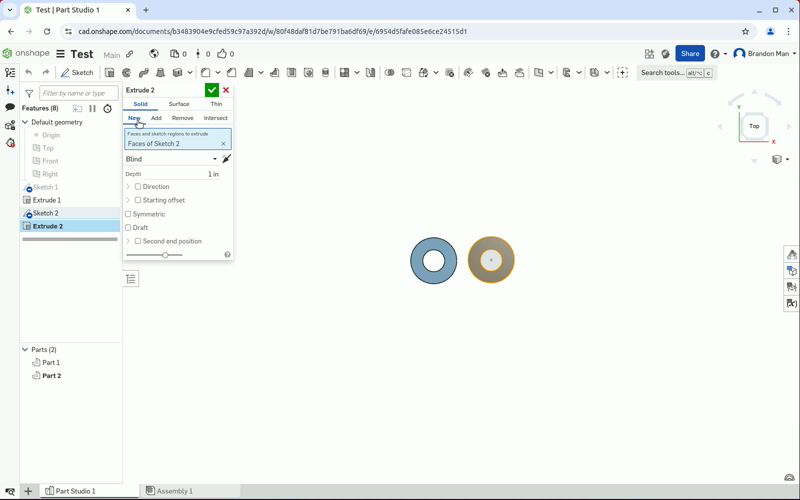
key(tab, 4)
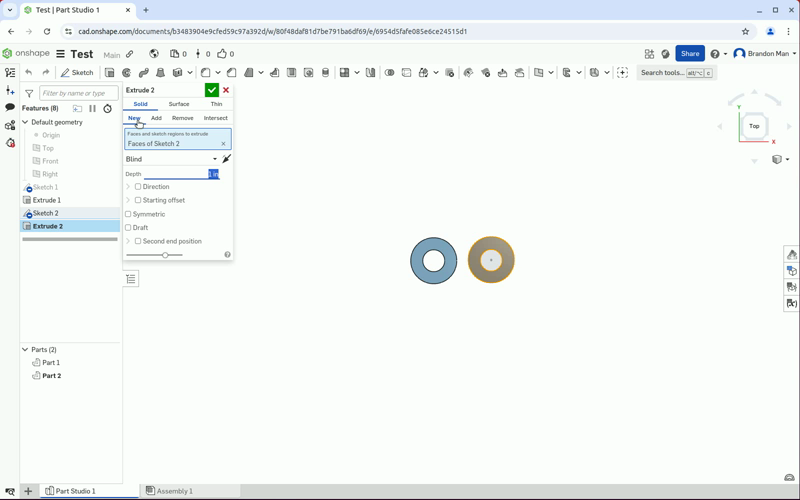
text(23.108)
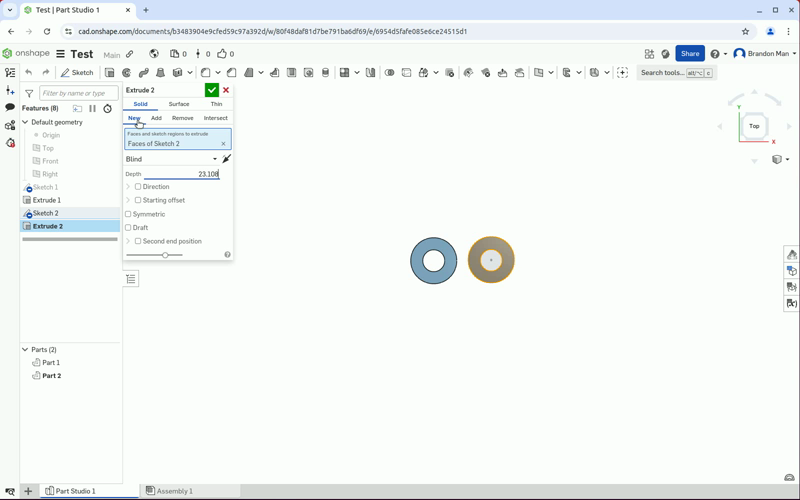
key(enter)
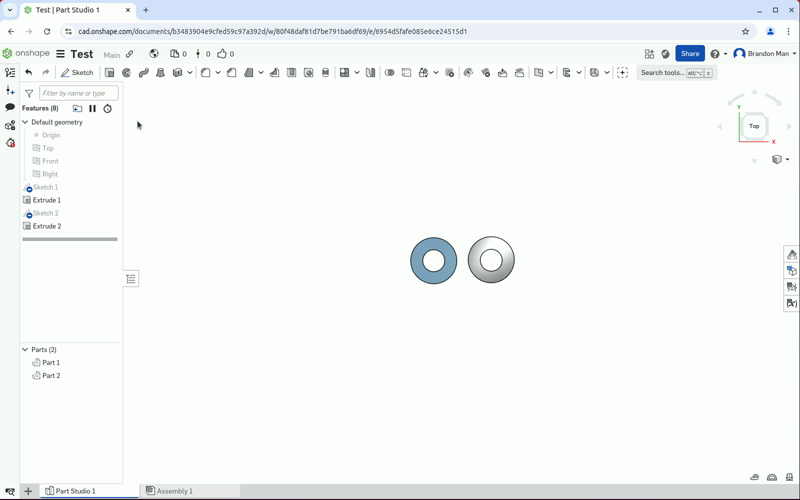
key(shift+h)
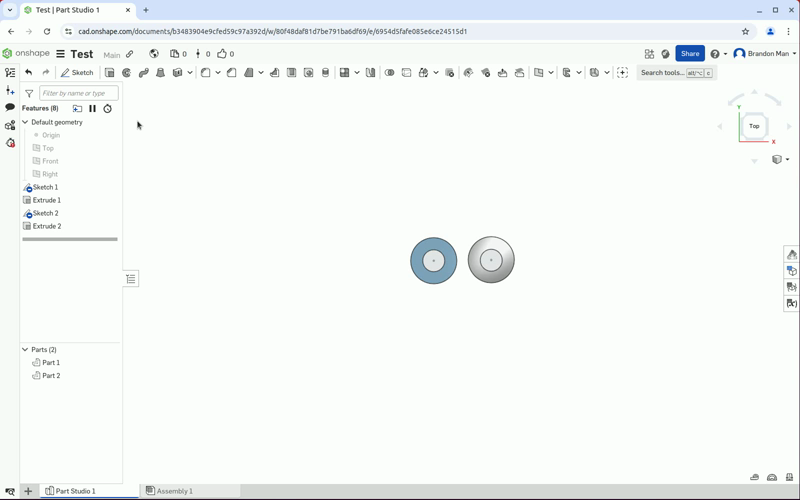
key(shift+h)
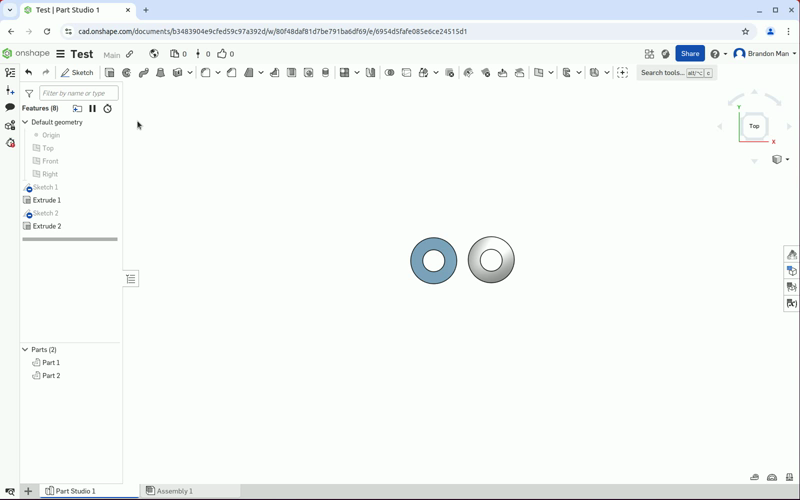
mouse_move(73, 189)
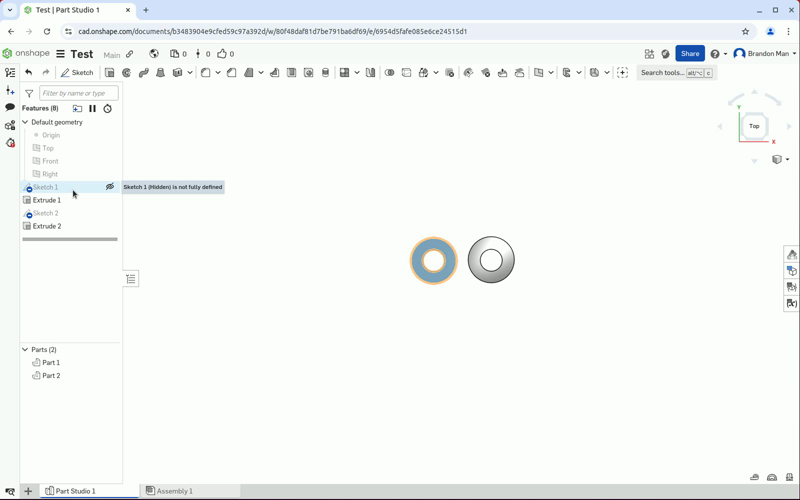
click(73, 189)
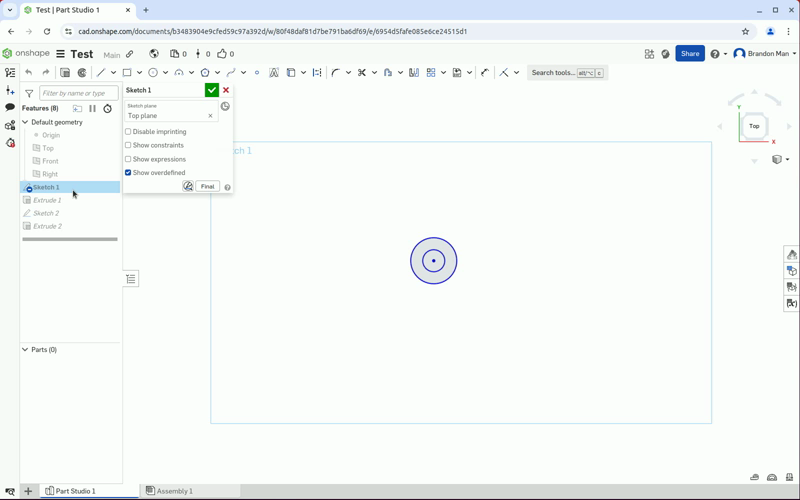
mouse_move(229, 92)
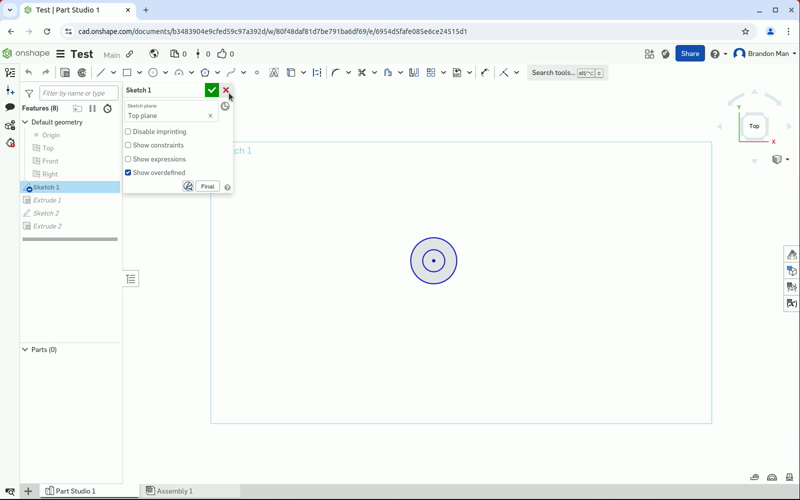
click(229, 92)
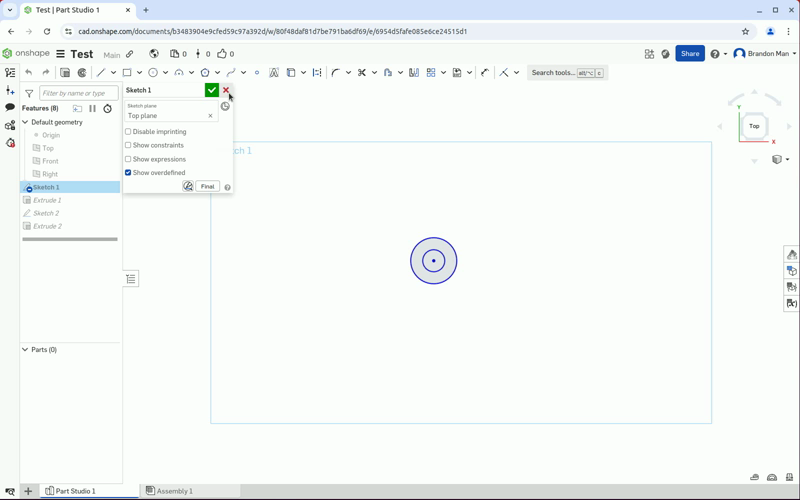
key(shift+s)
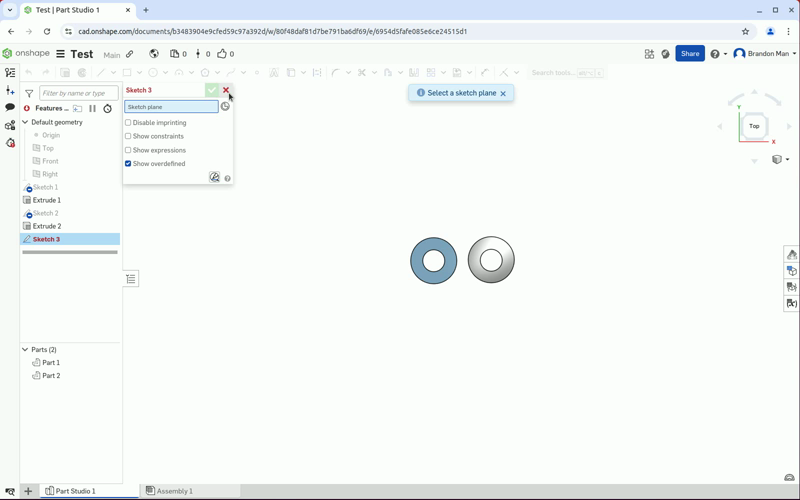
mouse_move(73, 150)
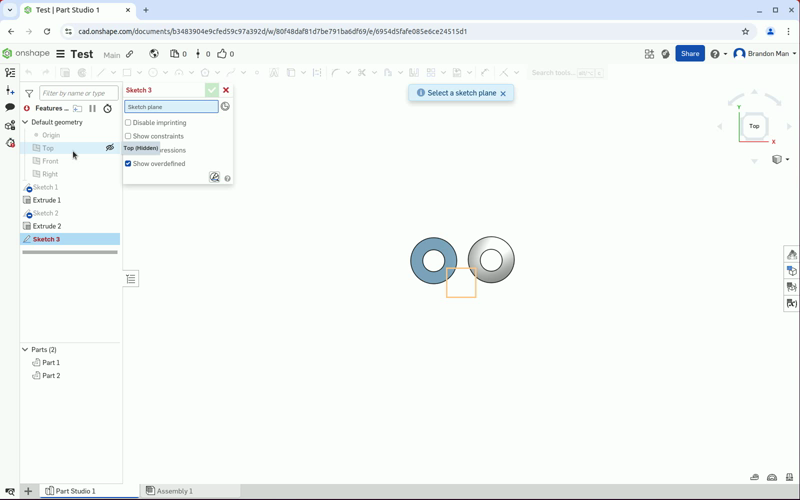
click(73, 150)
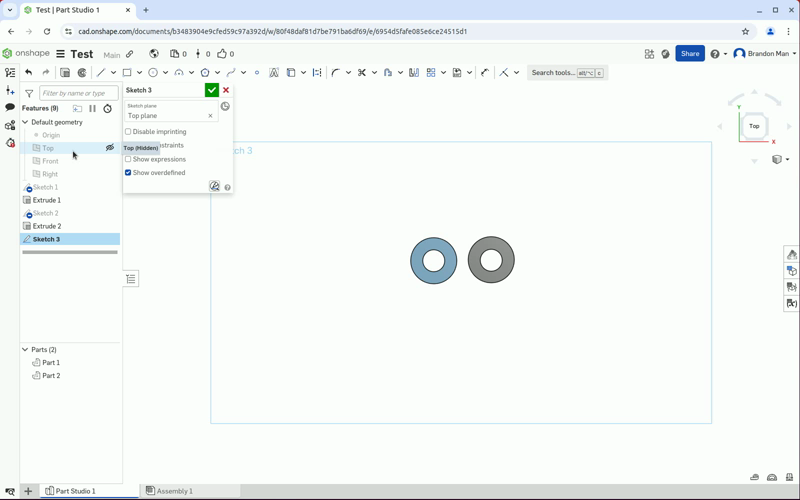
mouse_move(73, 352)
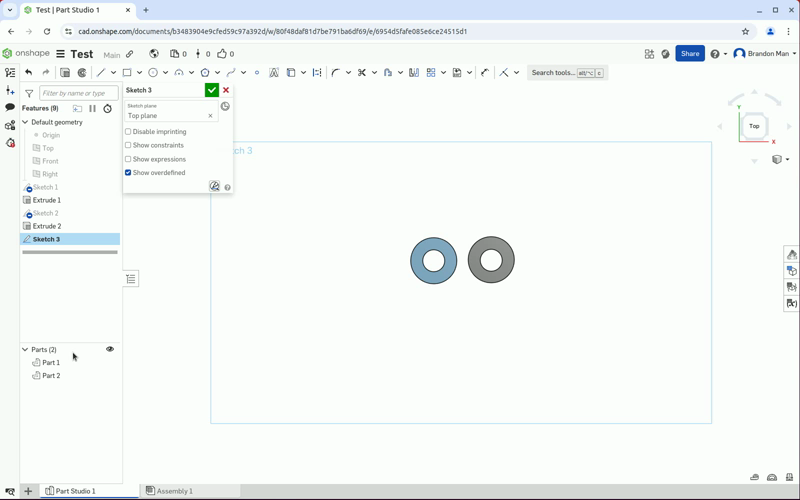
key(y)
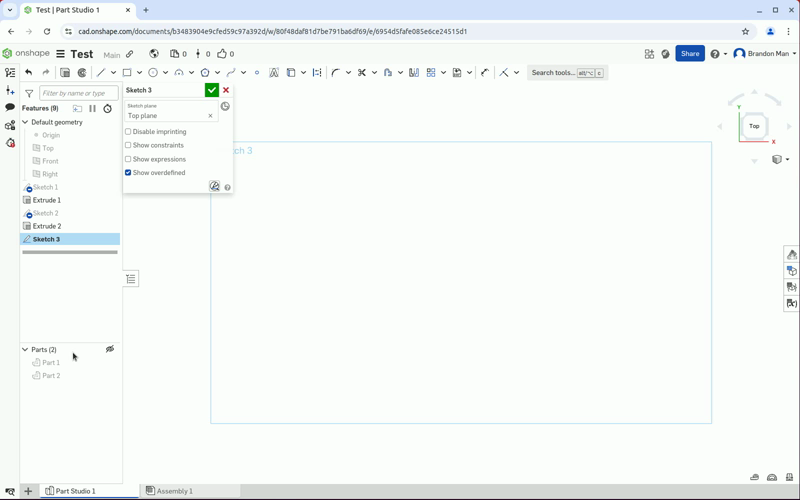
key(c)
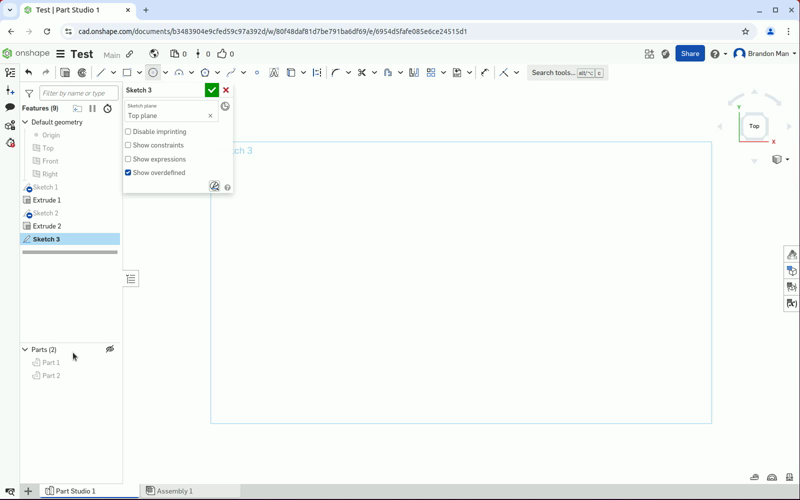
key_down(shift)
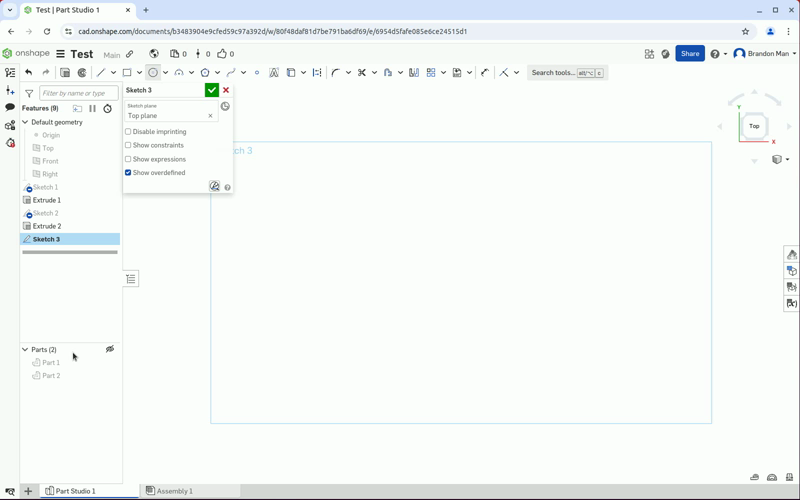
mouse_move(491, 260)
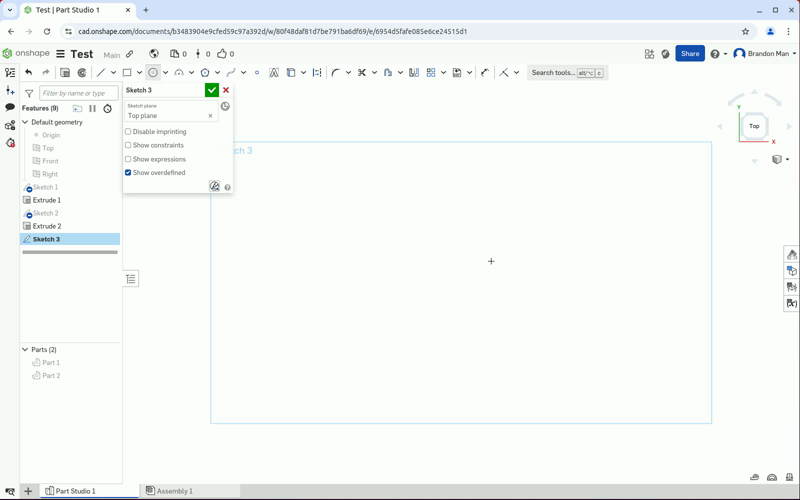
click(491, 260)
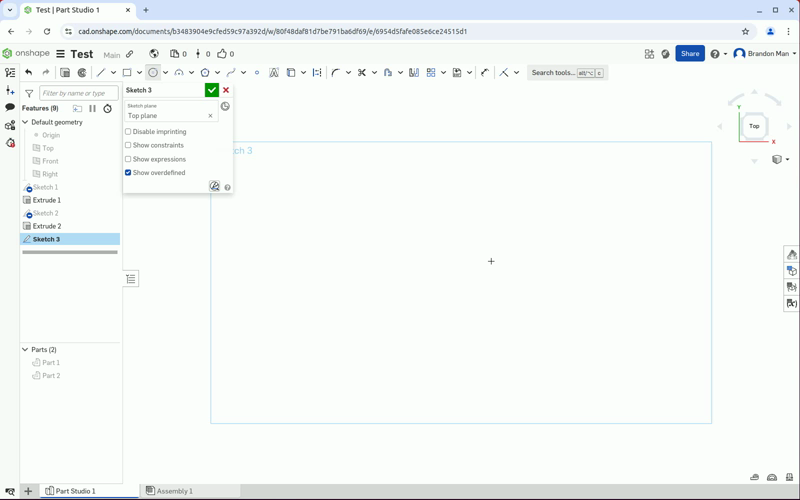
key_up(shift)
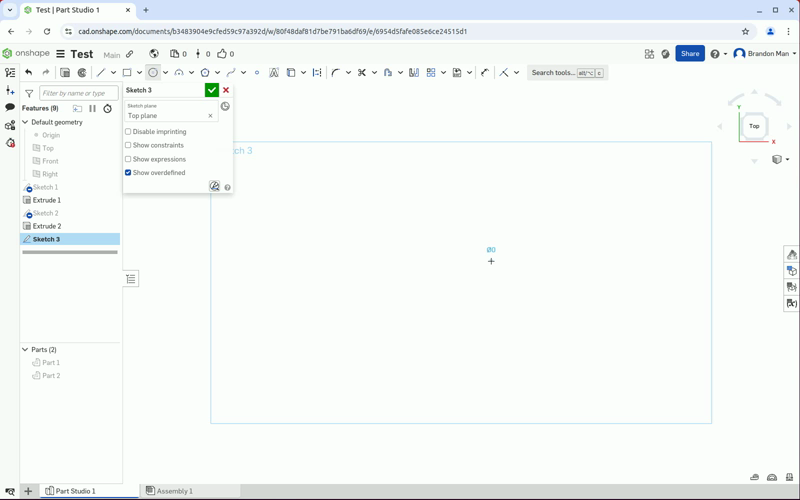
mouse_move(501, 260)
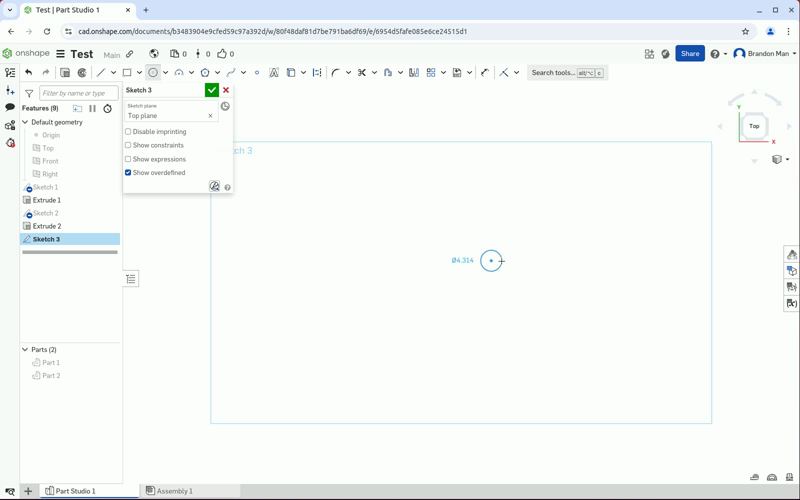
click(501, 260)
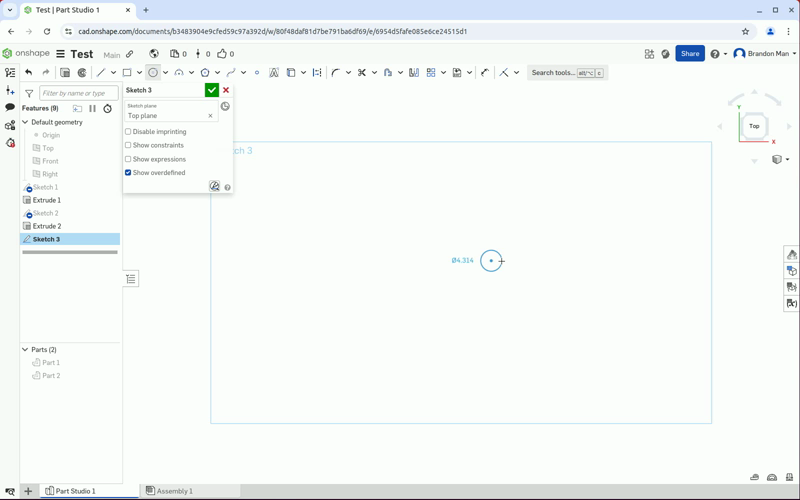
key(esc)
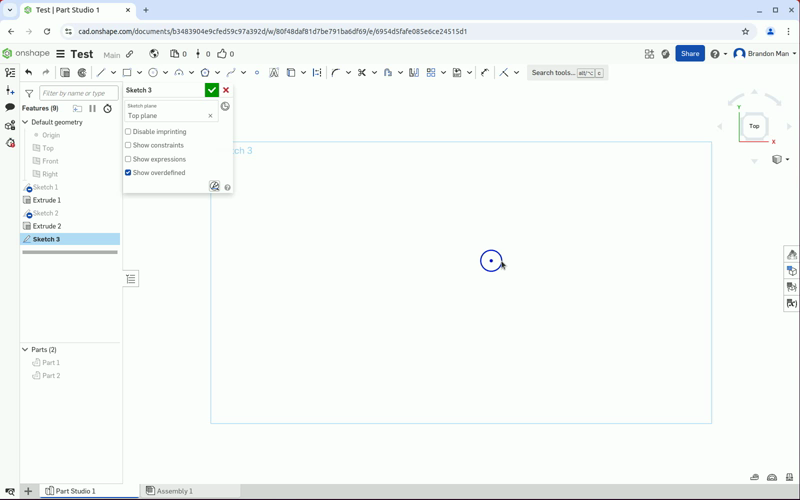
mouse_move(482, 259)
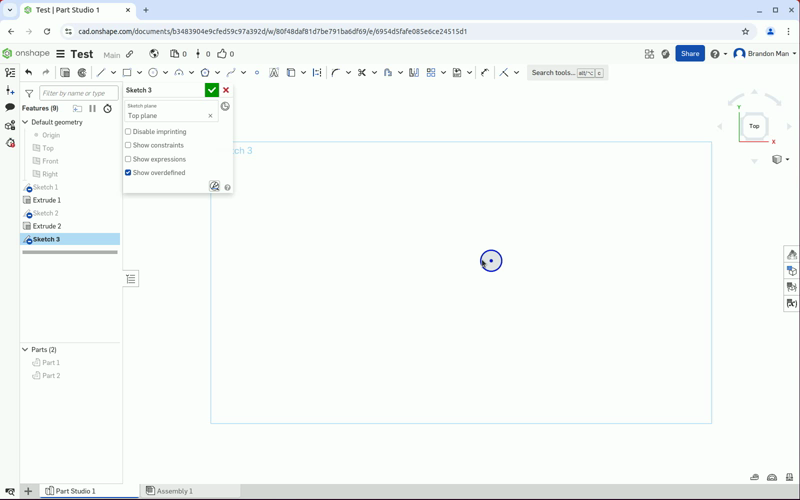
scroll(6)
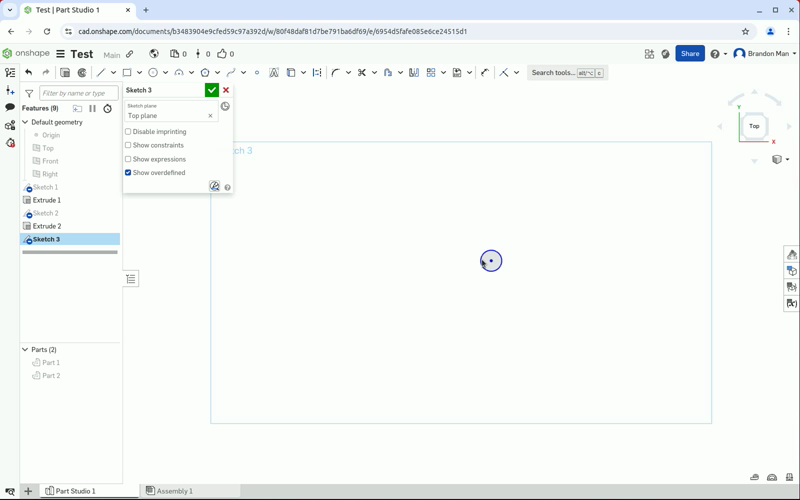
scroll(6)
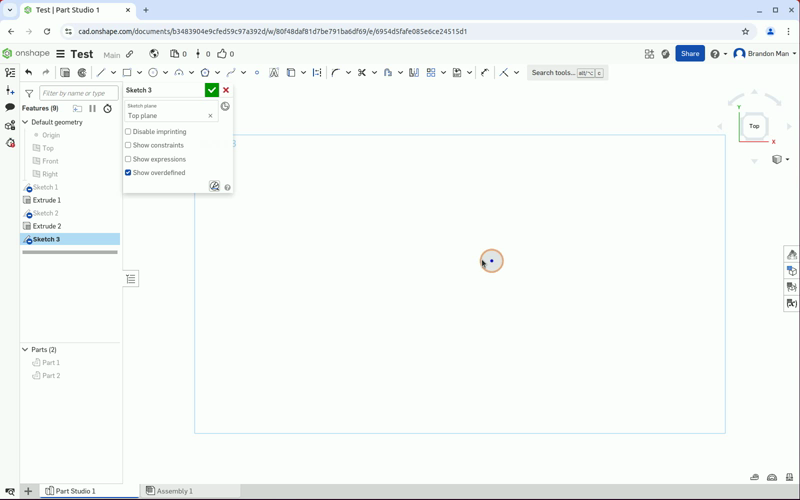
scroll(6)
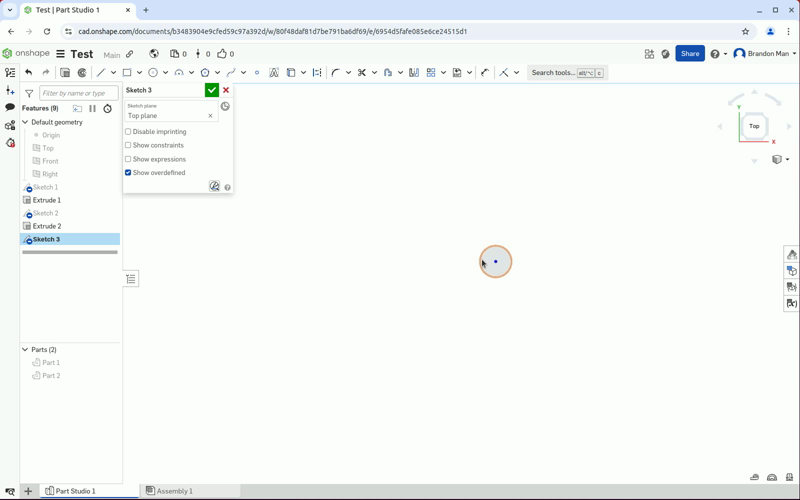
scroll(6)
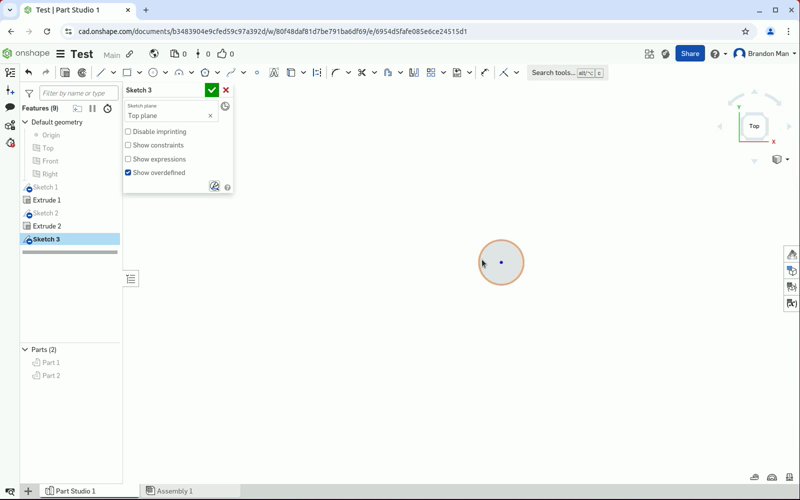
scroll(6)
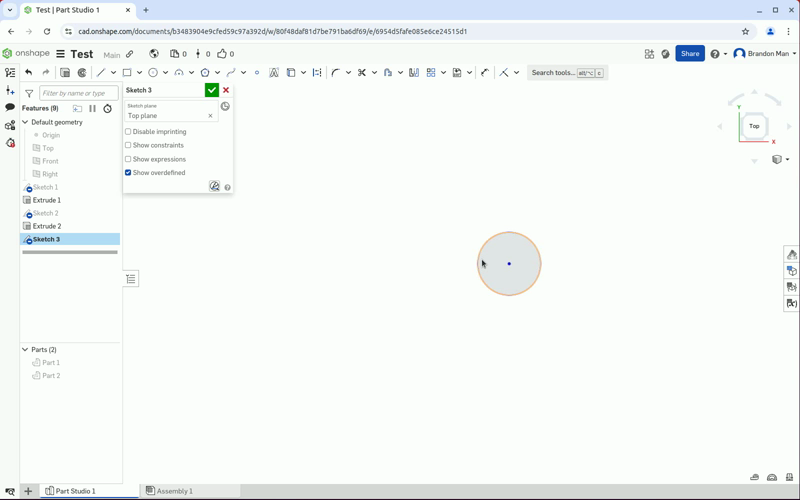
scroll(6)
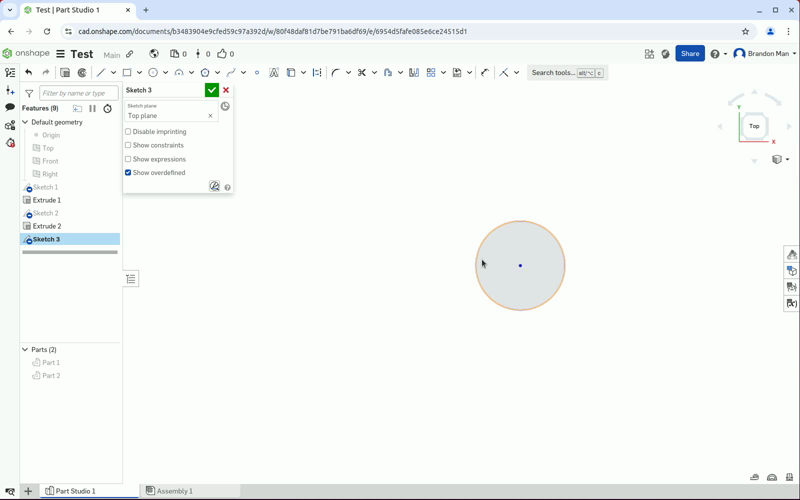
scroll(6)
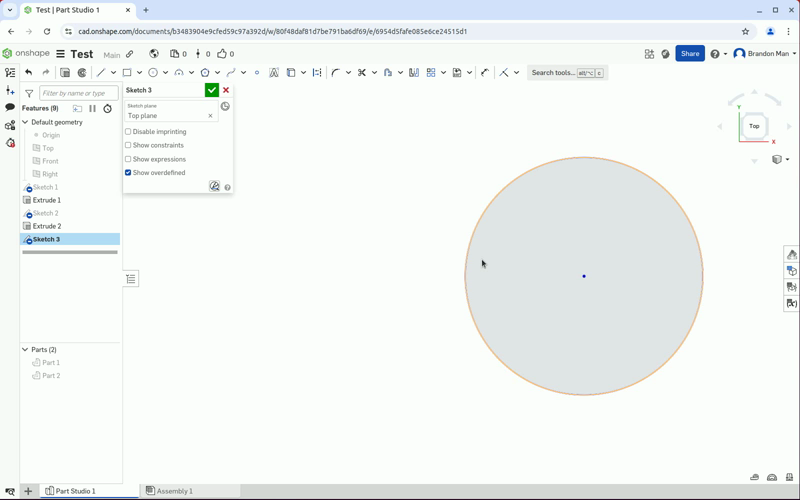
click(482, 259)
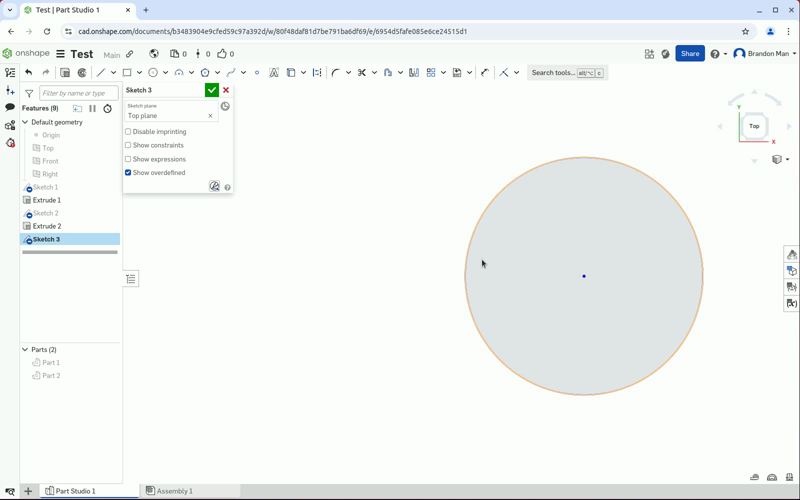
scroll(-6)
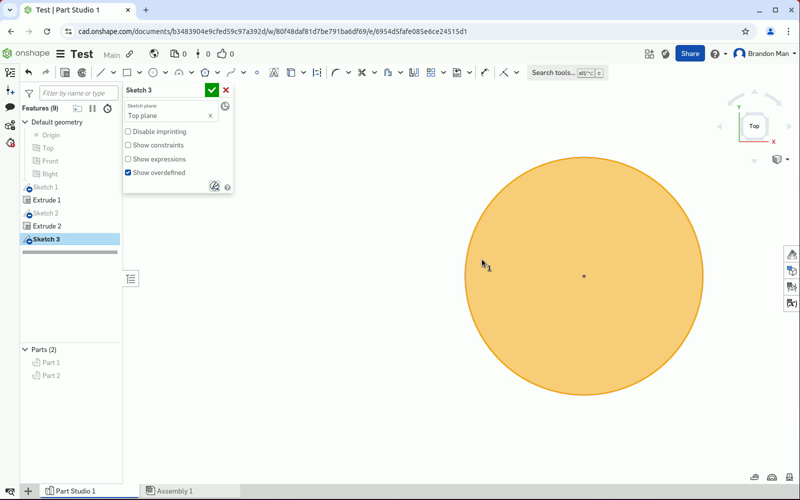
scroll(-6)
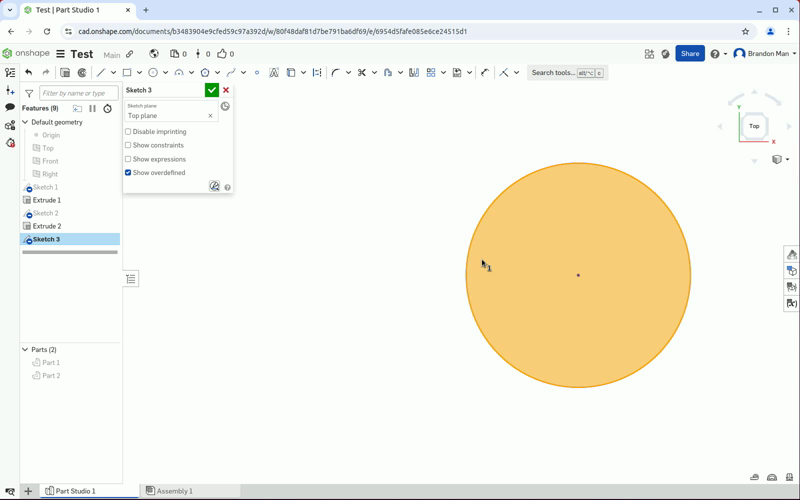
scroll(-6)
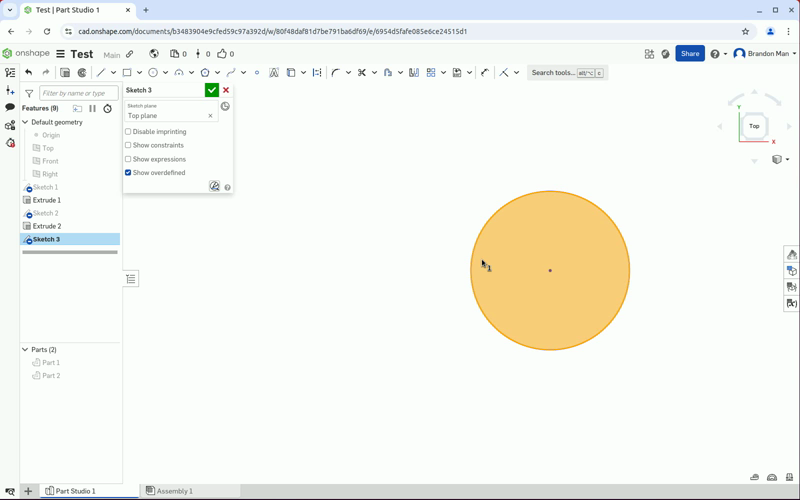
scroll(-6)
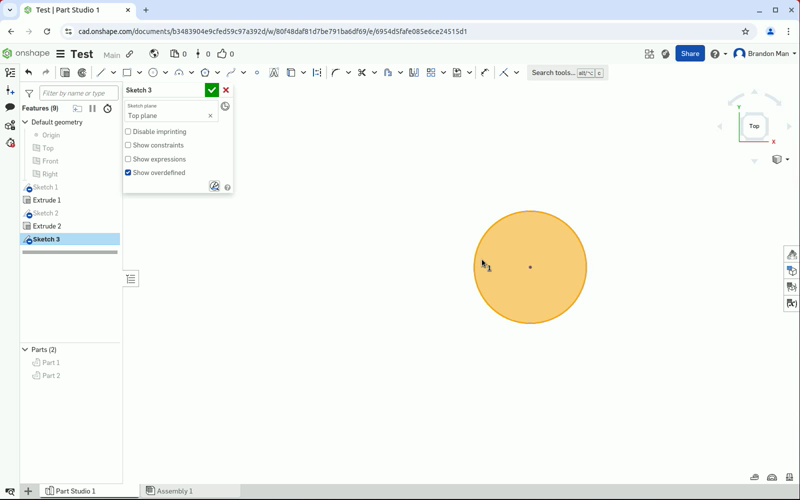
scroll(-6)
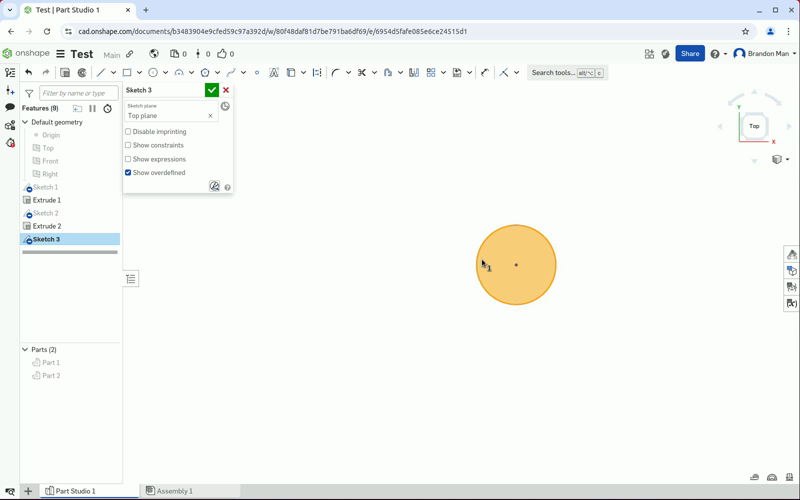
scroll(-6)
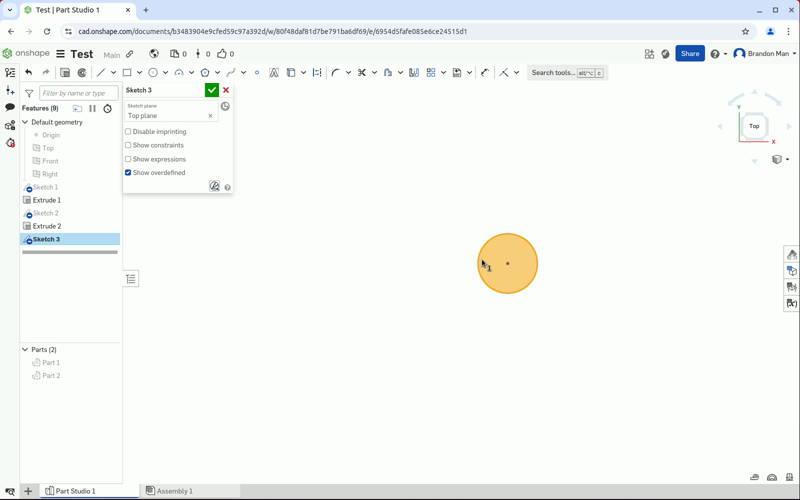
scroll(-6)
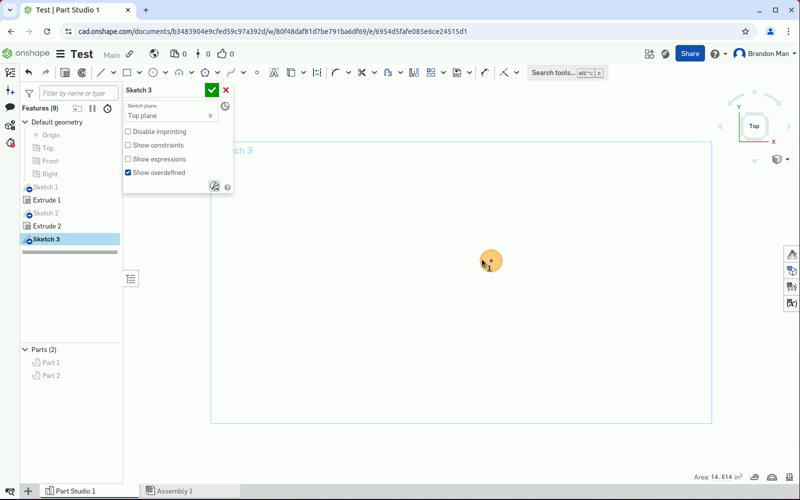
mouse_move(73, 352)
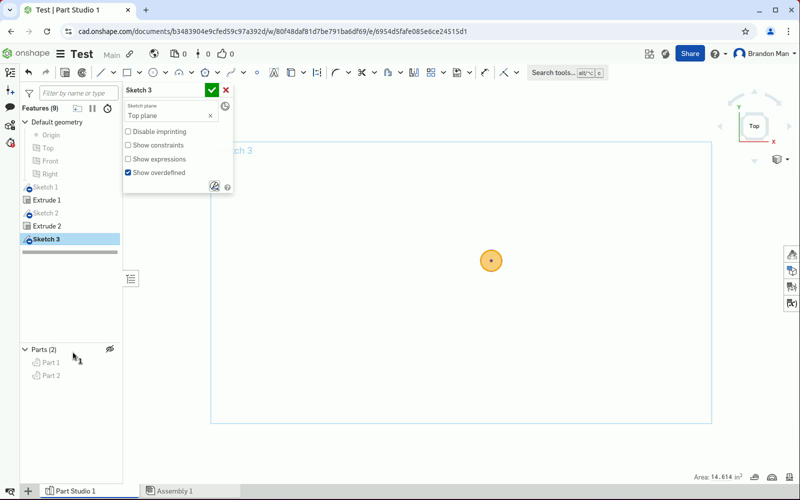
key(shift+y)
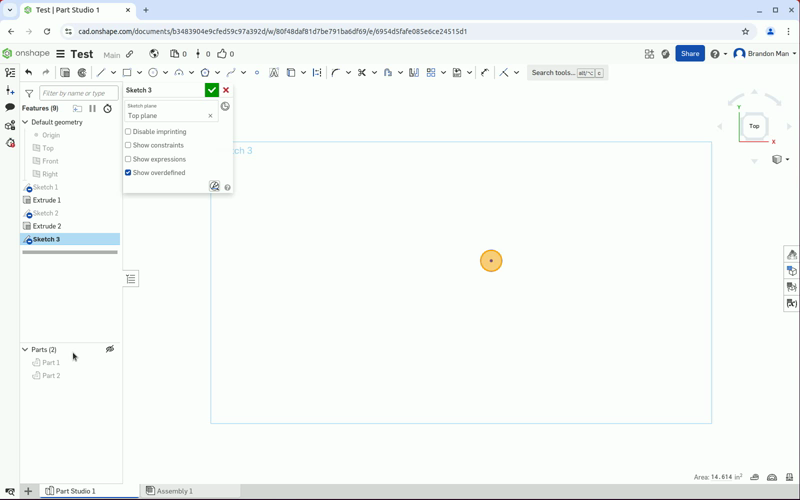
key(shift+e)
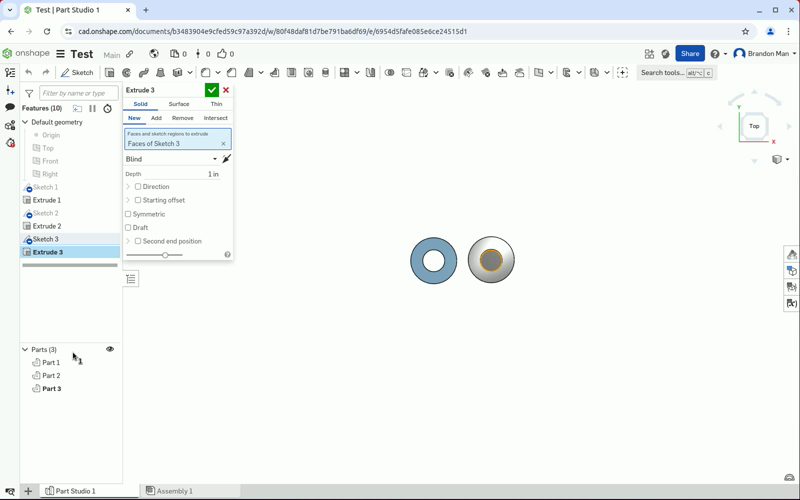
mouse_move(143, 106)
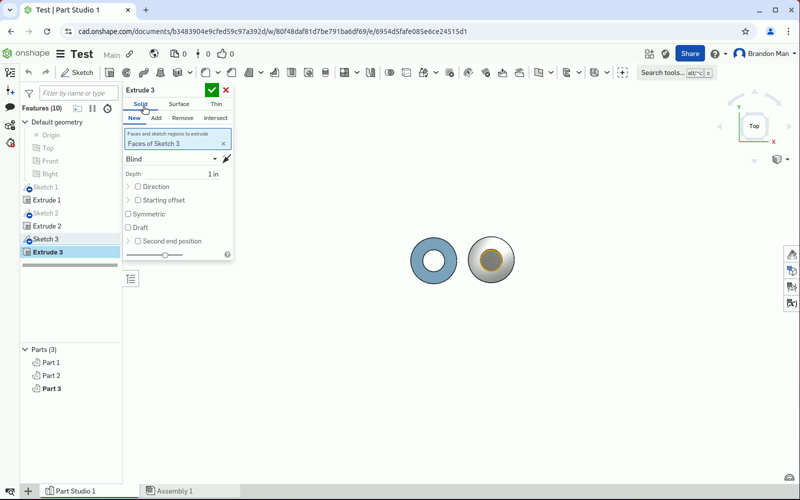
click(143, 106)
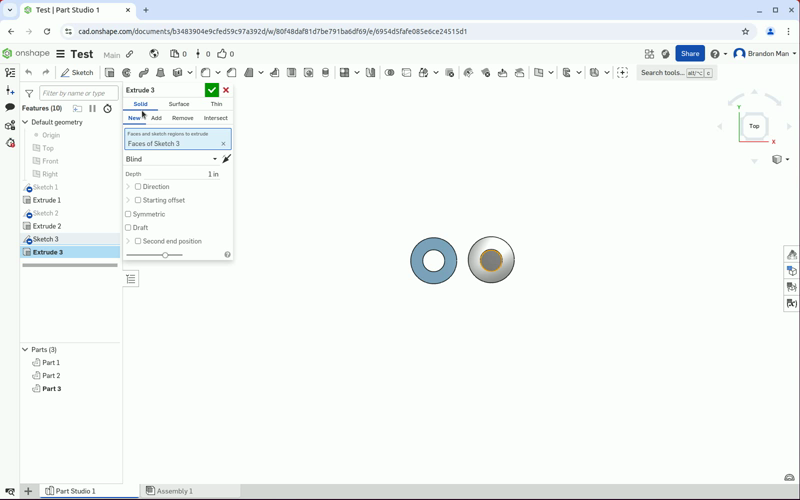
mouse_move(137, 120)
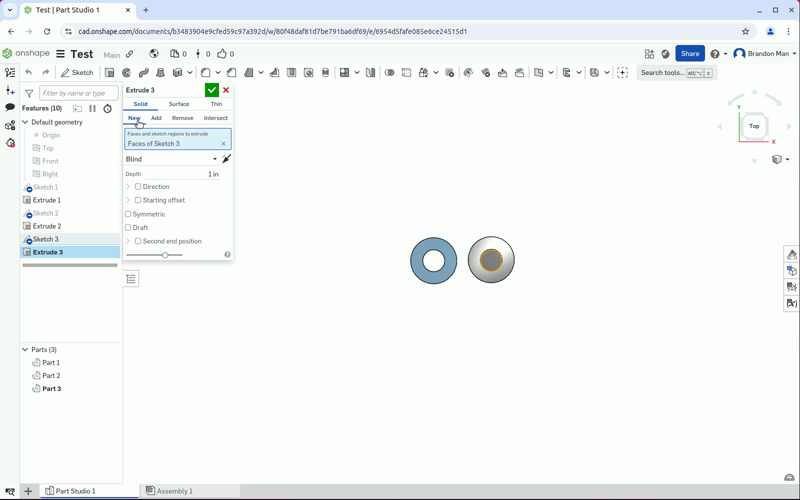
click(137, 120)
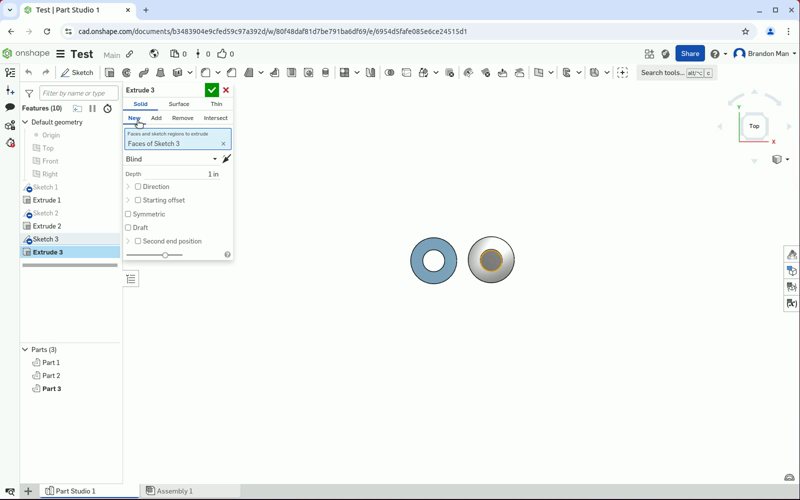
key(tab, 4)
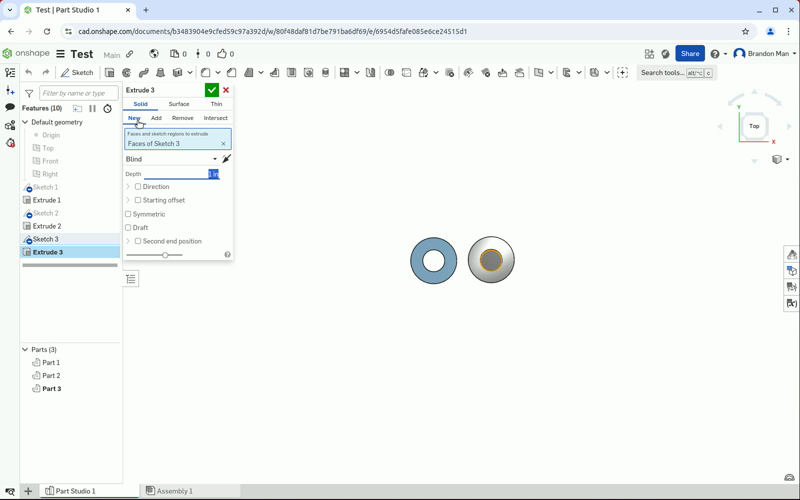
text(20.46)
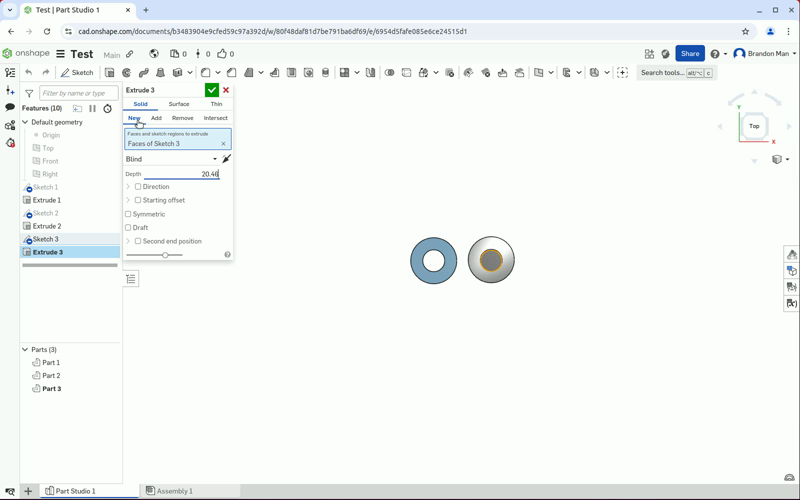
key(enter)
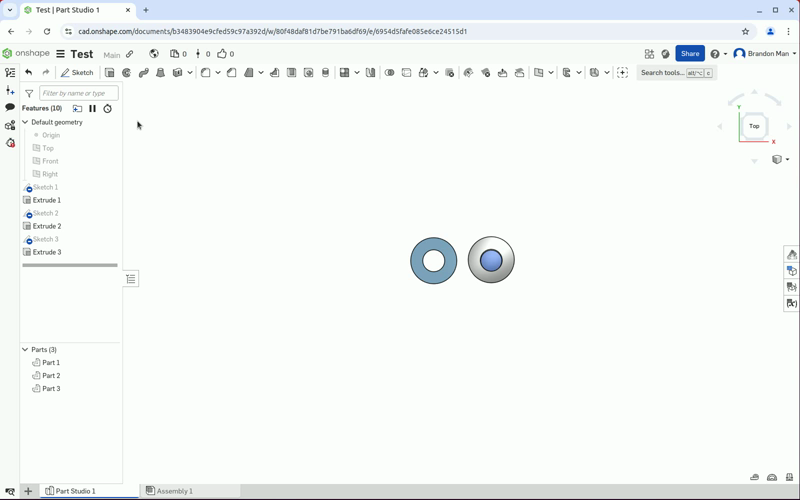
key(shift+h)
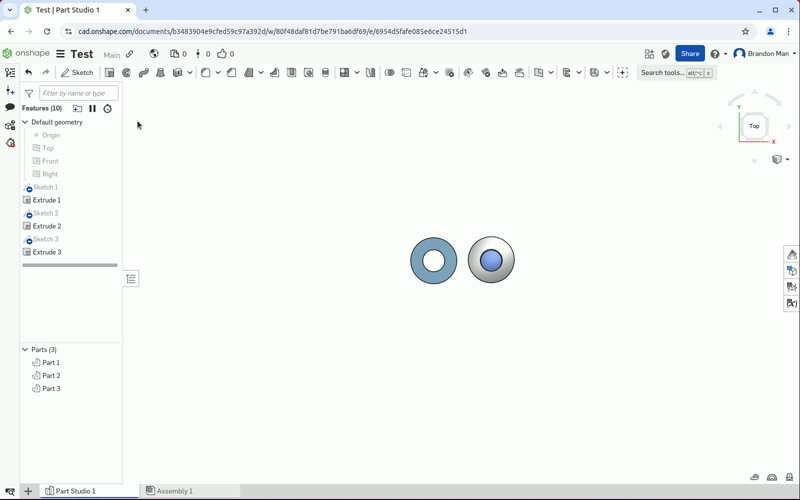
key(shift+h)
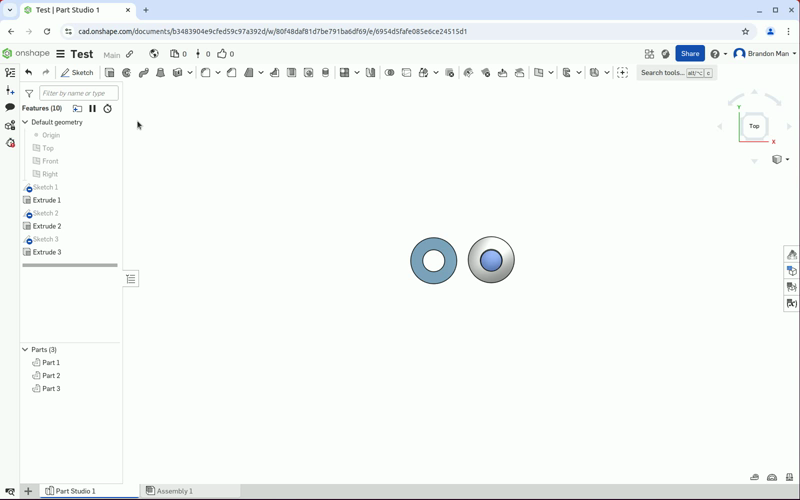
mouse_move(73, 189)
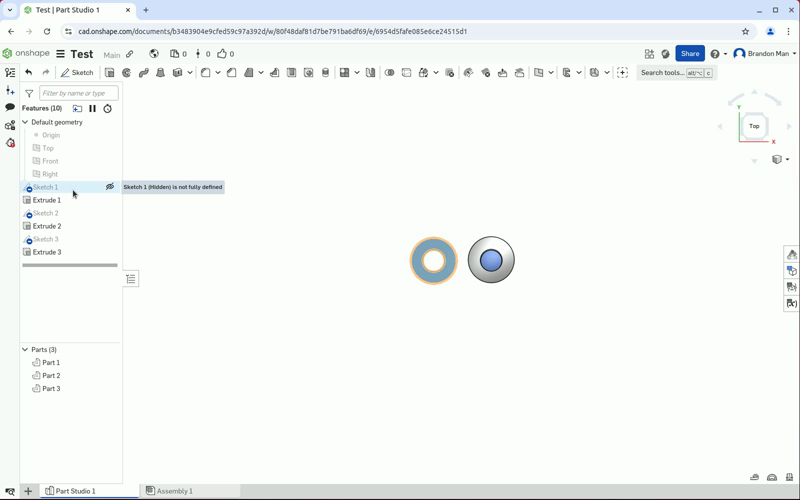
click(73, 189)
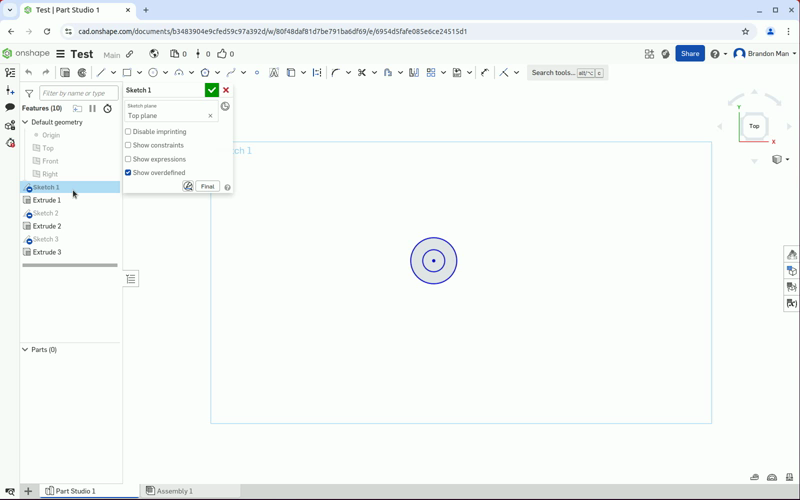
mouse_move(229, 92)
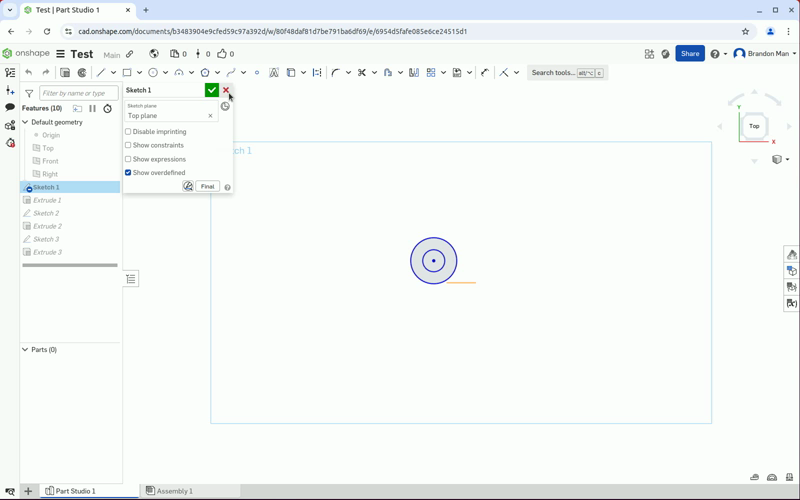
click(229, 92)
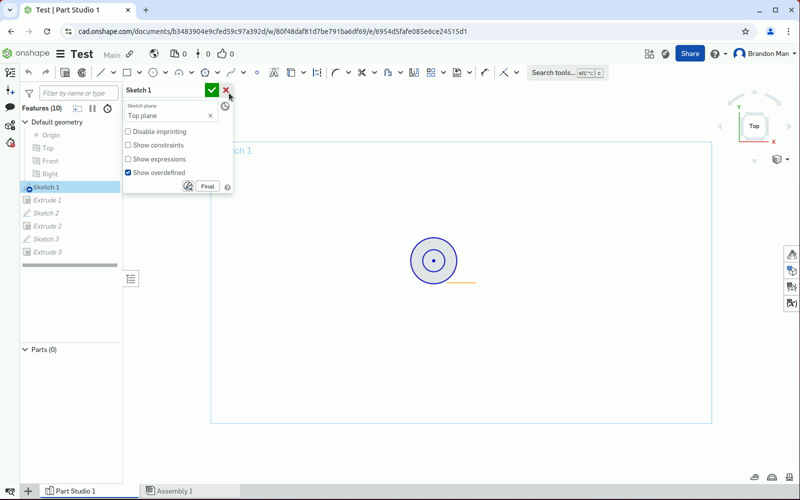
key(shift+s)
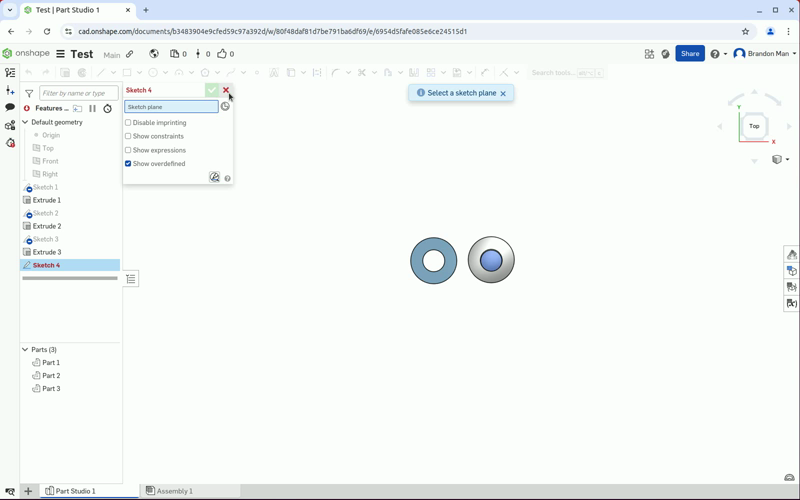
mouse_move(73, 150)
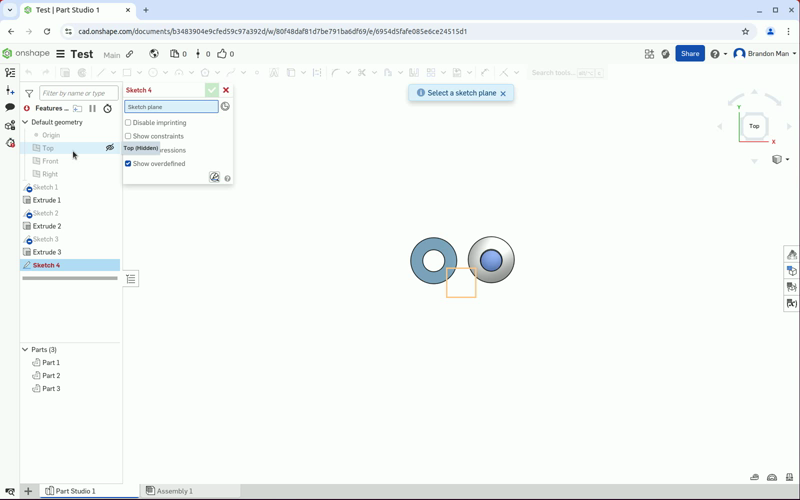
click(73, 150)
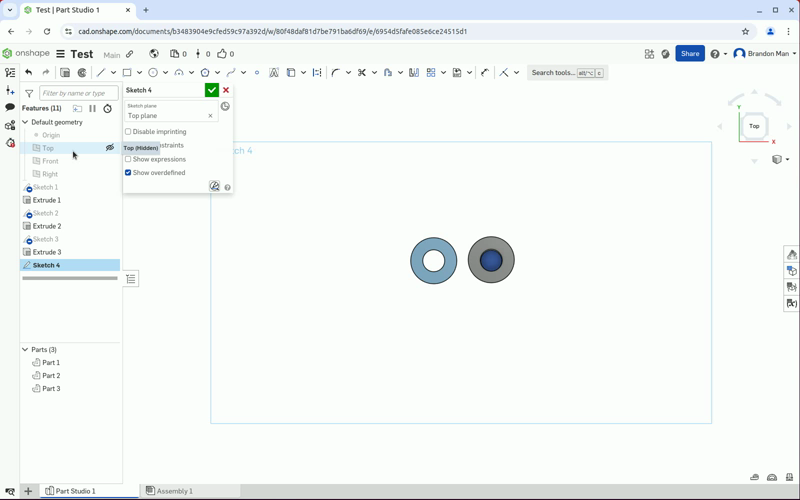
mouse_move(73, 352)
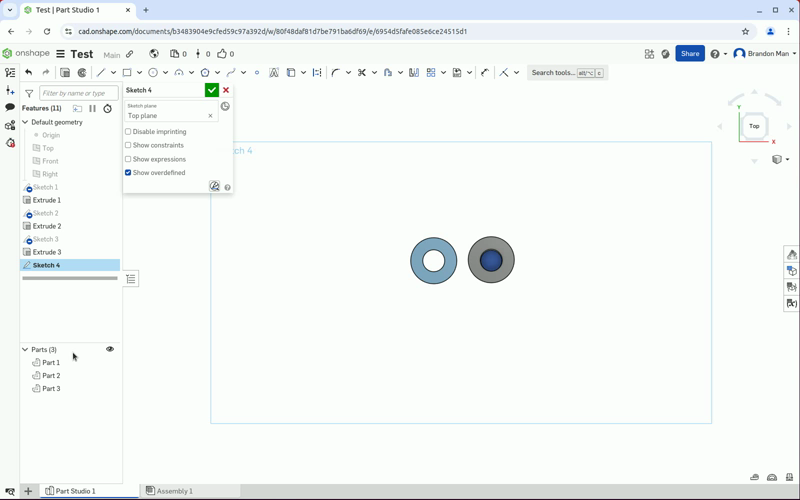
key(y)
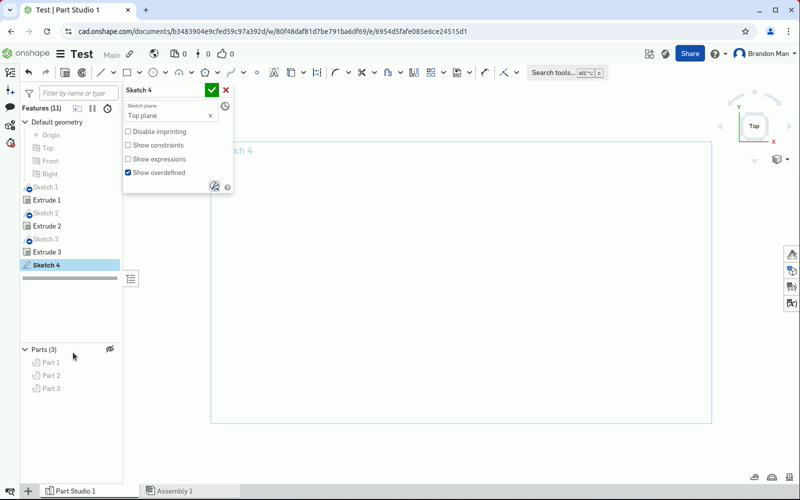
key(c)
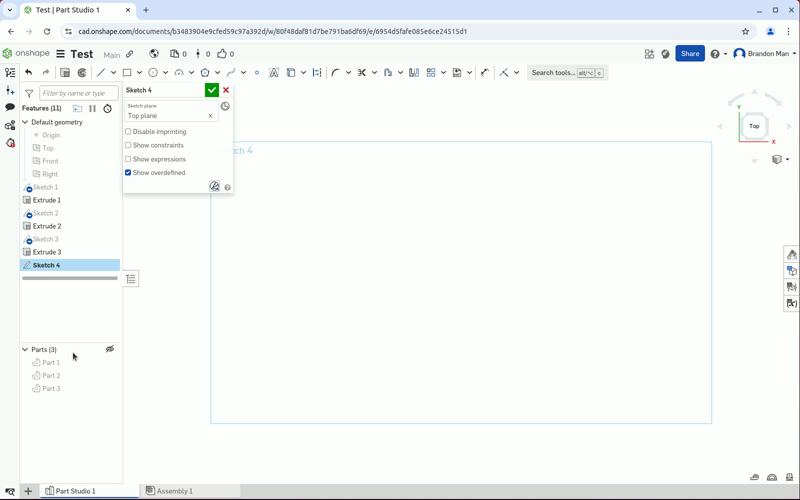
key_down(shift)
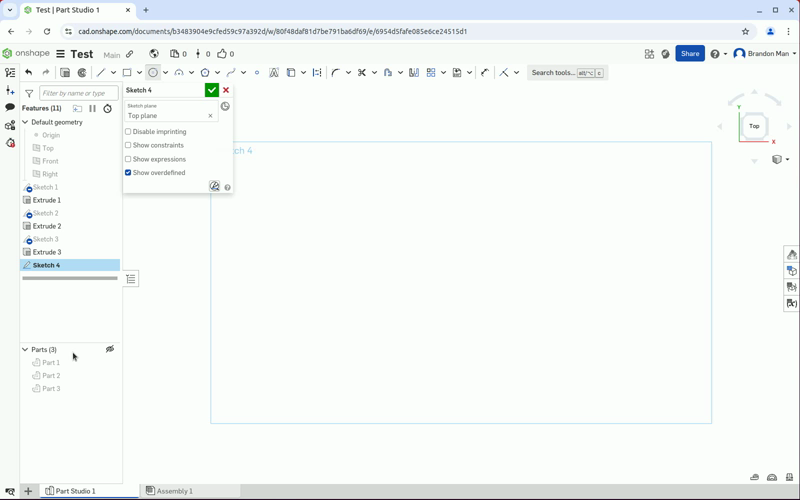
mouse_move(434, 259)
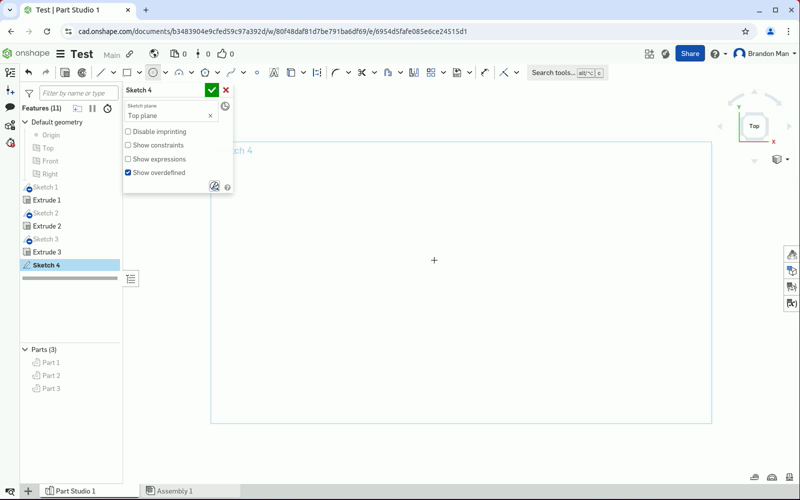
click(434, 259)
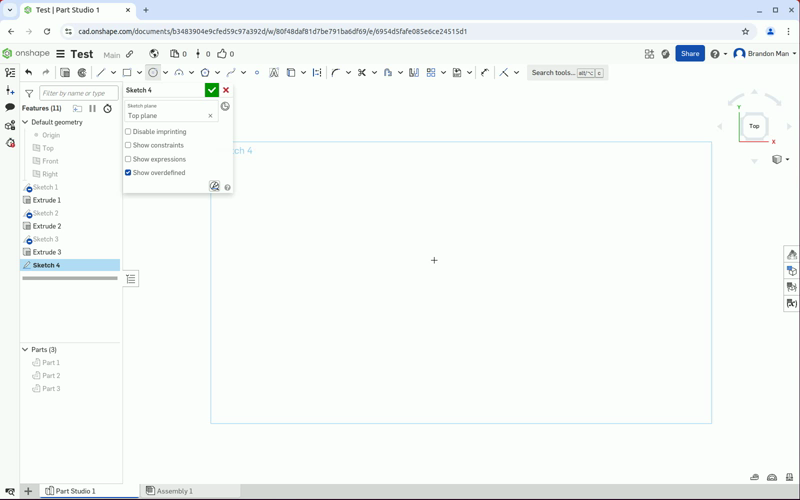
key_up(shift)
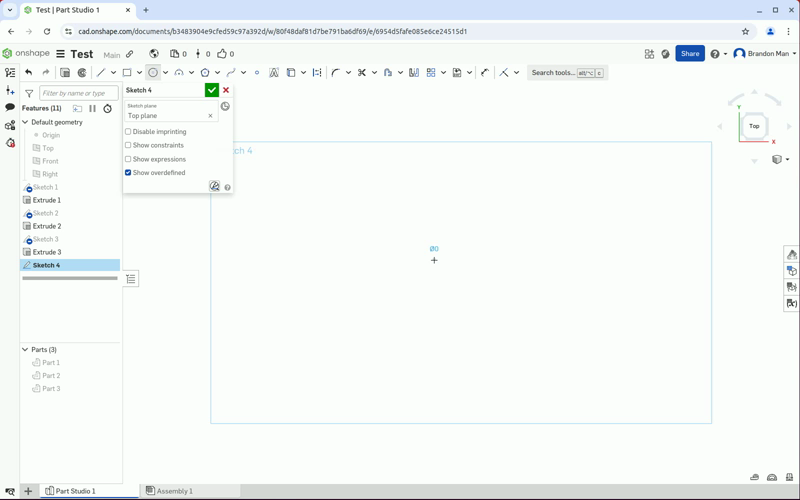
mouse_move(445, 259)
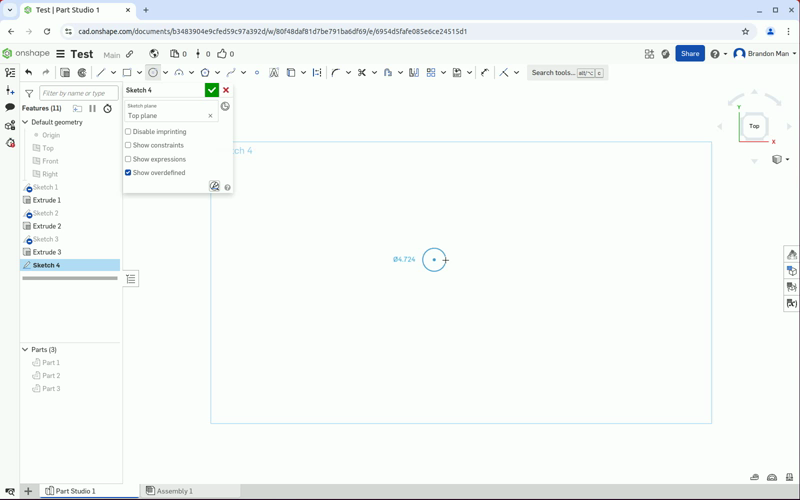
click(445, 259)
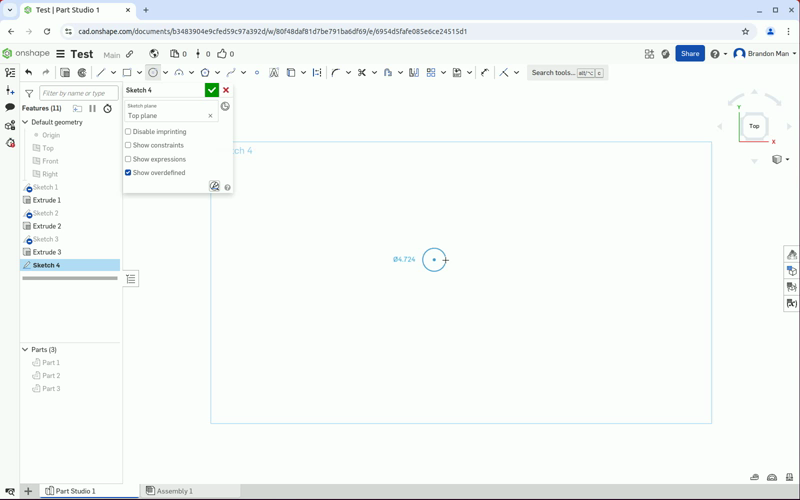
key(esc)
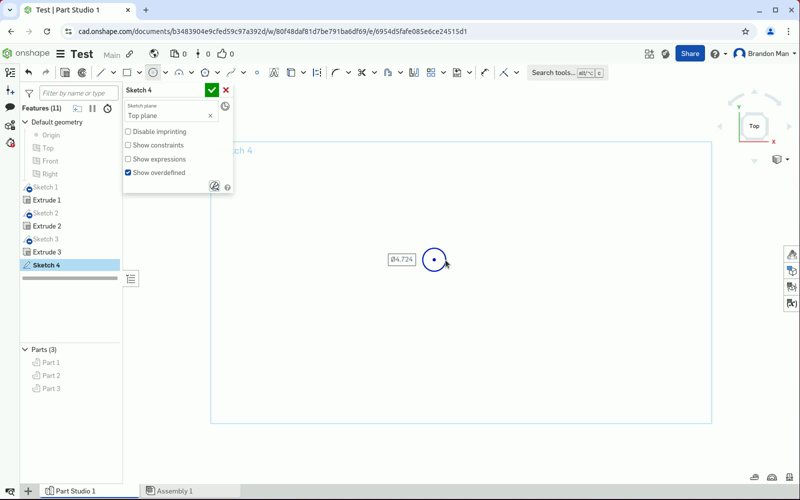
mouse_move(434, 267)
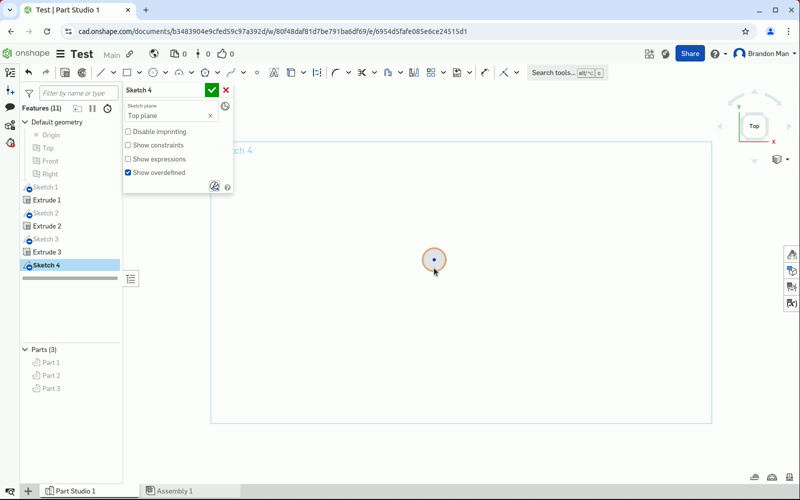
scroll(6)
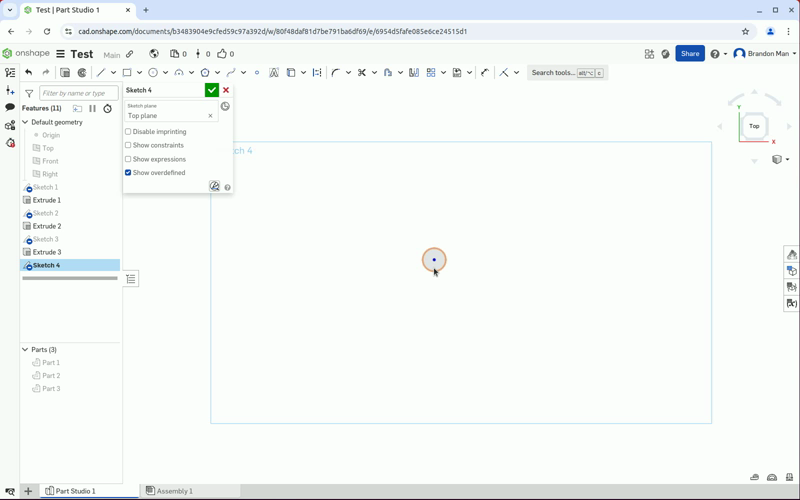
scroll(6)
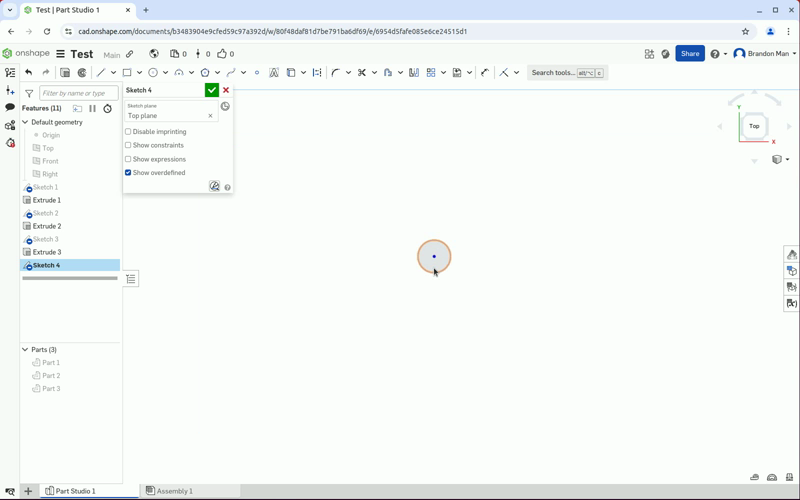
scroll(6)
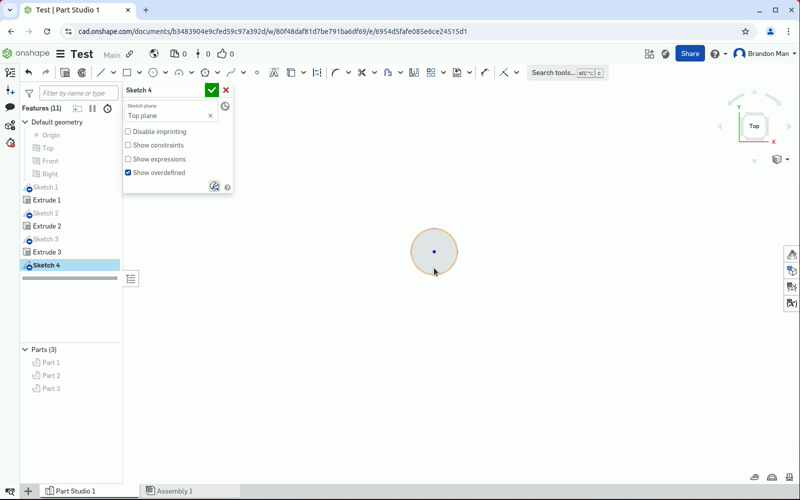
scroll(6)
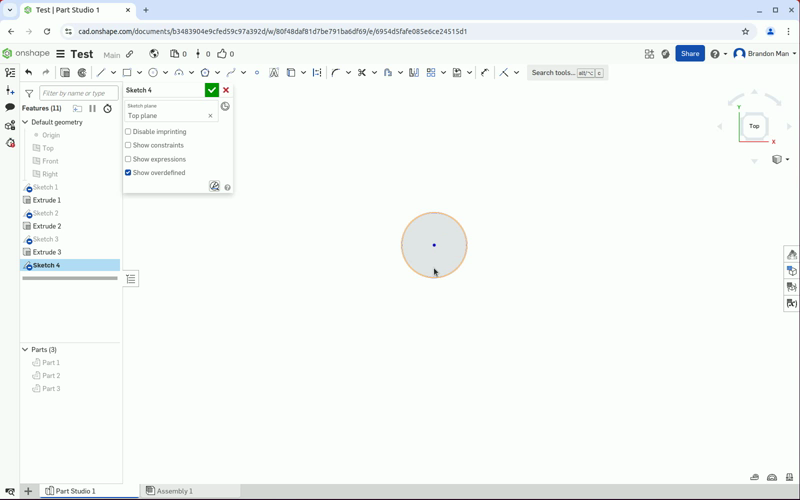
scroll(6)
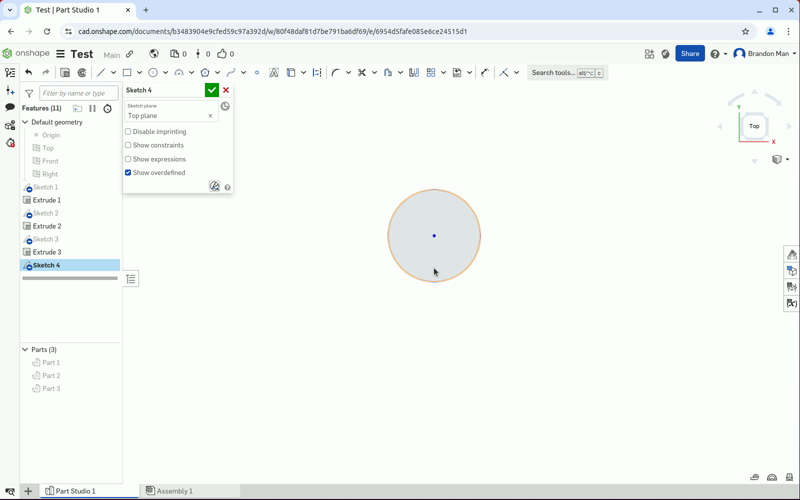
scroll(6)
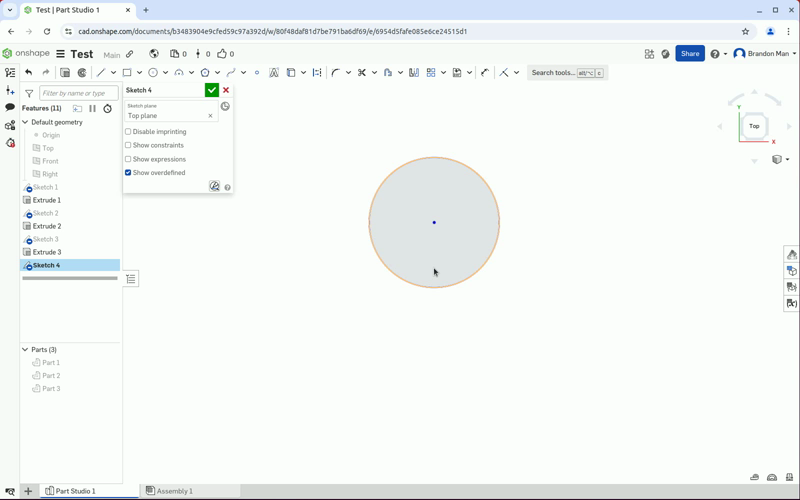
scroll(6)
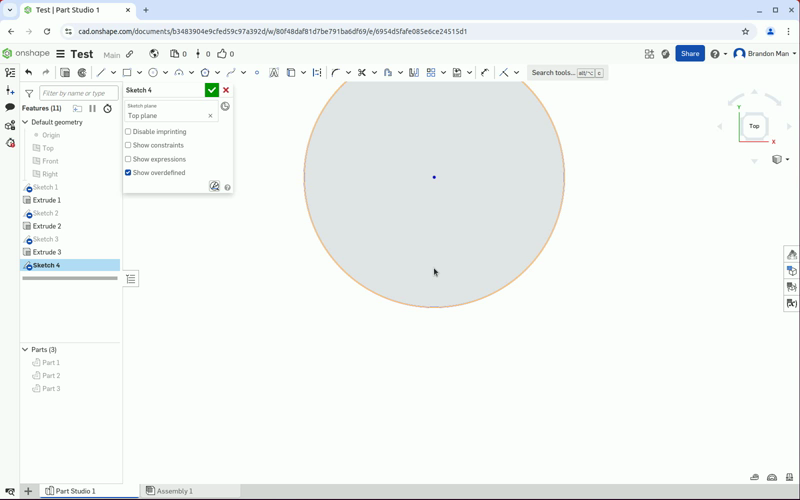
click(434, 267)
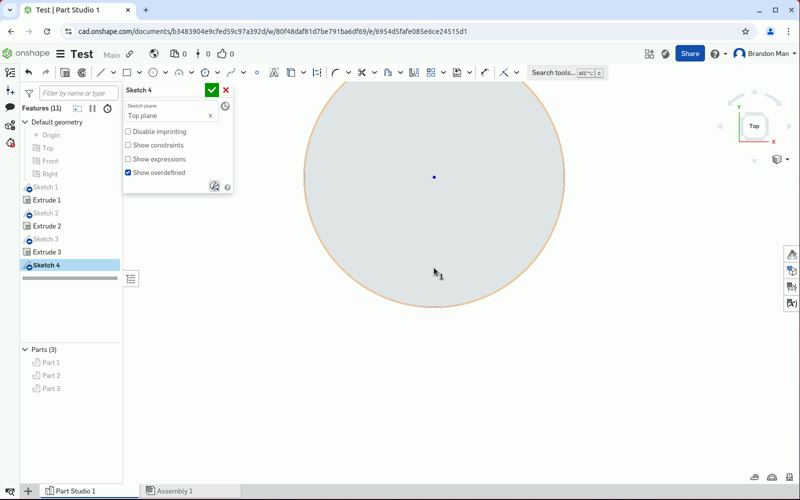
scroll(-6)
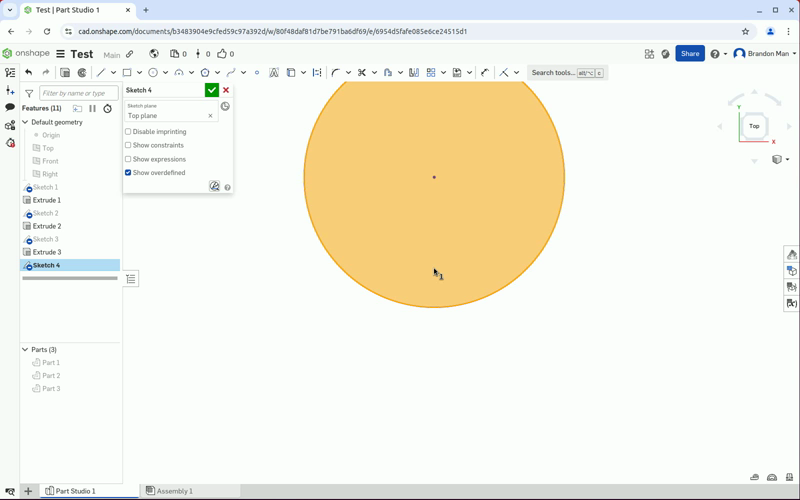
scroll(-6)
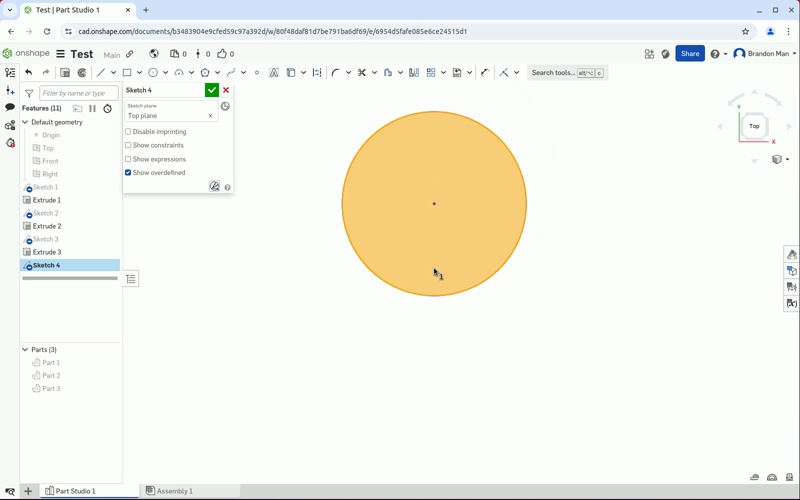
scroll(-6)
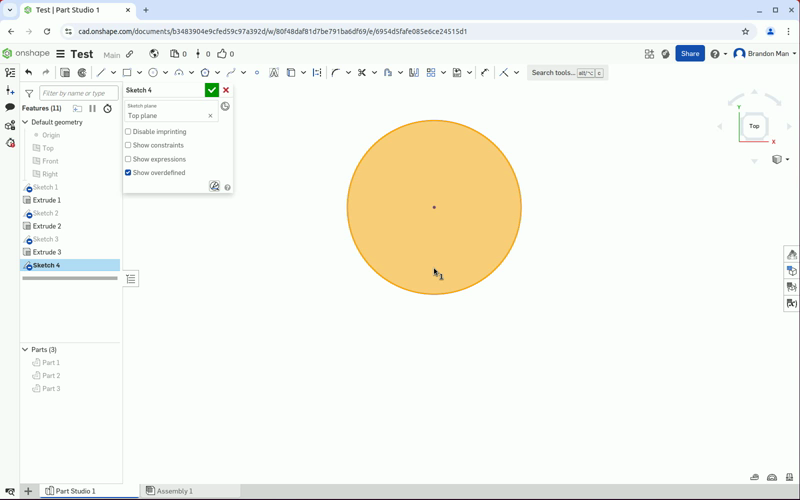
scroll(-6)
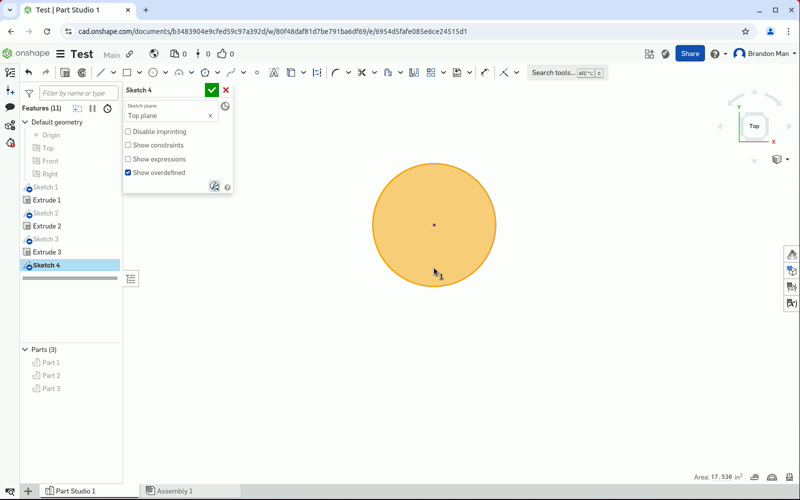
scroll(-6)
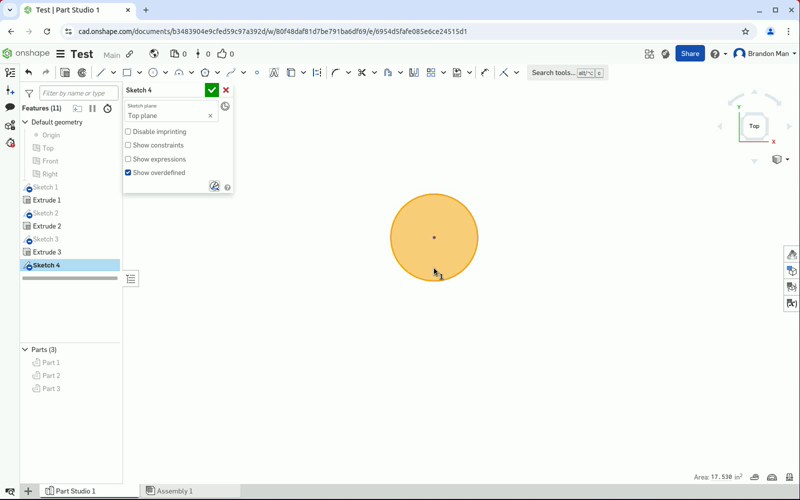
scroll(-6)
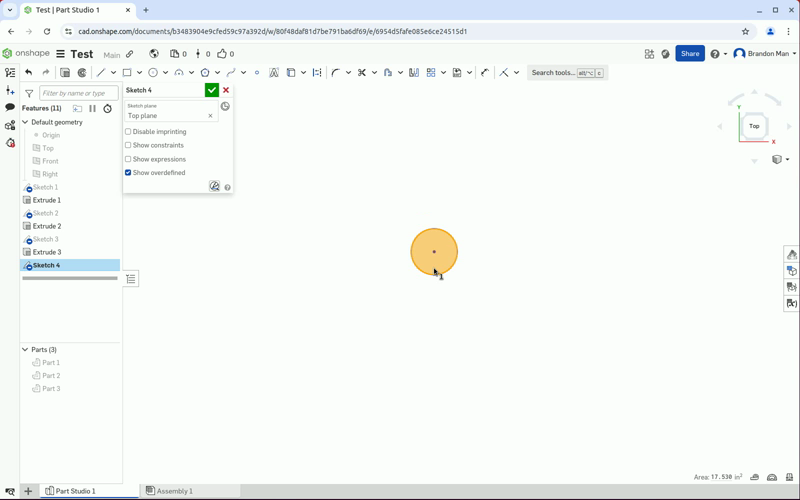
scroll(-6)
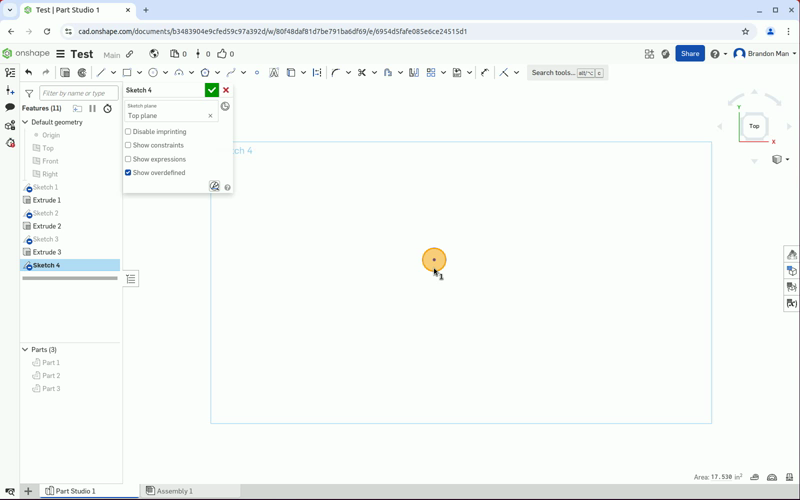
mouse_move(73, 352)
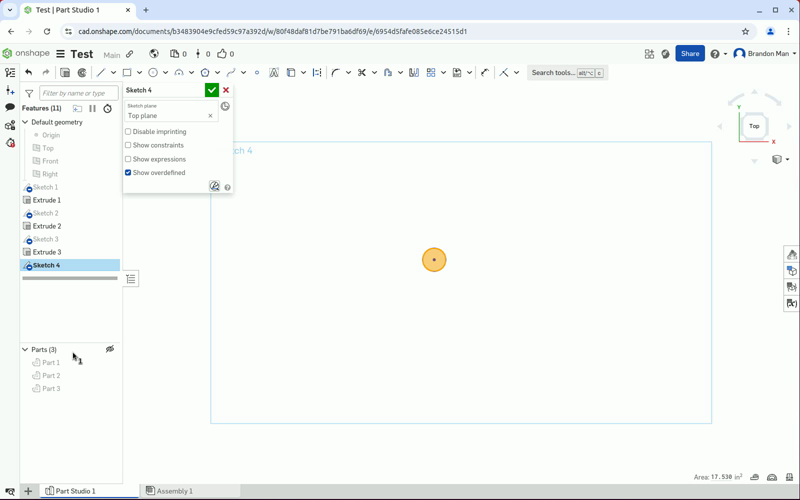
key(shift+y)
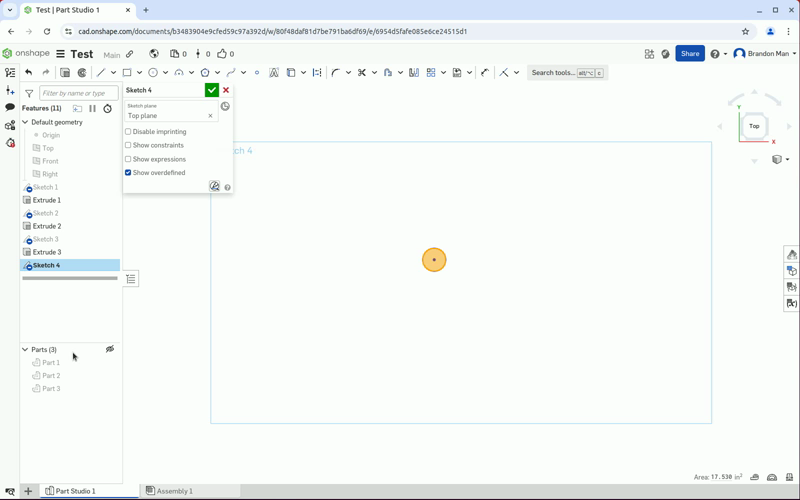
key(shift+e)
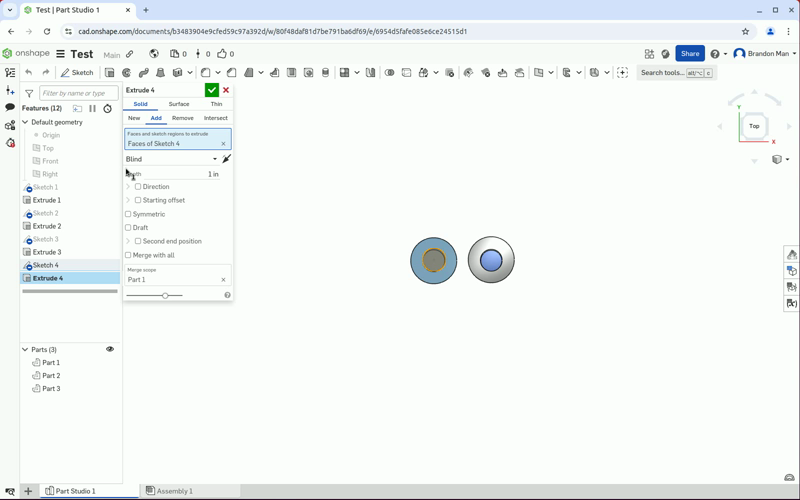
mouse_move(143, 106)
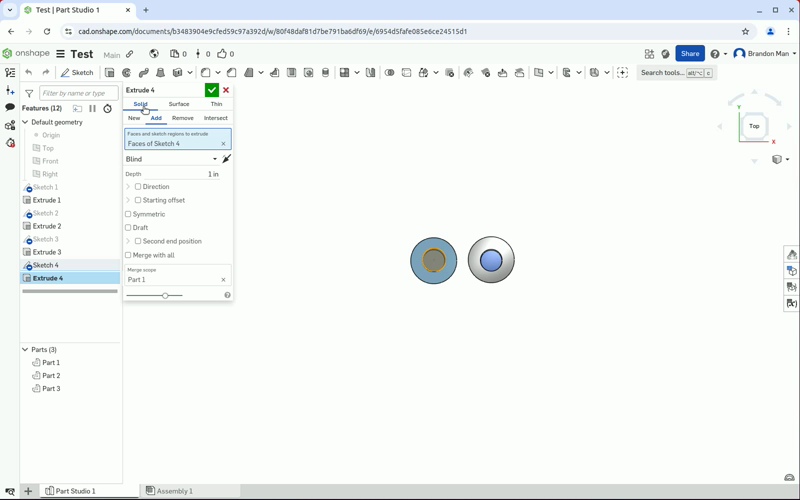
click(143, 106)
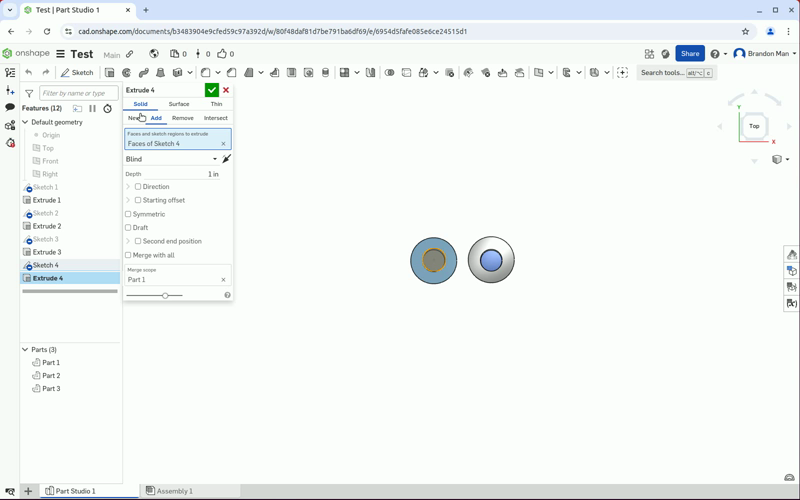
mouse_move(137, 120)
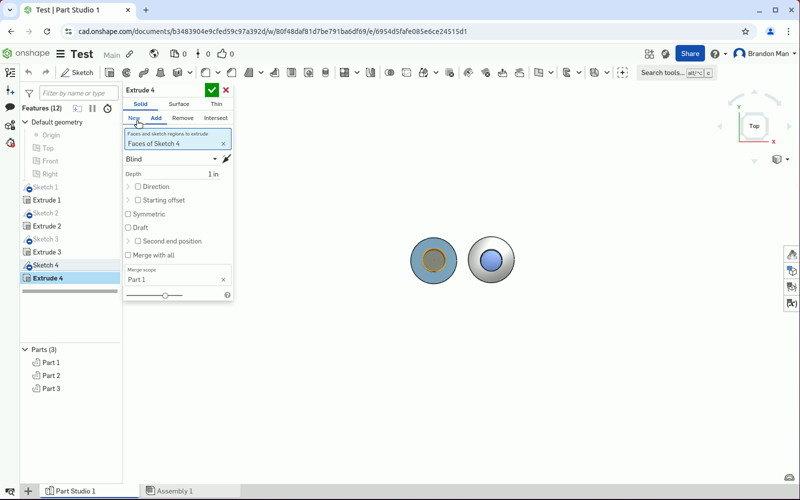
click(137, 120)
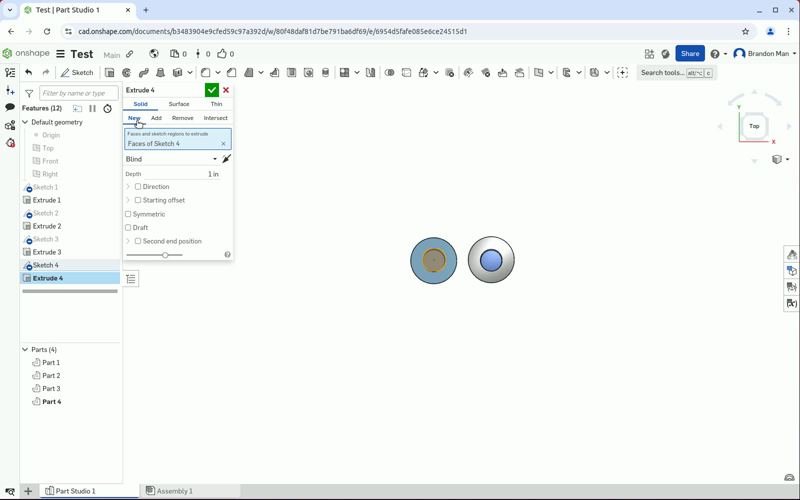
key(tab, 4)
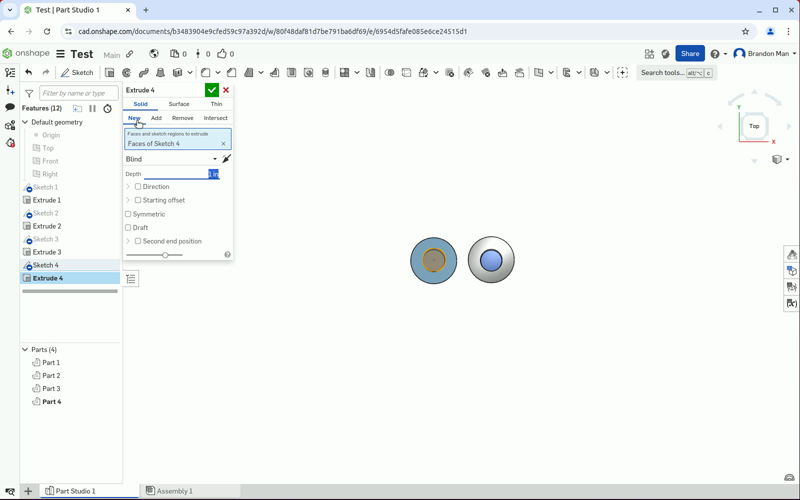
text(21.664)
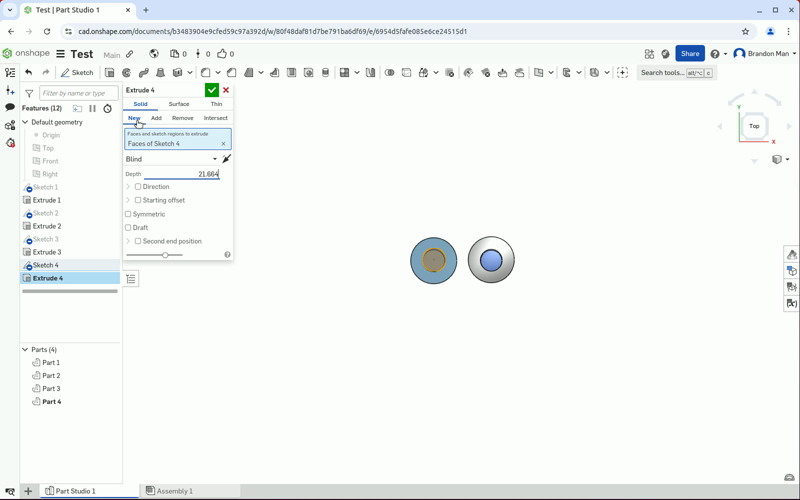
key(enter)
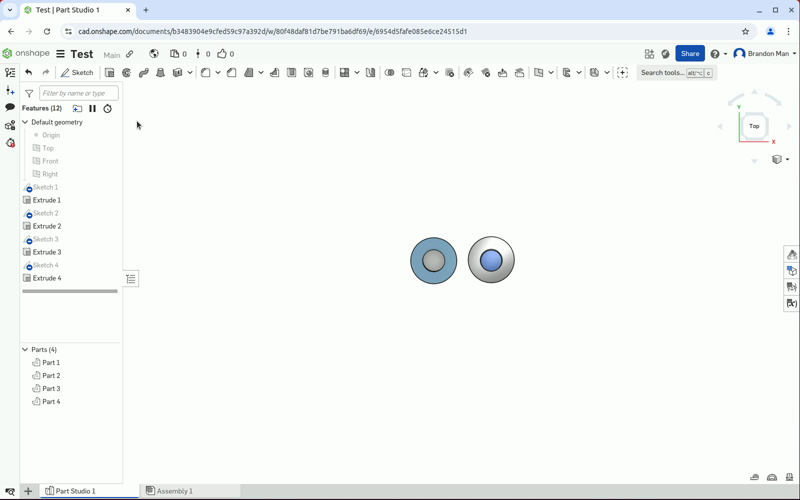
key(shift+h)
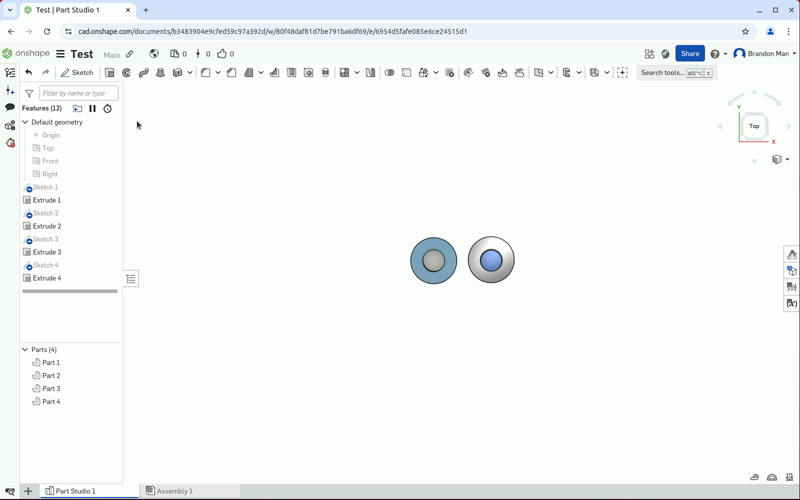
key(shift+h)
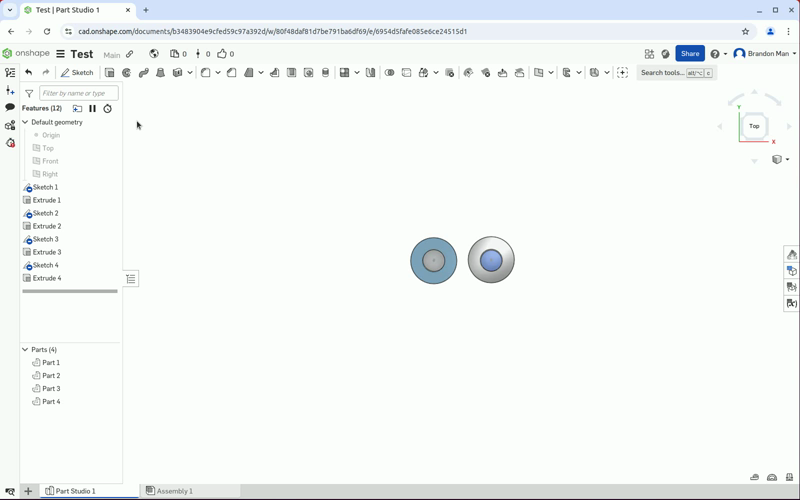
key(shift+7)
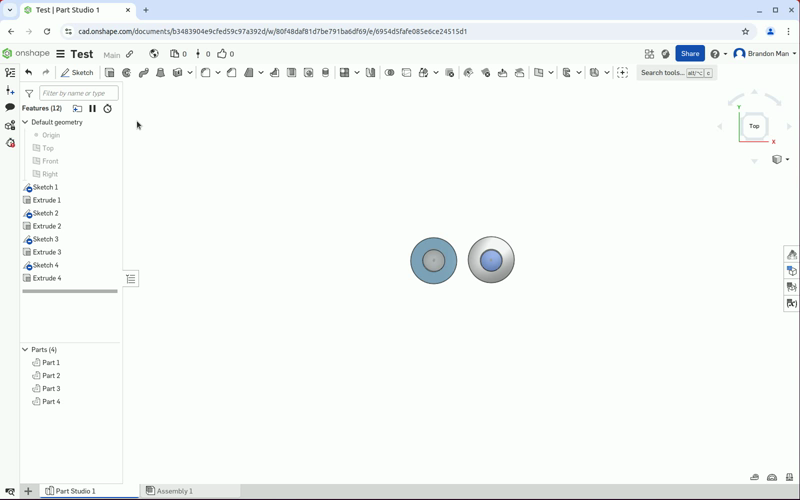
key(up, 3)
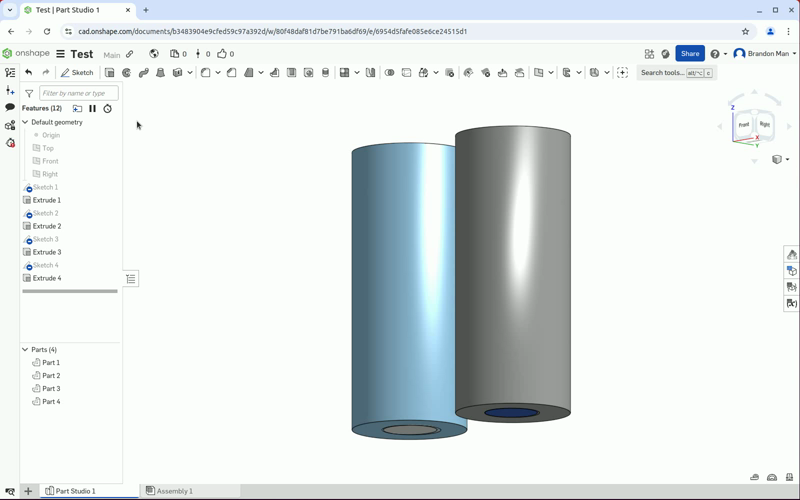
key(left, 3)
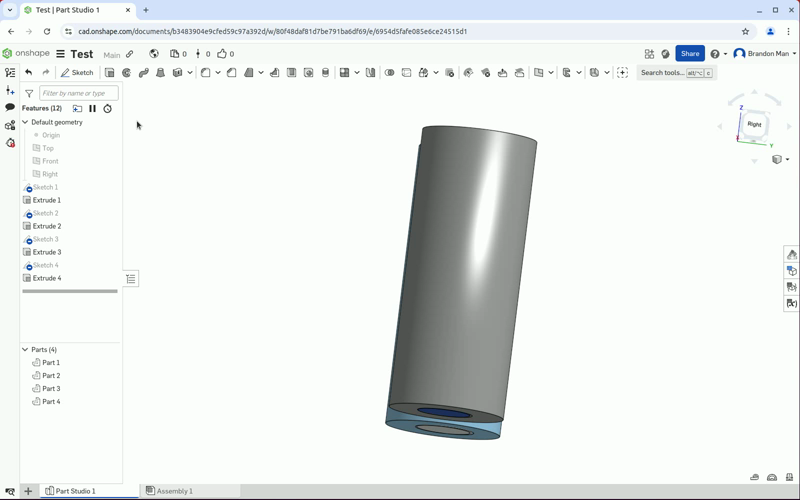
key(right, 3)
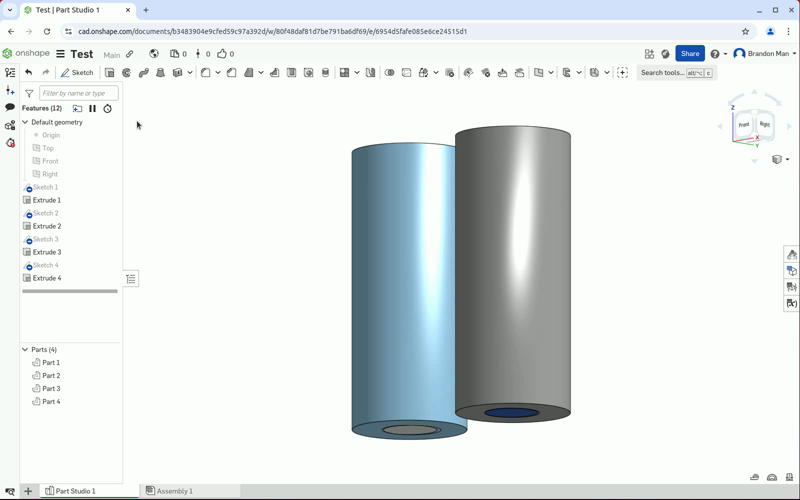
key(down, 3)
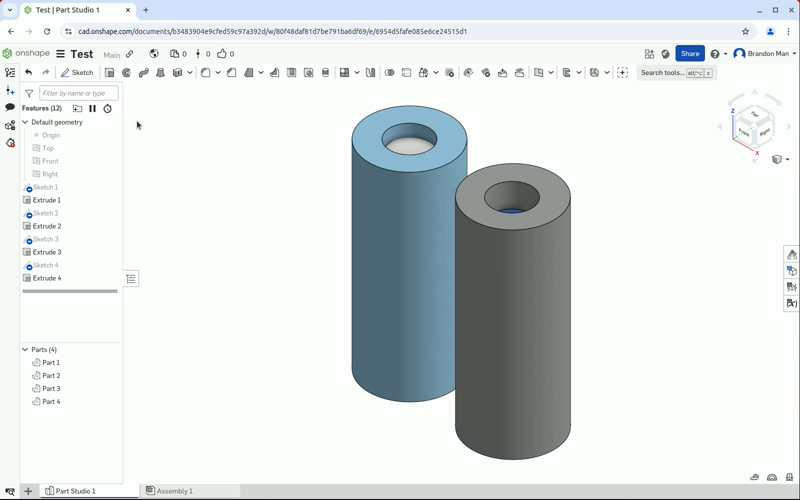
mouse_move(73, 189)
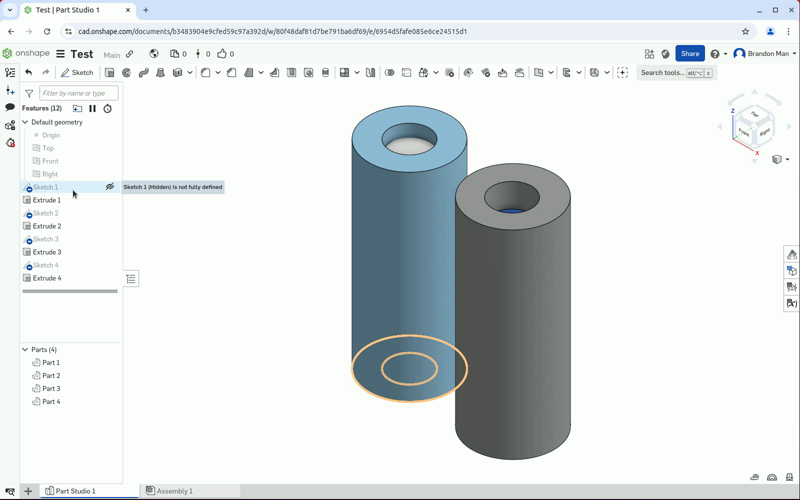
click(73, 189)